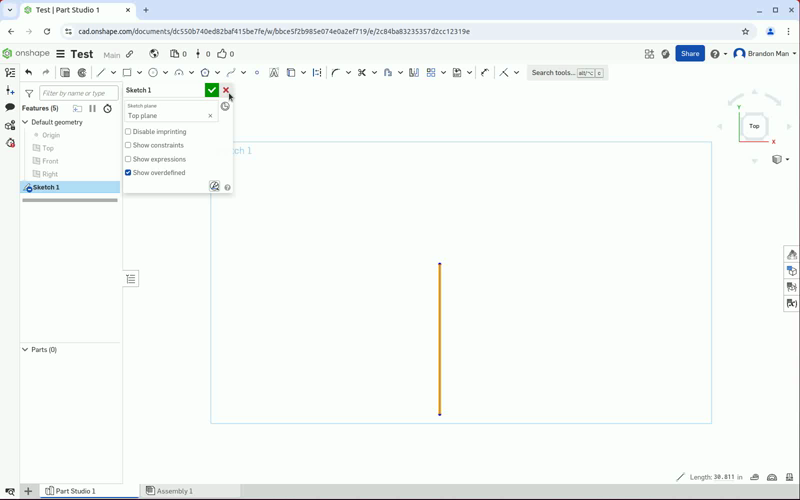
key(shift+h)
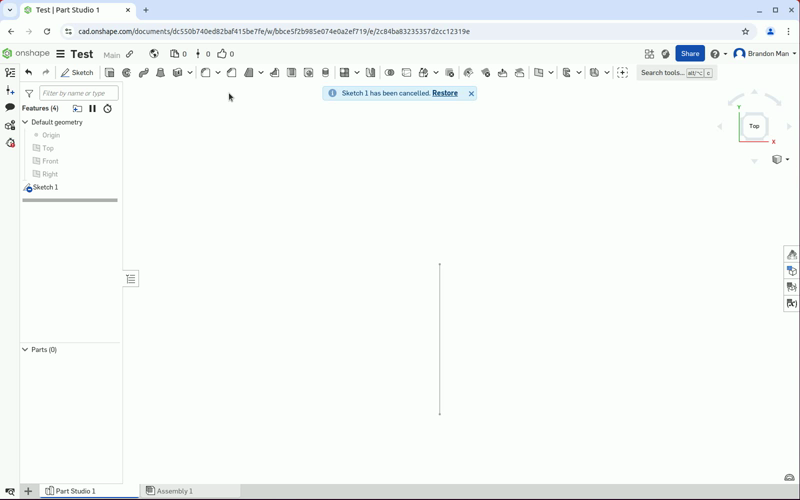
mouse_move(73, 352)
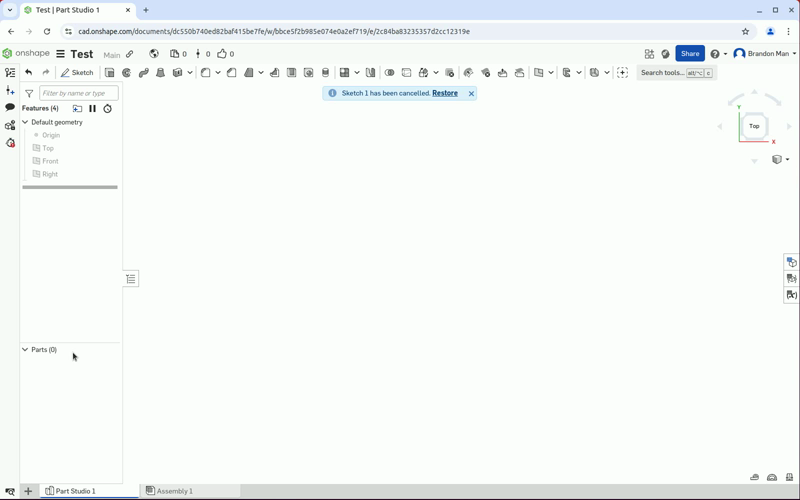
key(y)
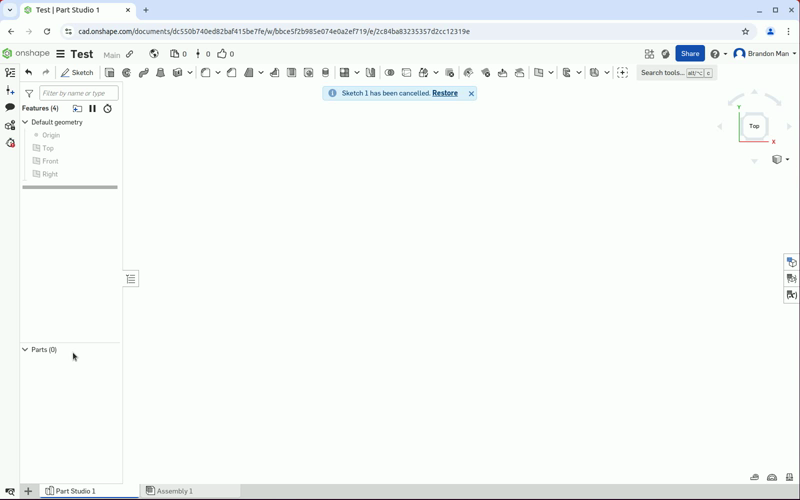
key(shift+p)
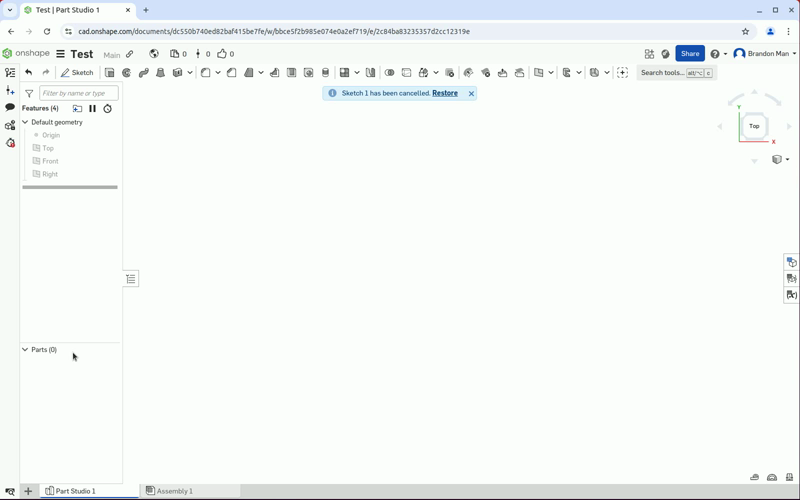
key(space)
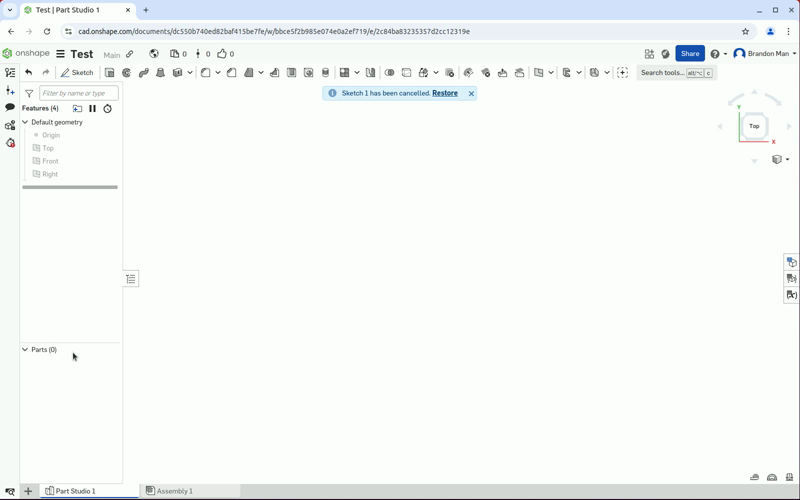
key_down(shift)
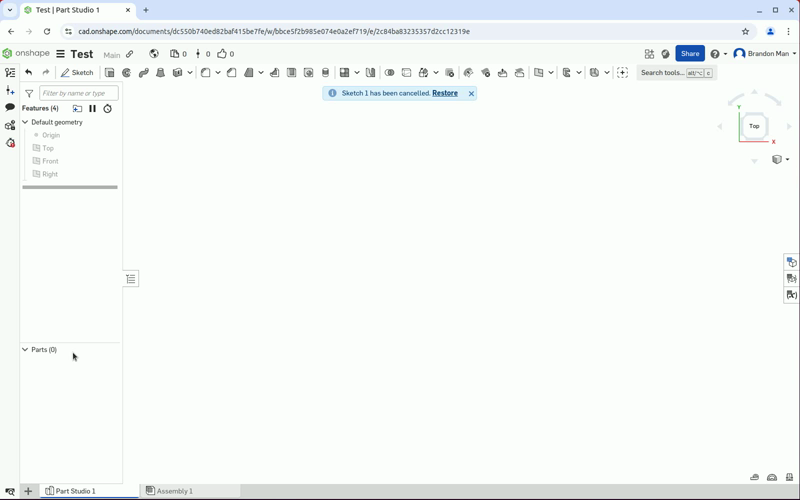
key(up)
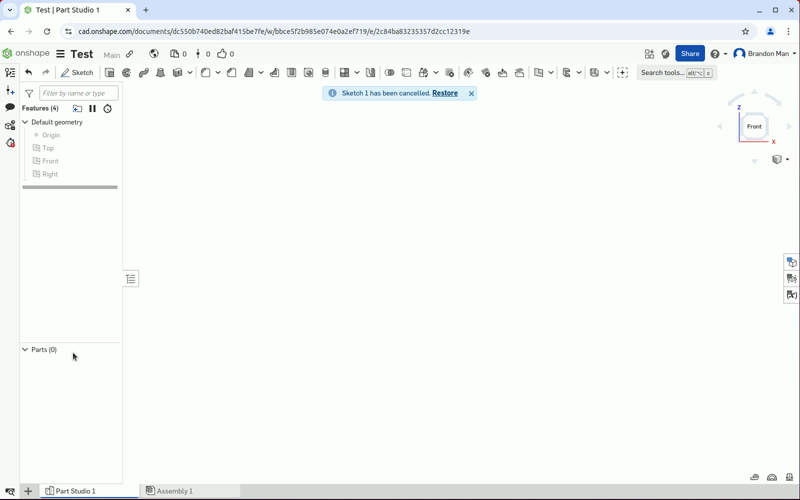
key_up(shift)
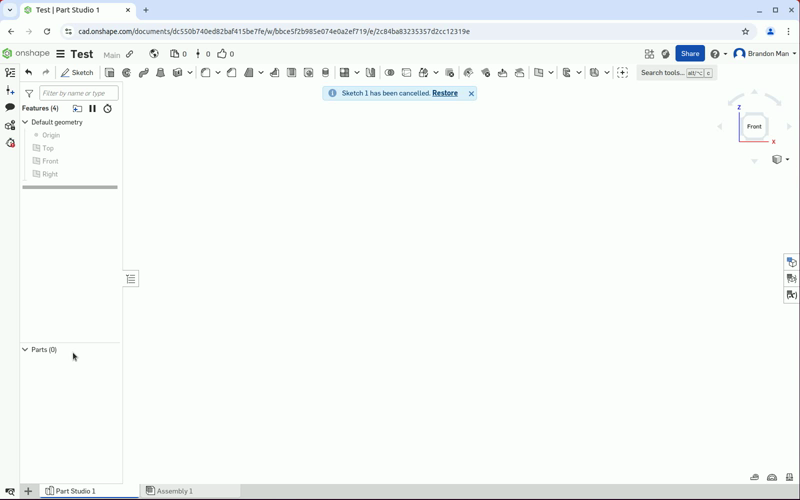
mouse_move(73, 352)
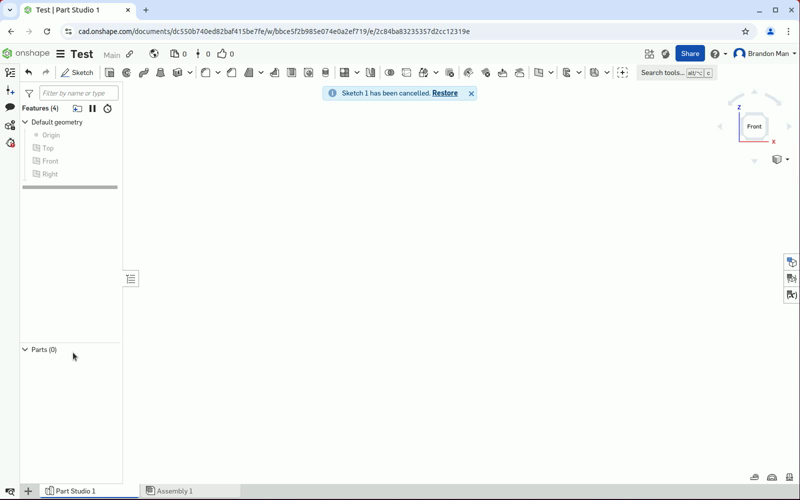
key(shift+y)
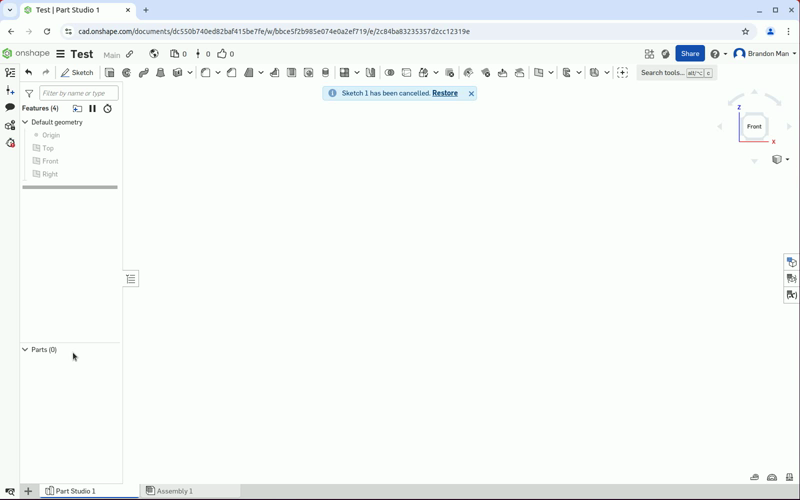
key(shift+s)
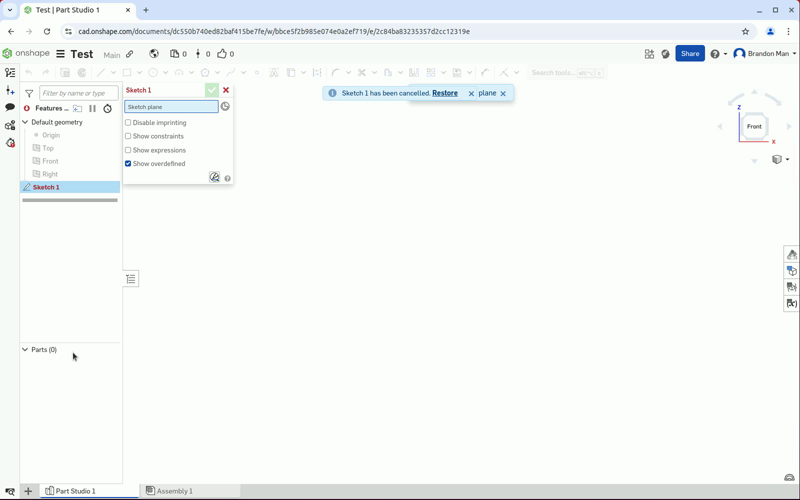
mouse_move(73, 163)
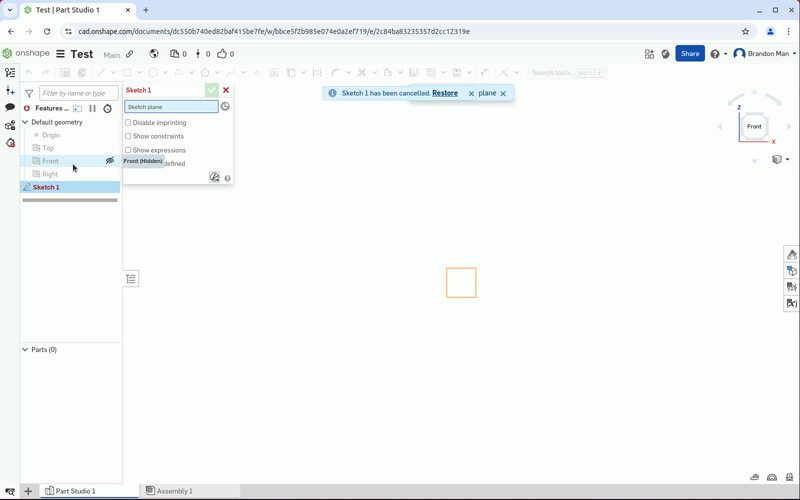
click(73, 163)
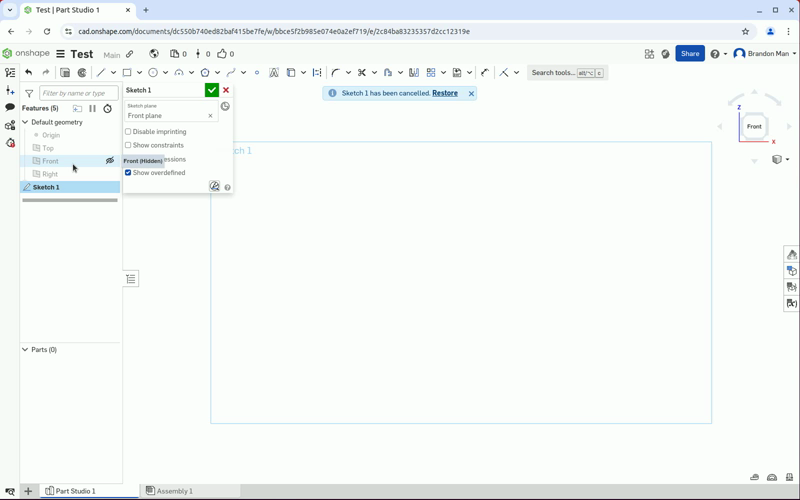
mouse_move(73, 352)
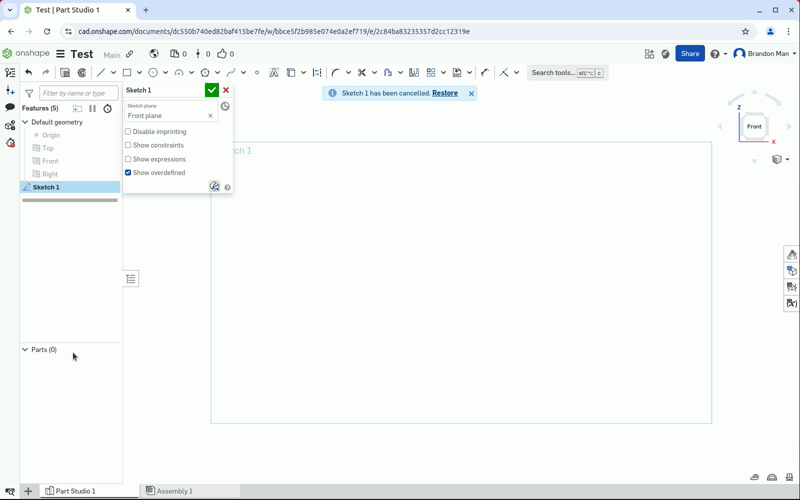
key(y)
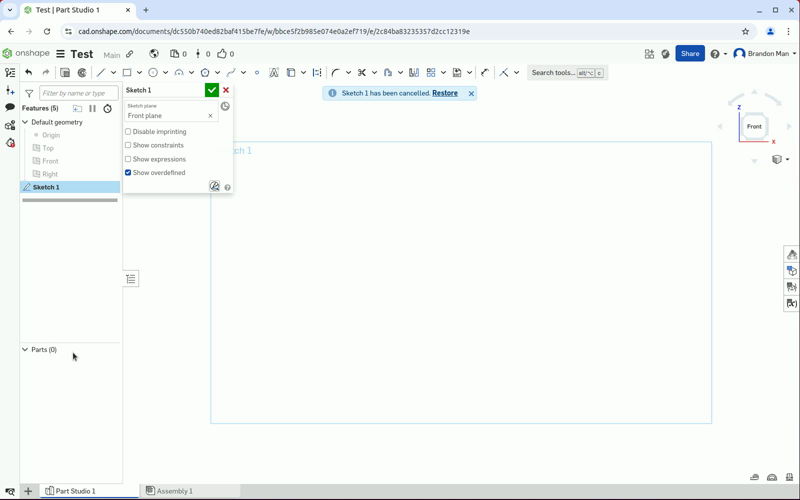
key(l)
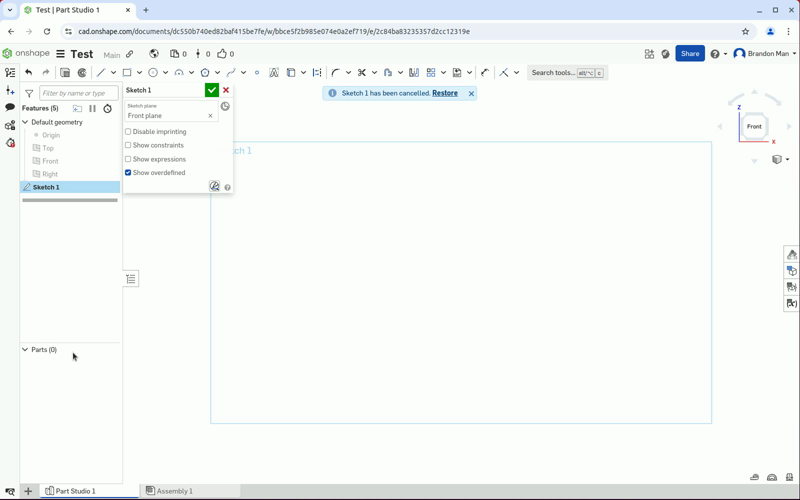
key_down(shift)
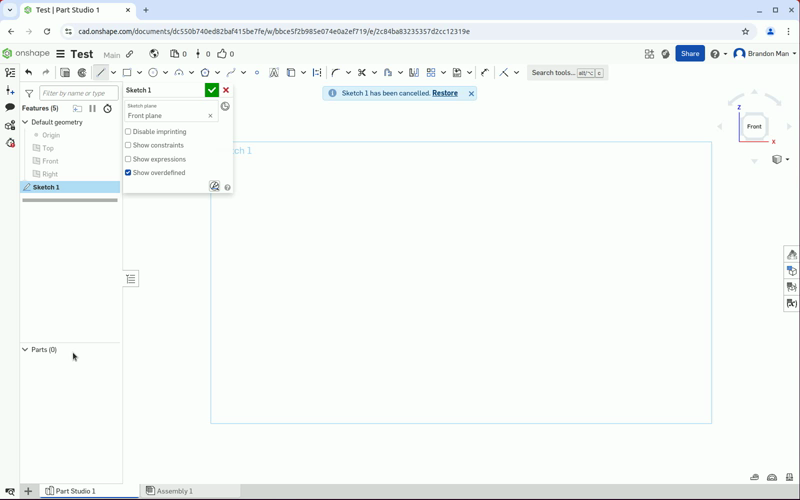
mouse_move(407, 360)
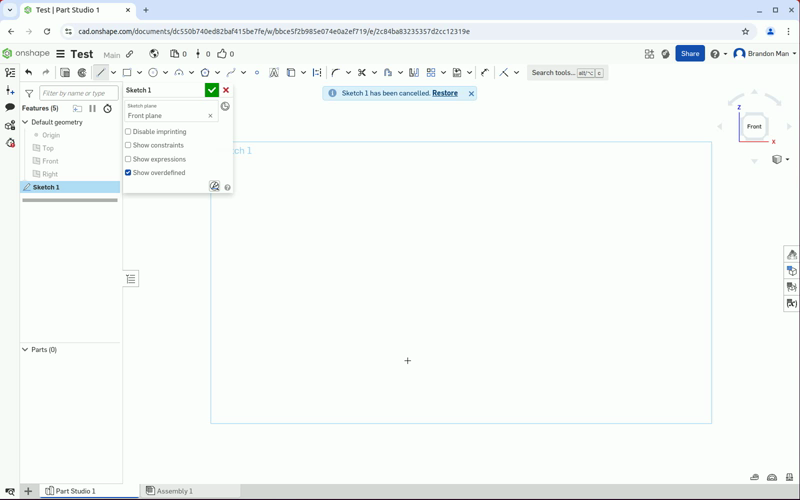
click(407, 360)
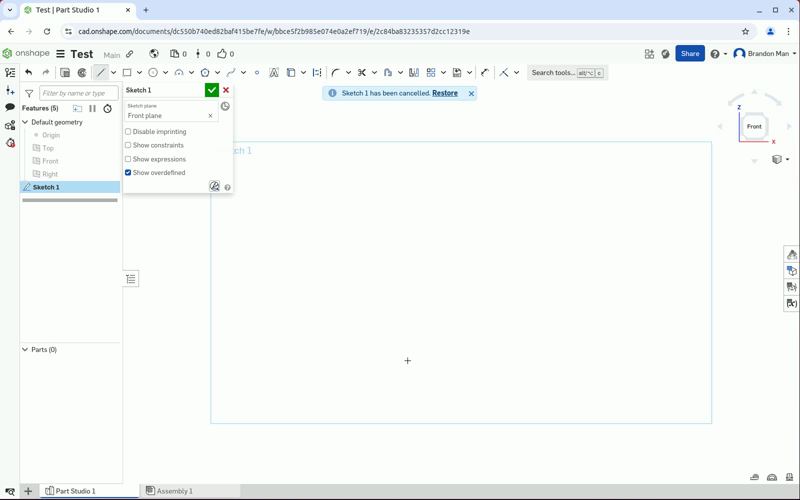
key_up(shift)
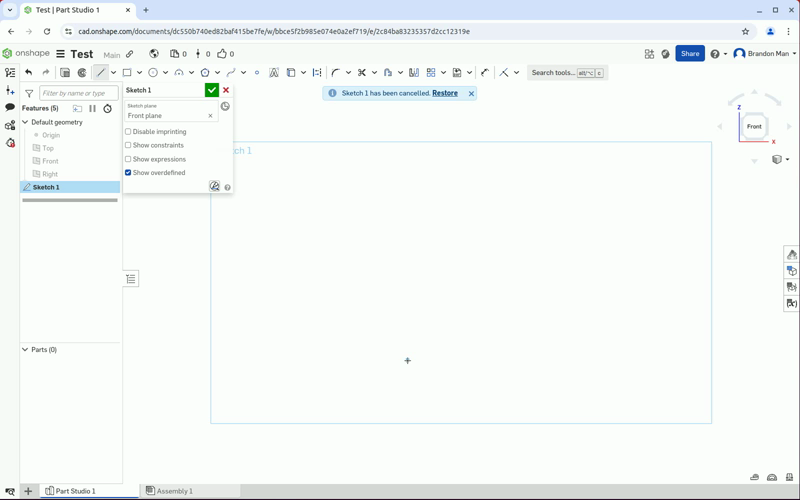
key_down(shift)
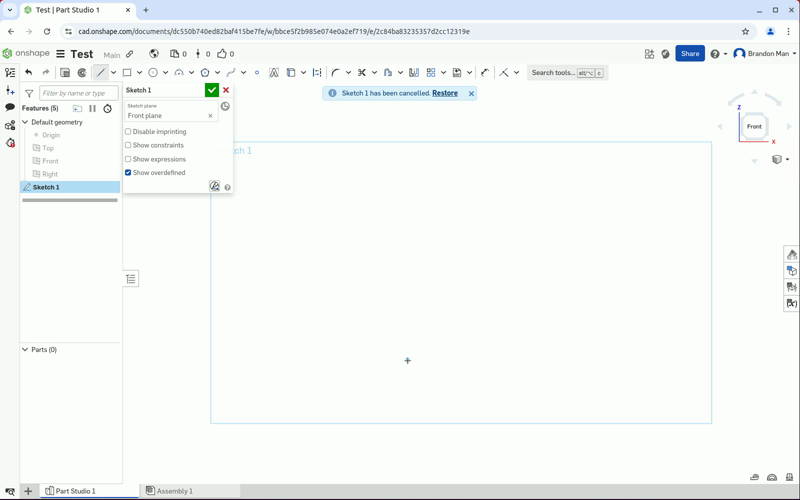
mouse_move(511, 360)
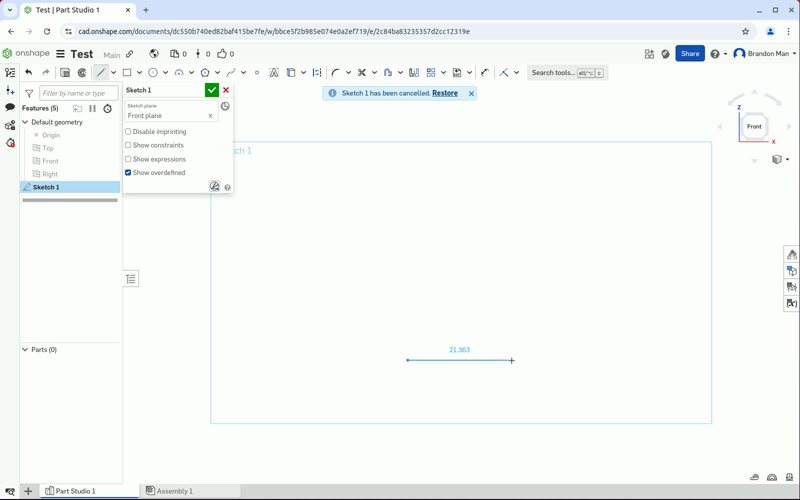
click(511, 360)
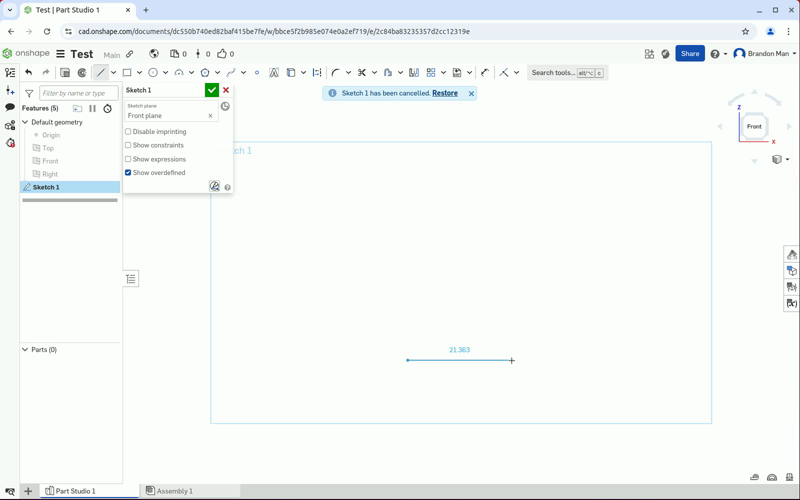
key_up(shift)
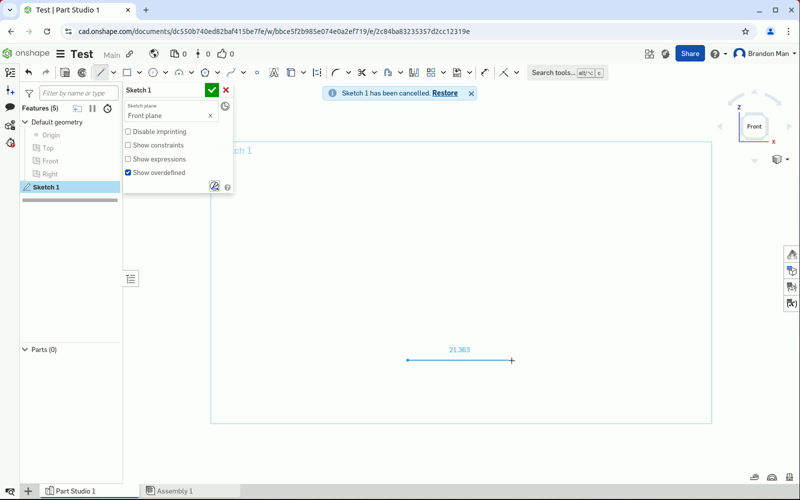
key_down(shift)
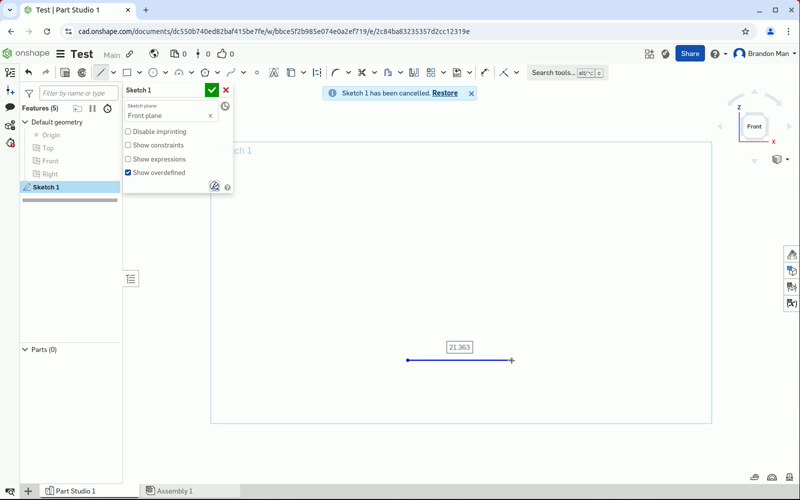
mouse_move(511, 206)
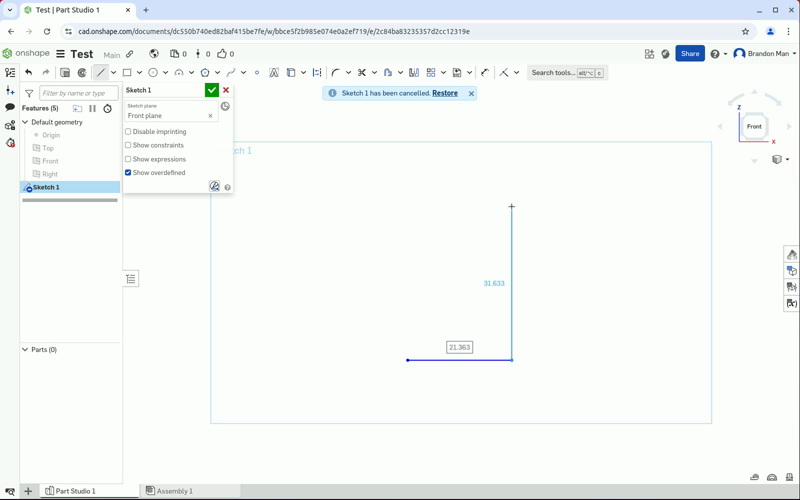
click(511, 206)
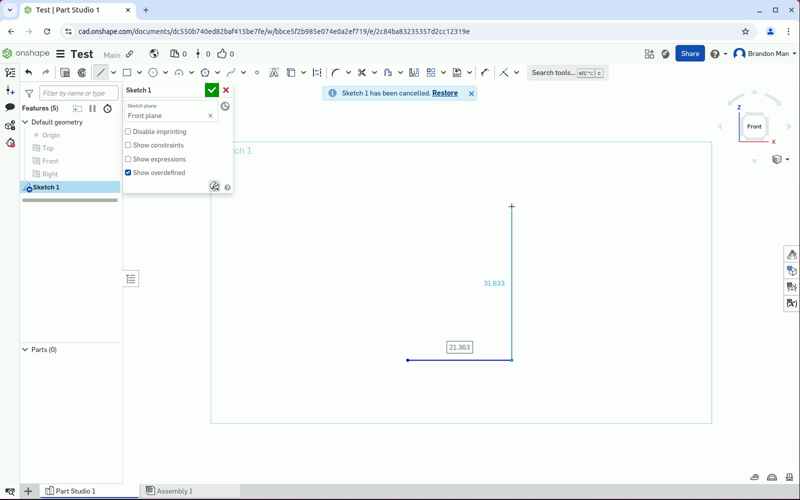
key_up(shift)
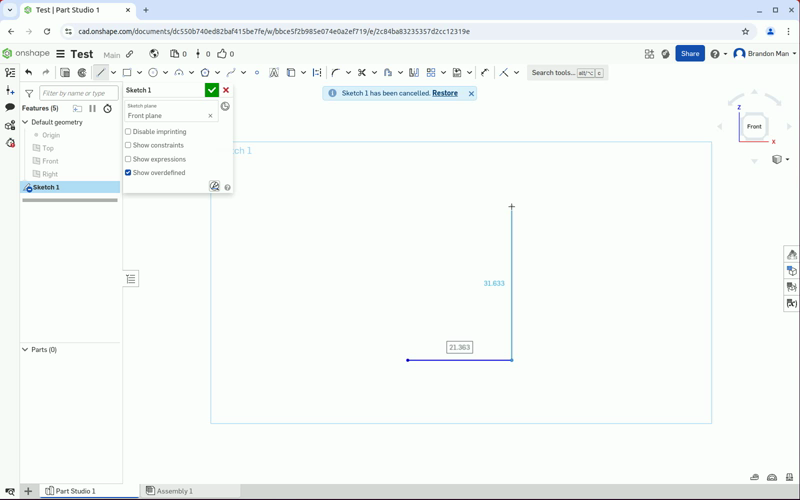
key_down(shift)
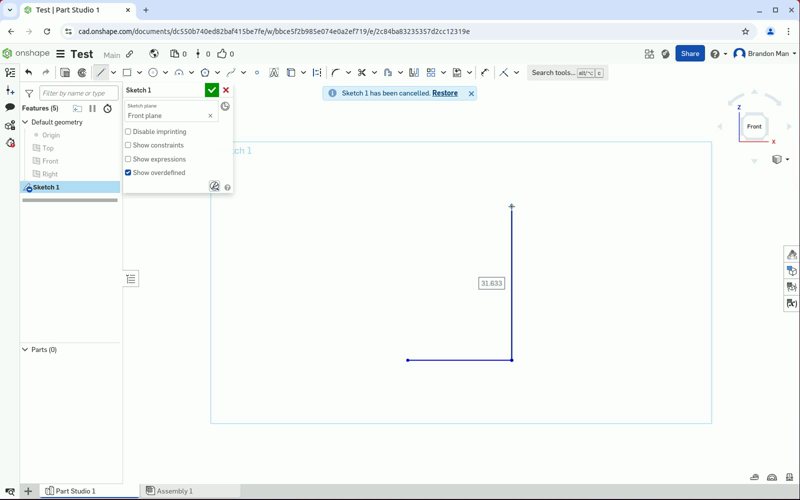
mouse_move(407, 206)
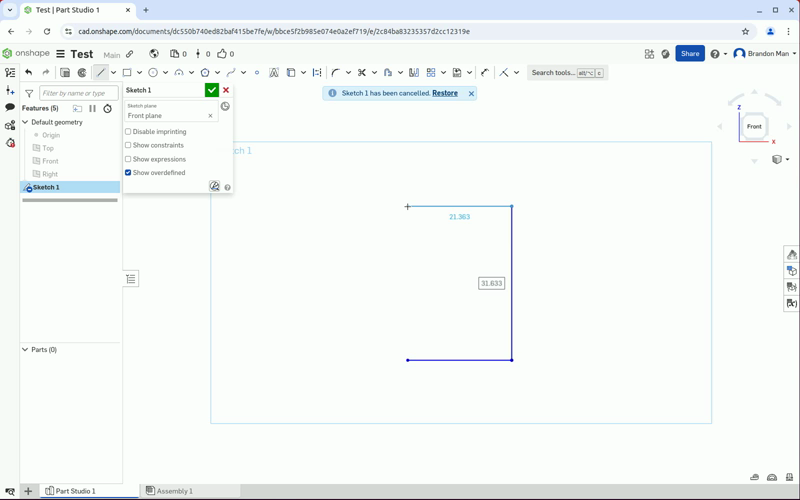
click(407, 206)
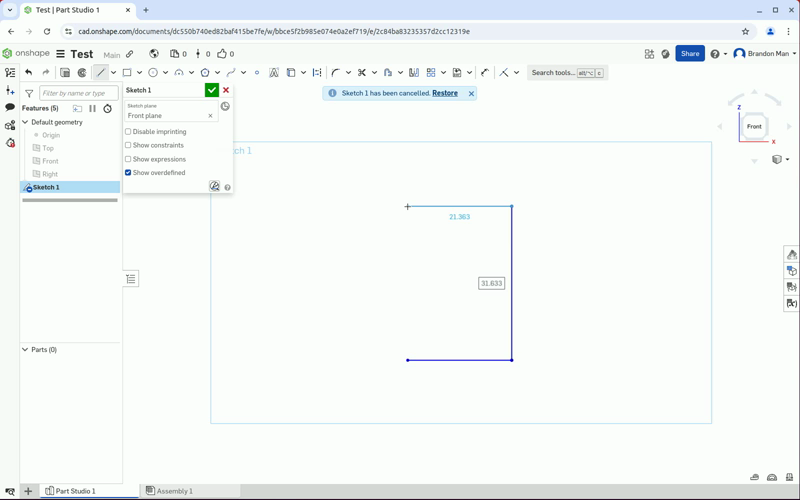
key_up(shift)
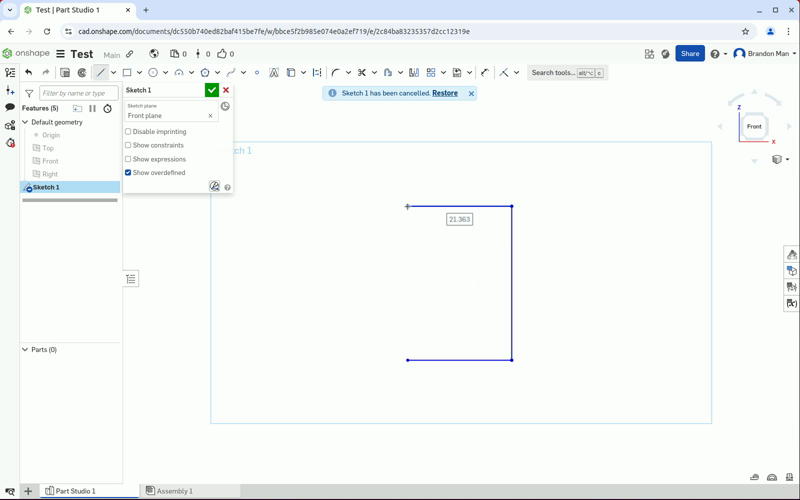
key_down(shift)
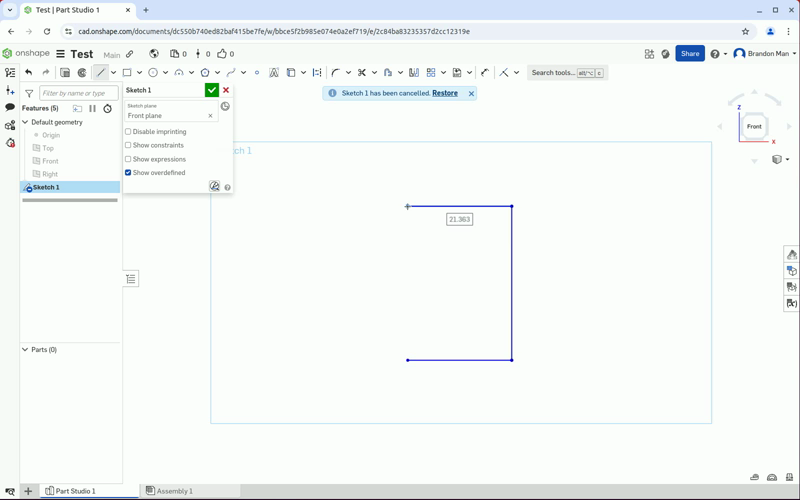
mouse_move(407, 360)
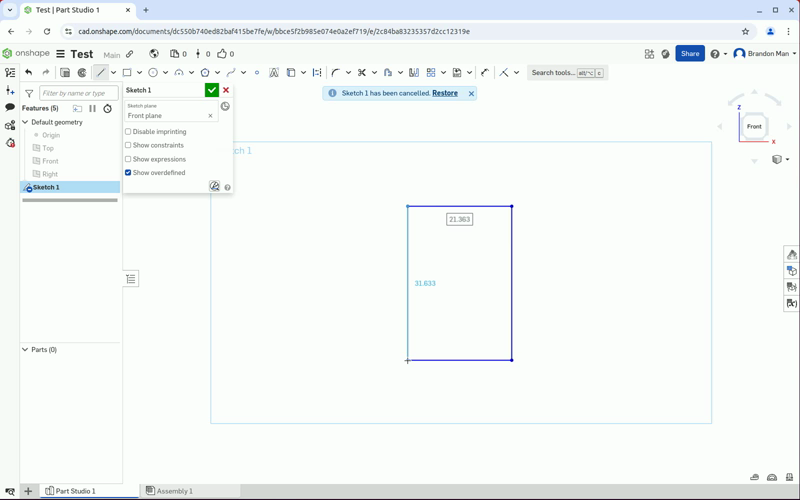
key_up(shift)
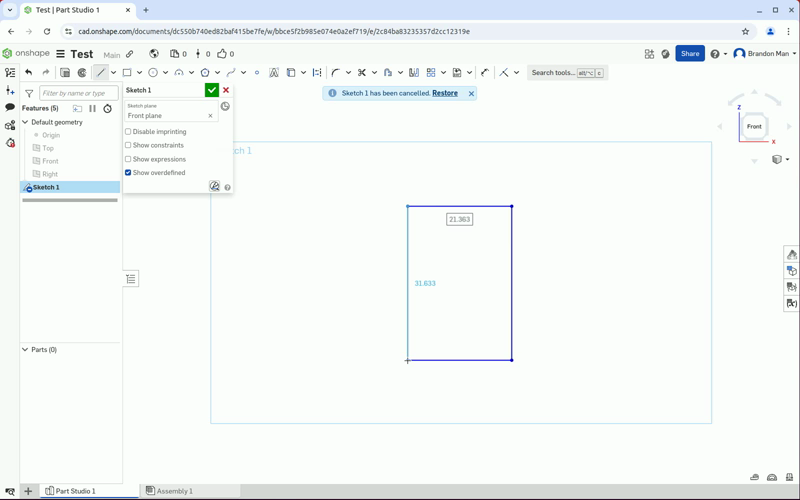
click(407, 360)
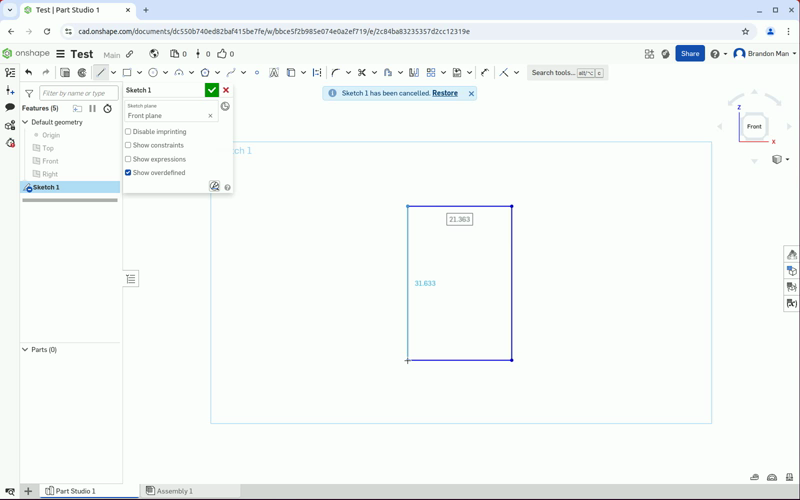
key(esc)
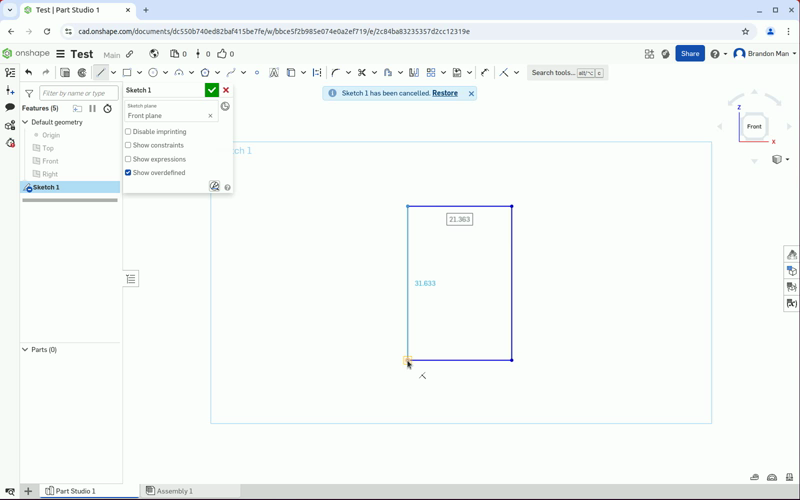
mouse_move(433, 225)
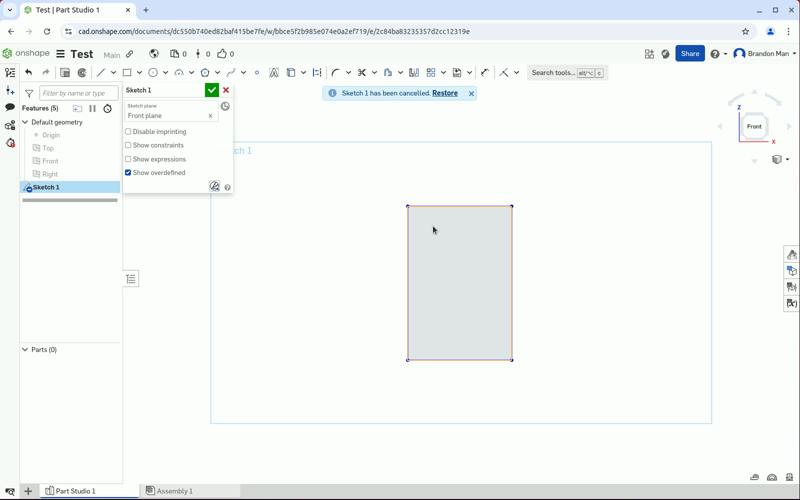
click(433, 225)
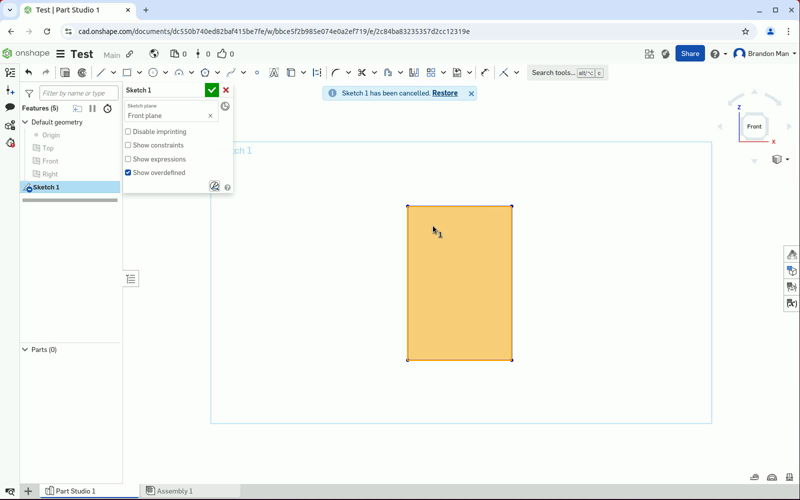
mouse_move(73, 352)
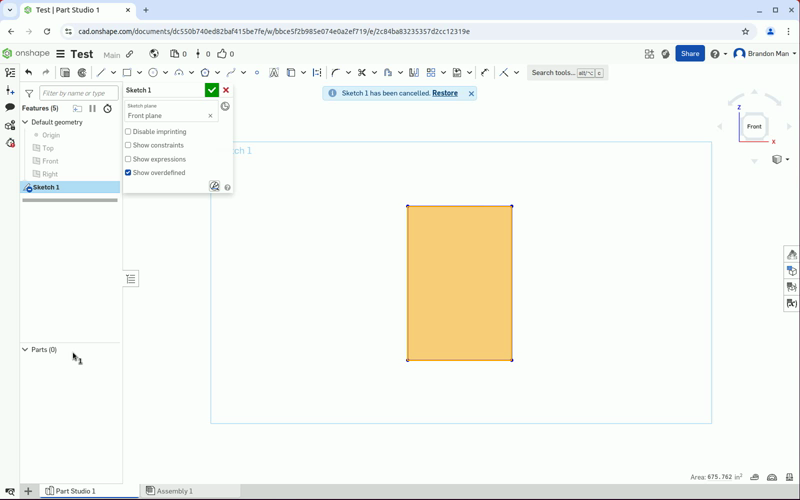
key(shift+y)
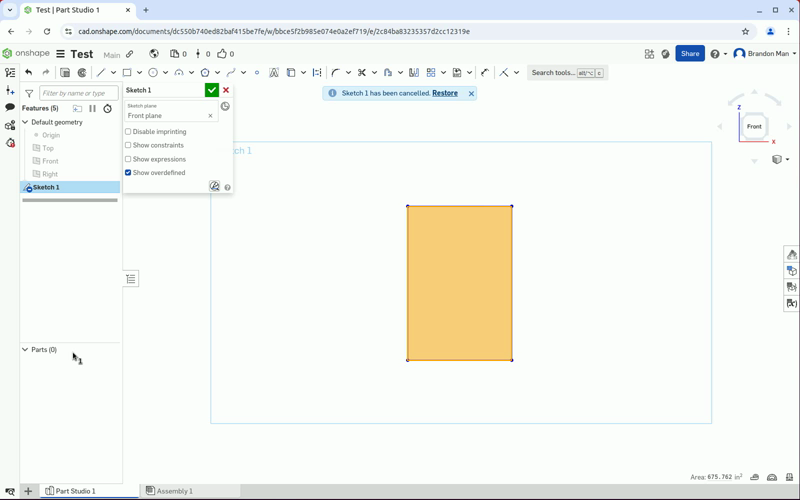
key(shift+e)
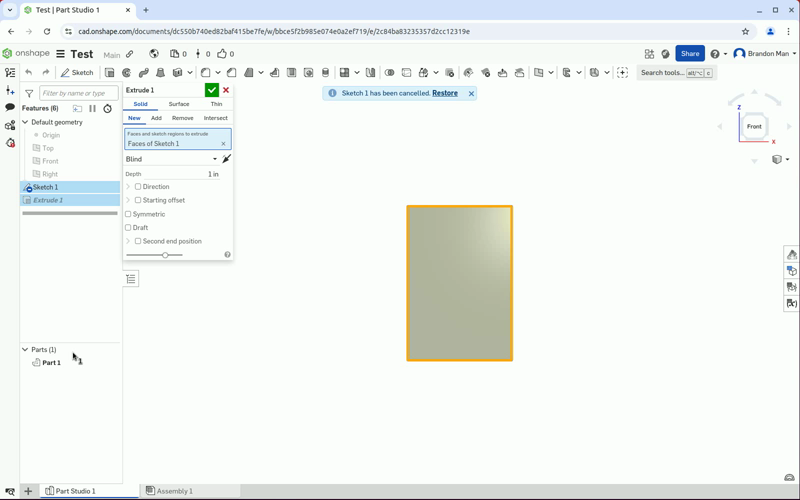
mouse_move(143, 106)
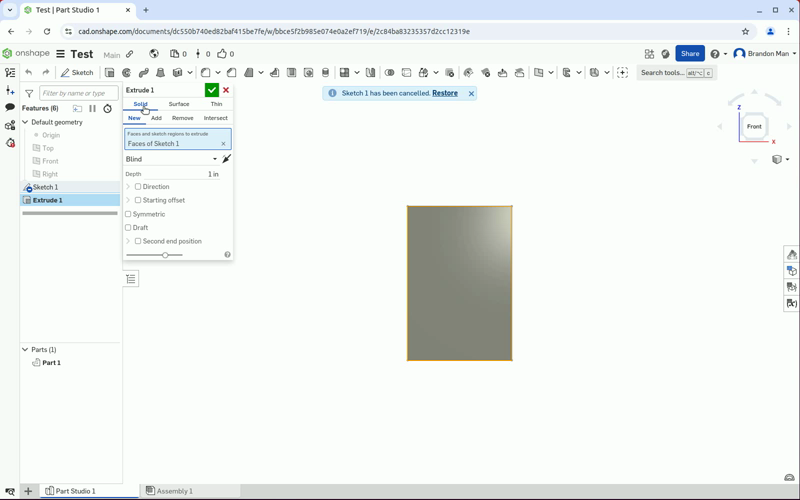
click(143, 106)
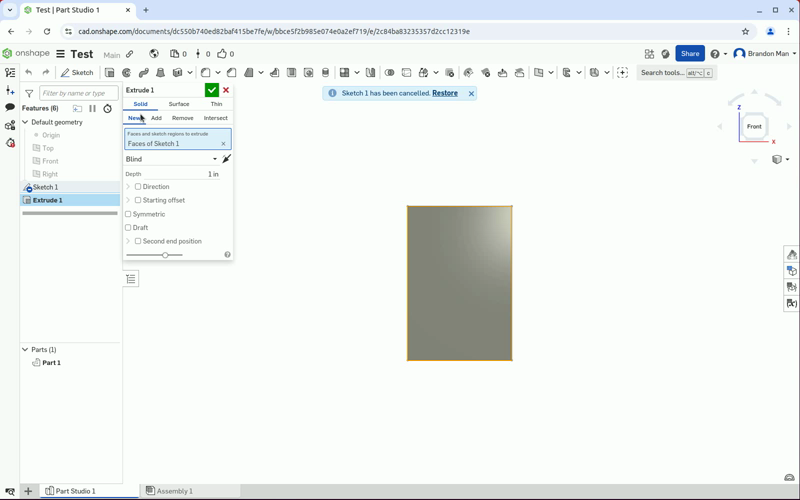
mouse_move(137, 120)
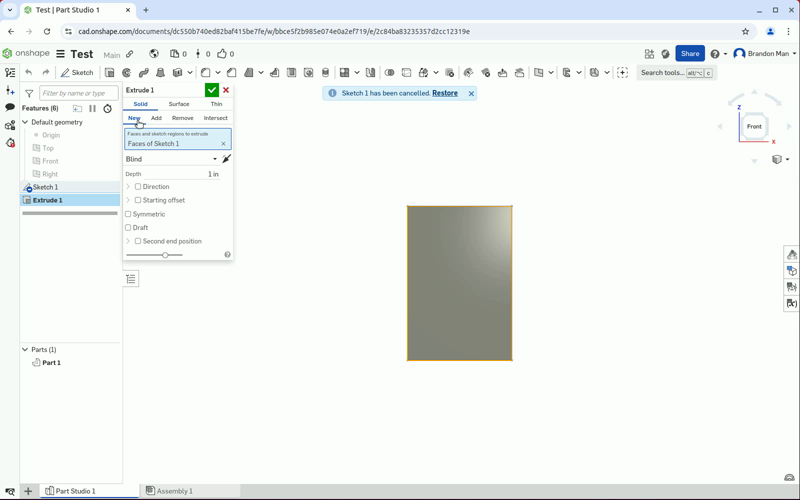
click(137, 120)
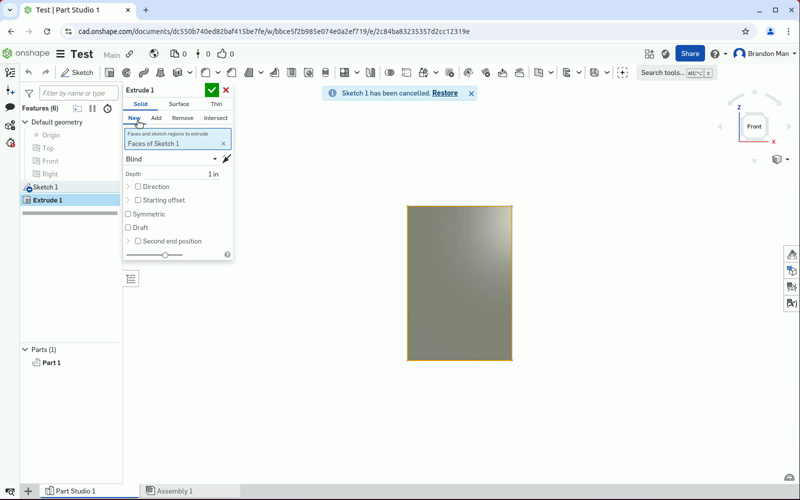
key(tab, 4)
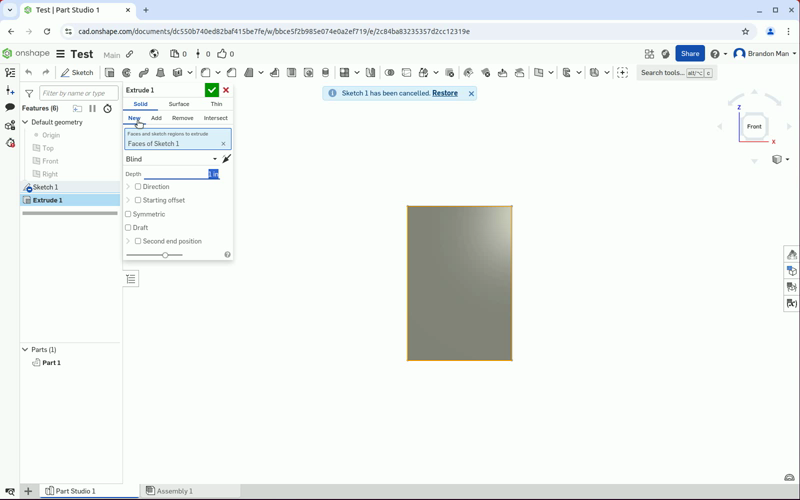
text(14.443)
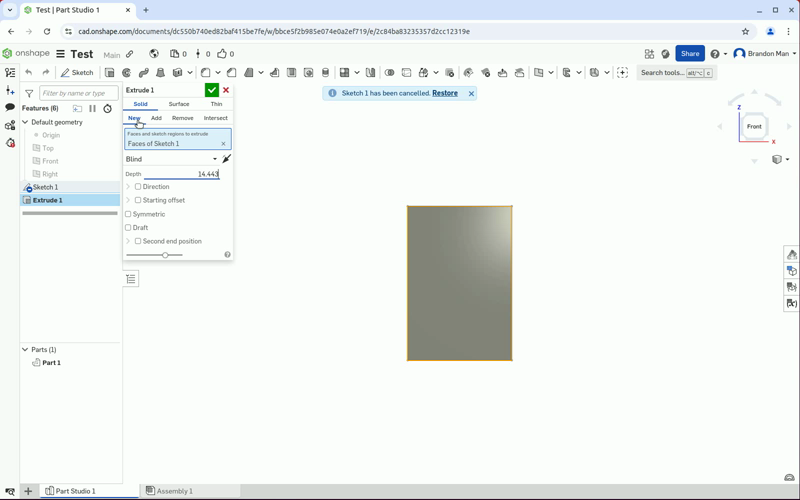
key(enter)
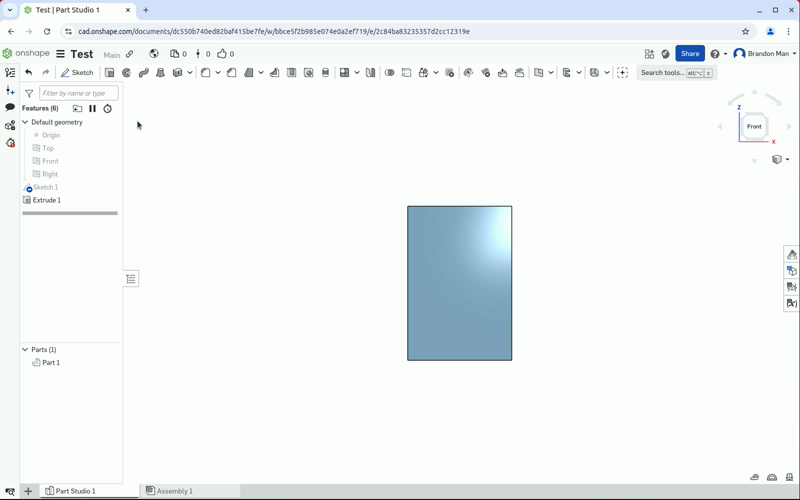
key(shift+h)
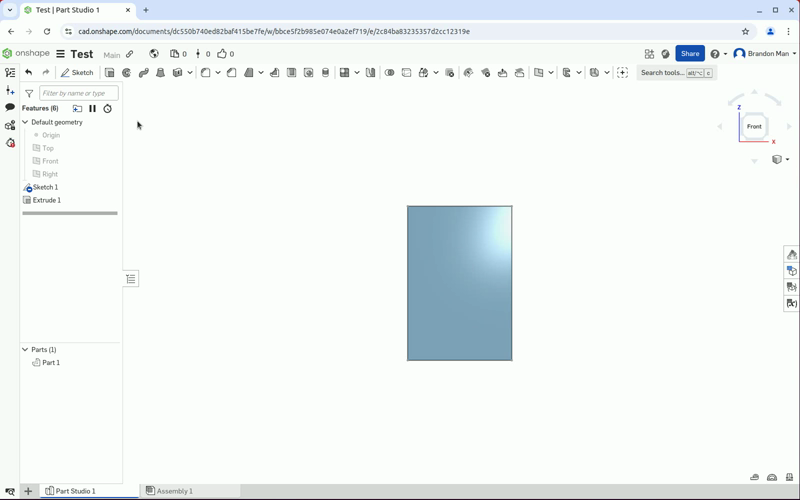
key(shift+h)
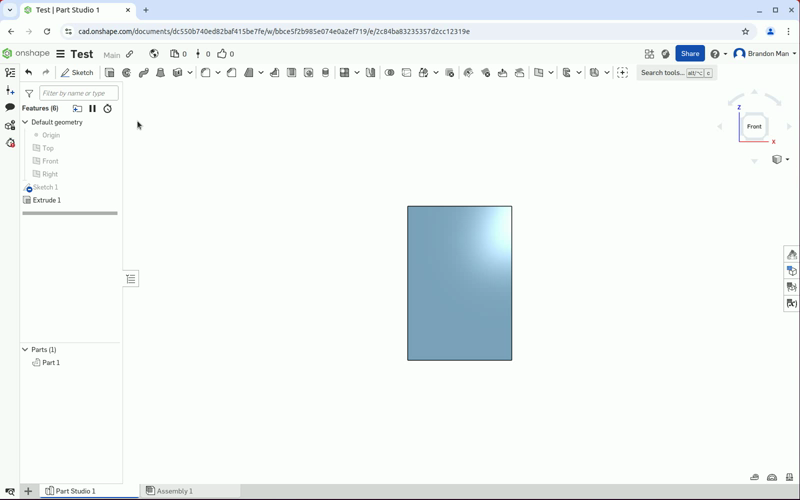
mouse_move(73, 189)
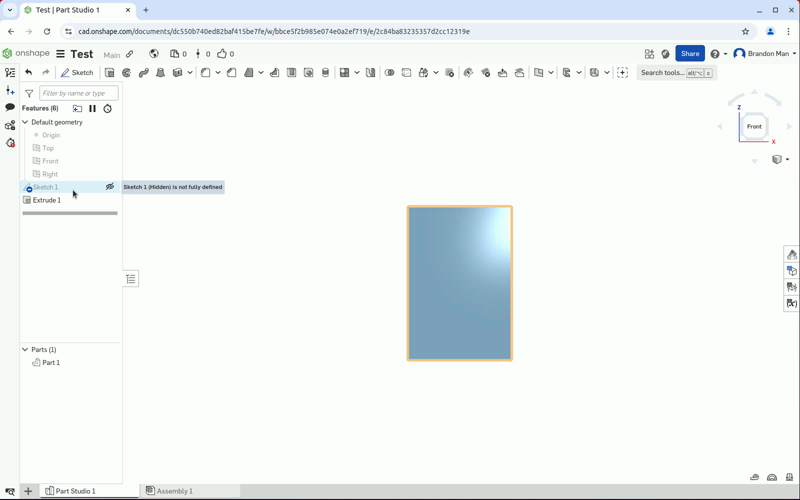
click(73, 189)
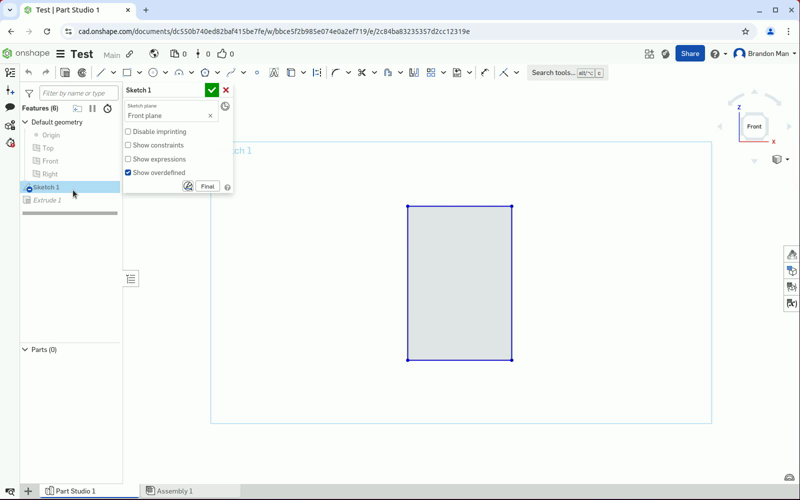
mouse_move(229, 92)
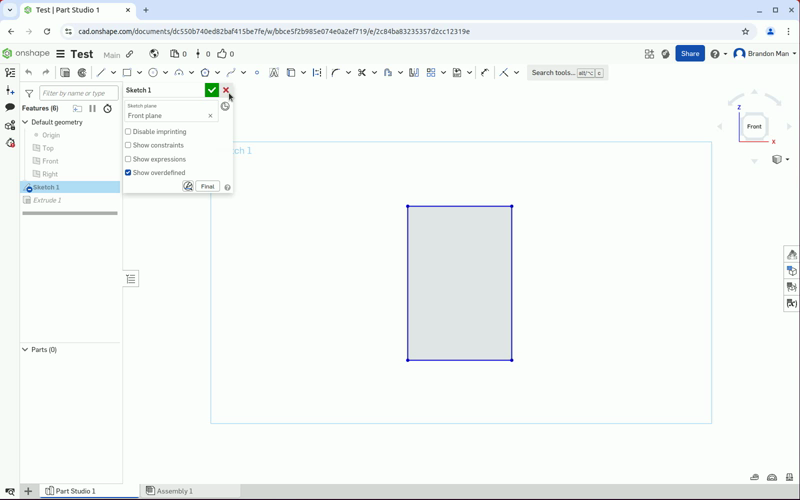
click(229, 92)
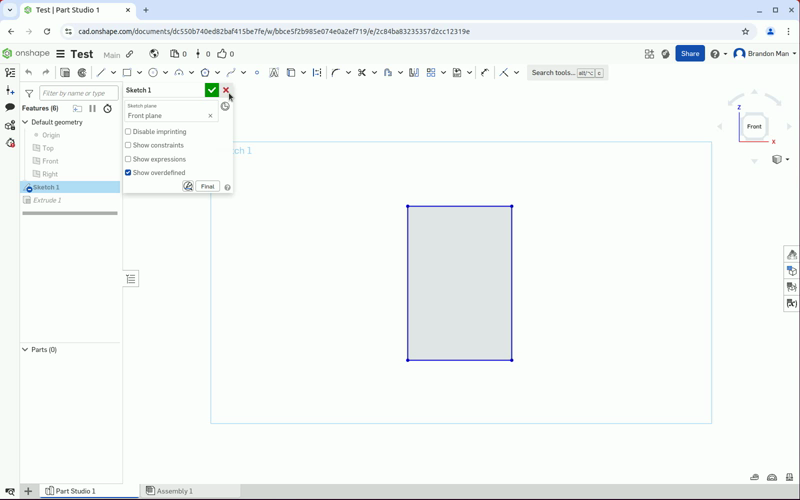
mouse_move(73, 352)
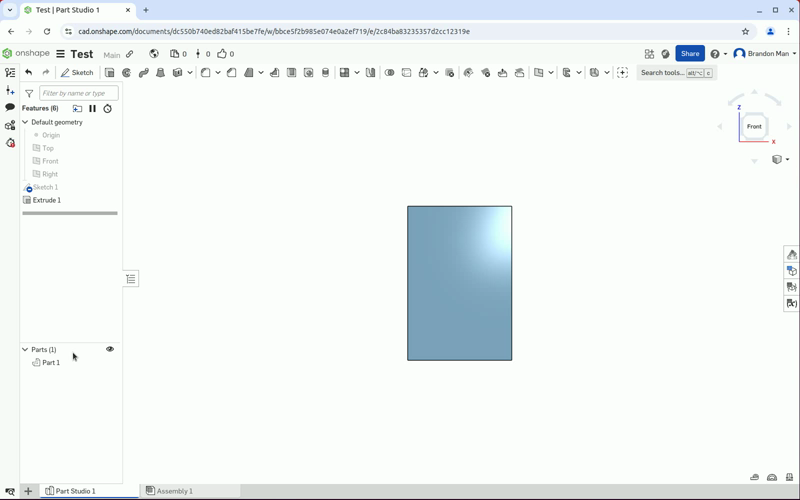
key(y)
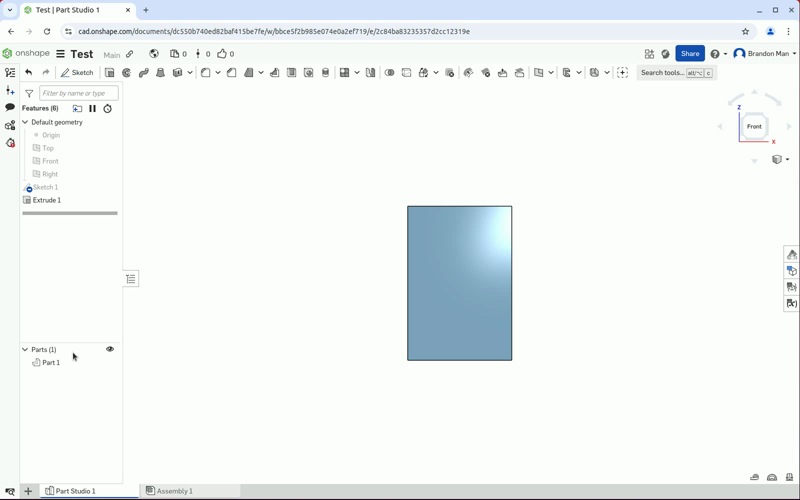
key(shift+p)
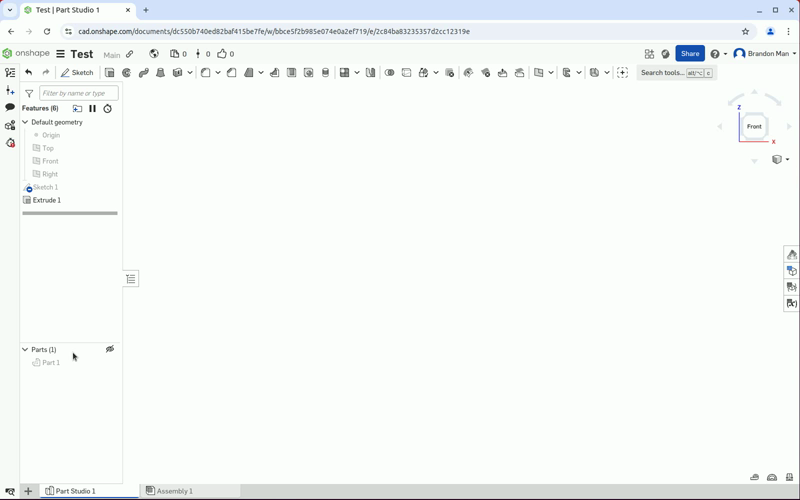
key(space)
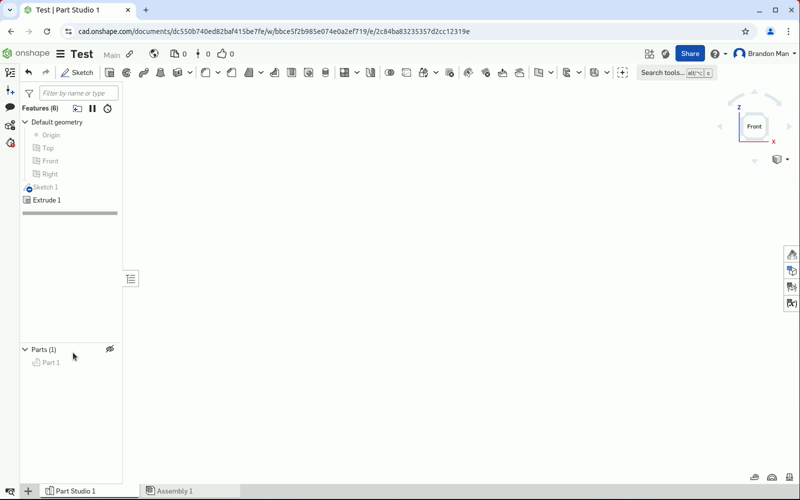
key_down(shift)
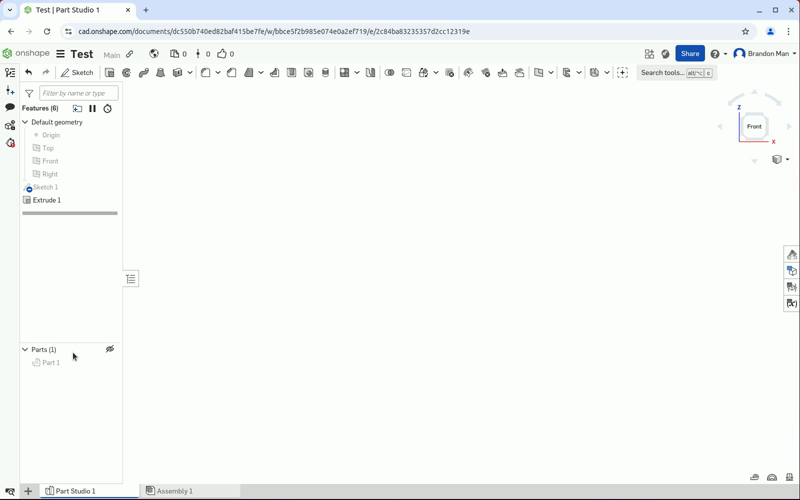
key(down)
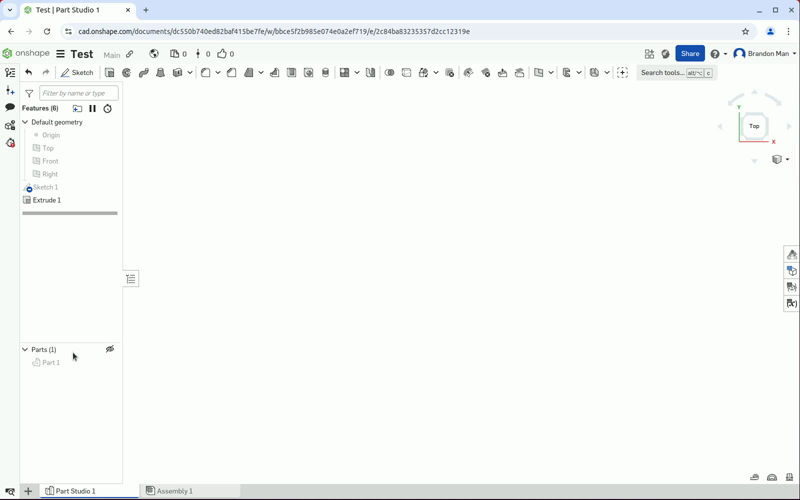
key_up(shift)
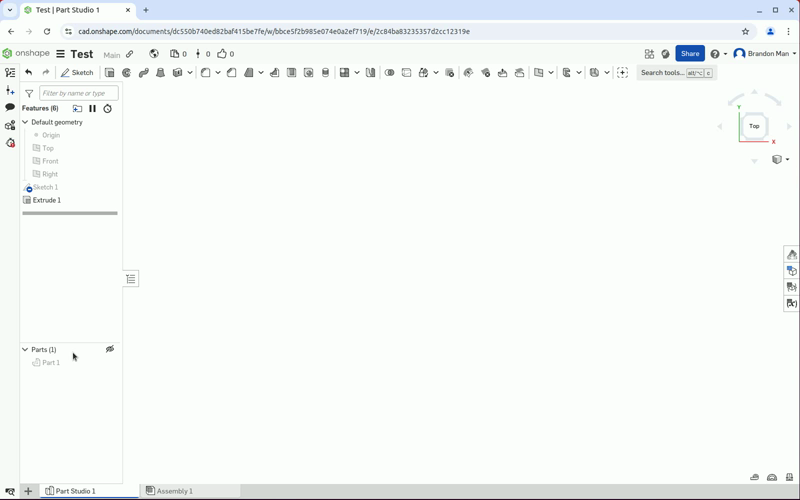
mouse_move(73, 352)
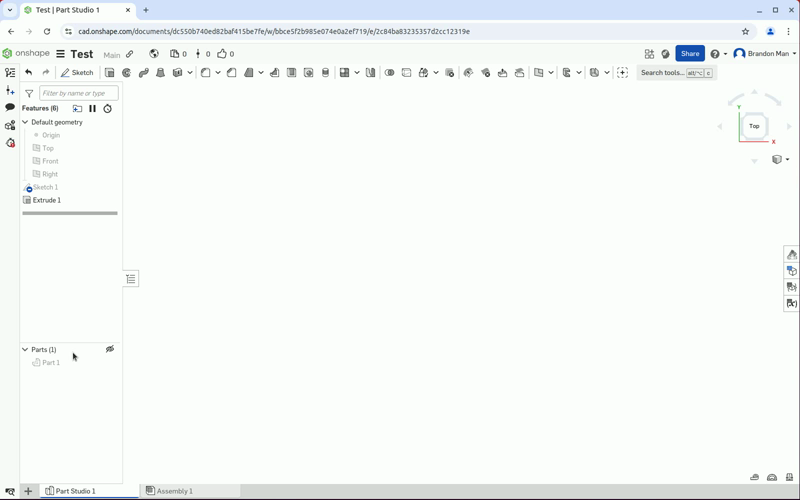
key(shift+y)
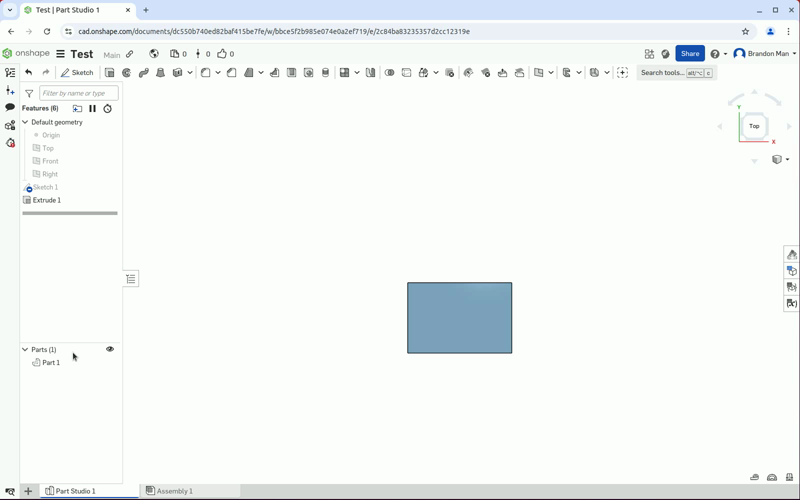
mouse_move(541, 75)
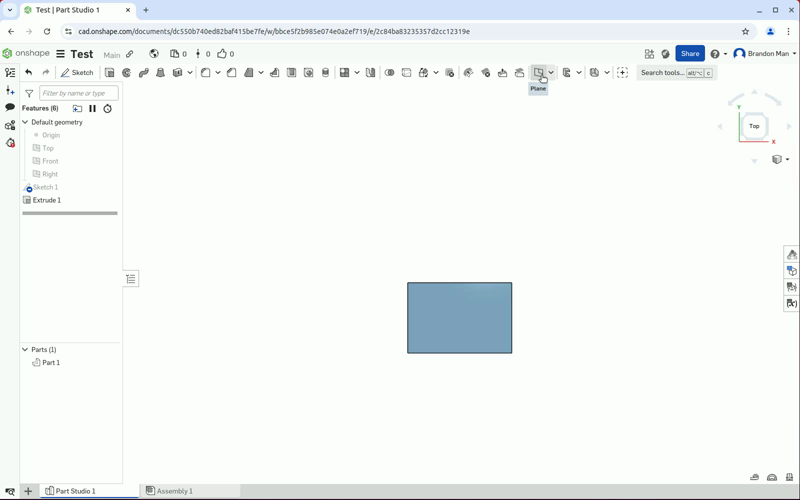
click(541, 75)
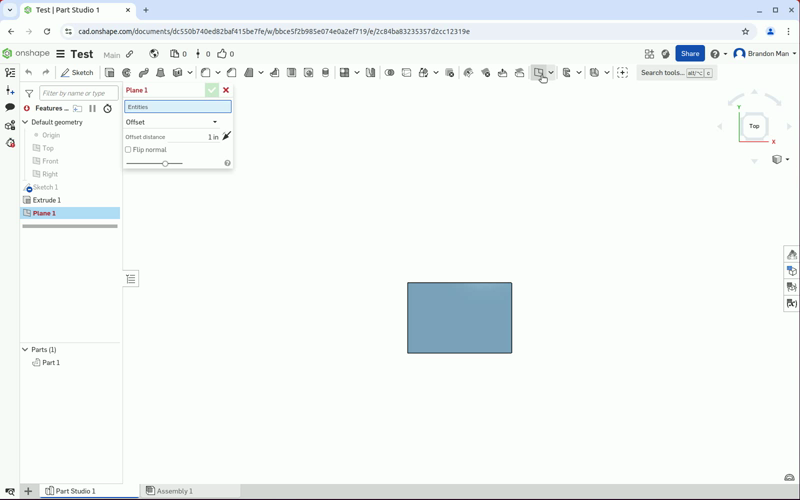
mouse_move(73, 150)
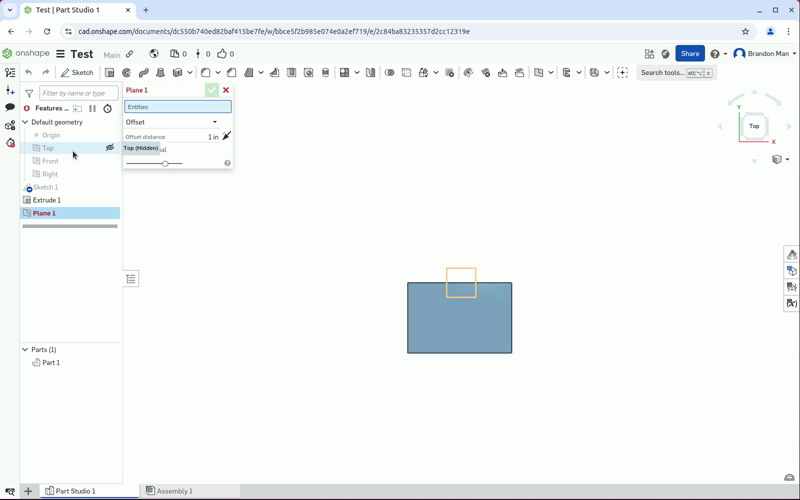
click(73, 150)
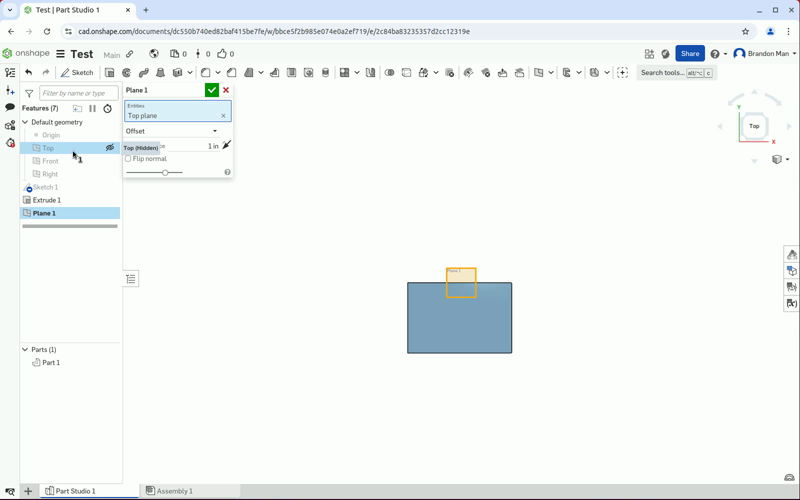
key(tab, 2)
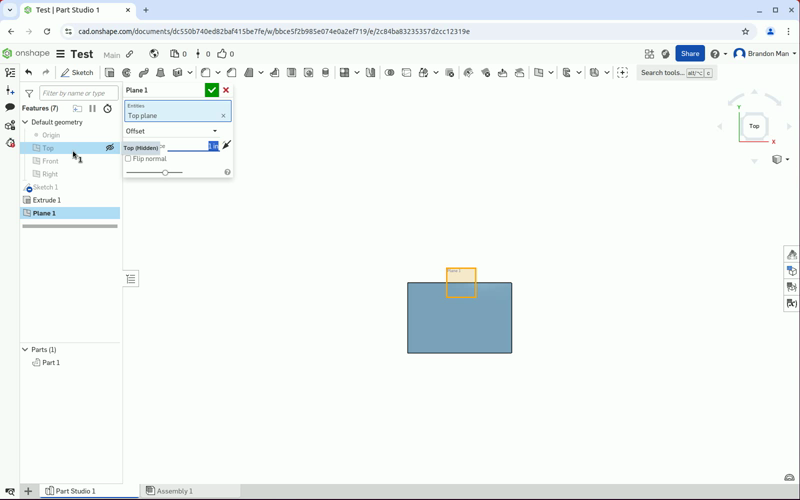
text(15.898)
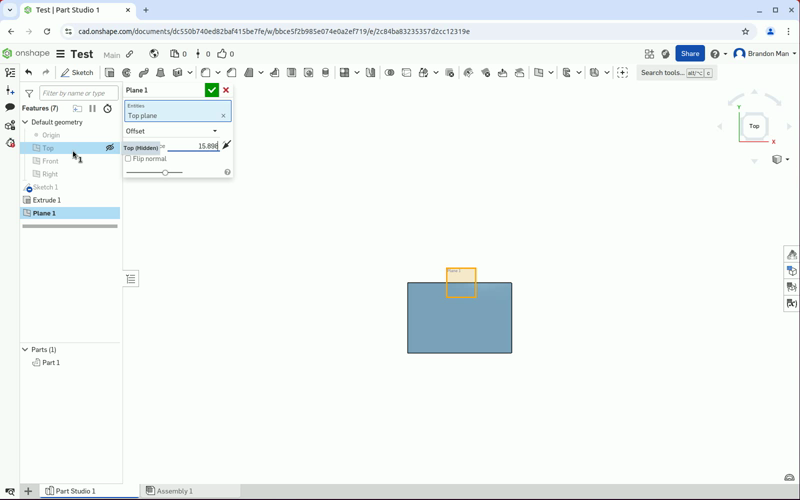
key(enter, 2)
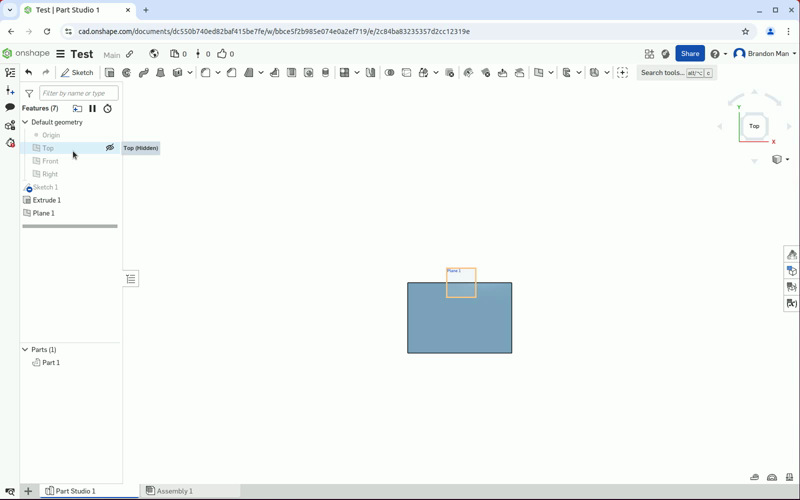
key(shift+s)
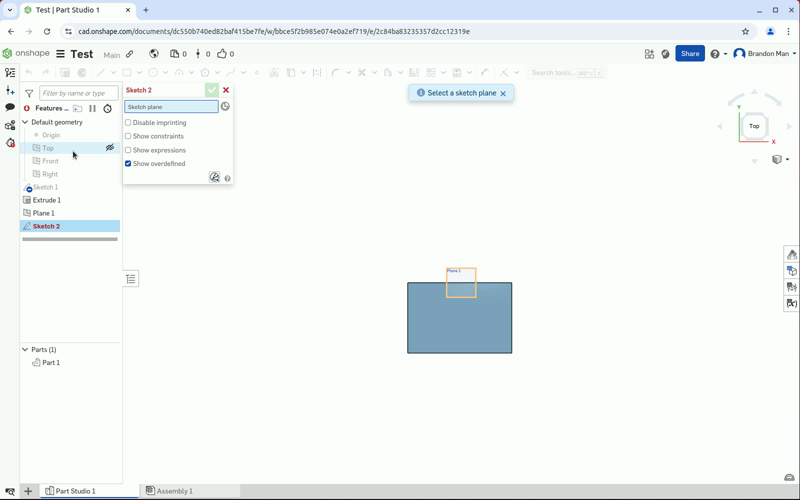
mouse_move(73, 215)
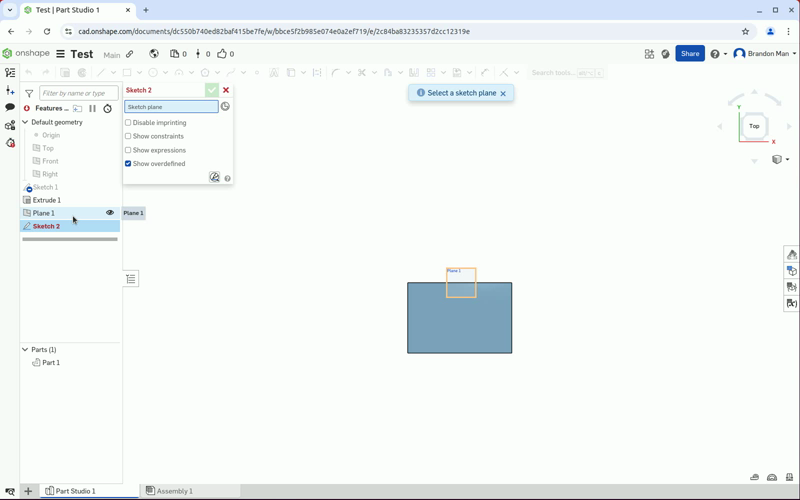
click(73, 215)
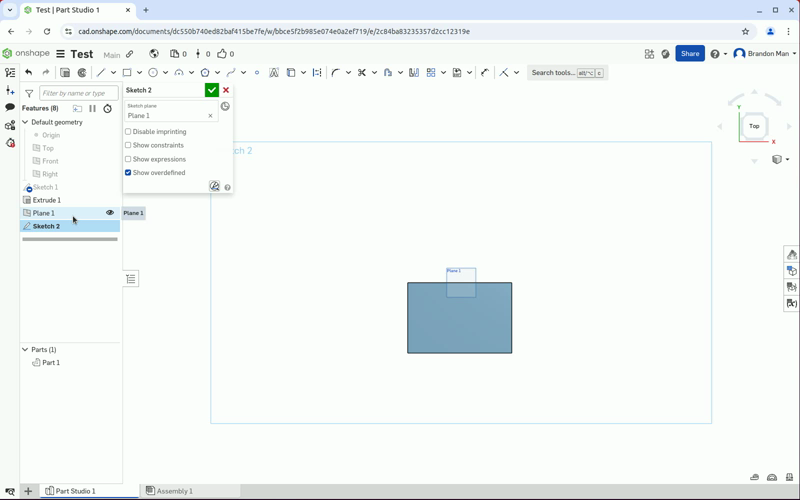
mouse_move(73, 352)
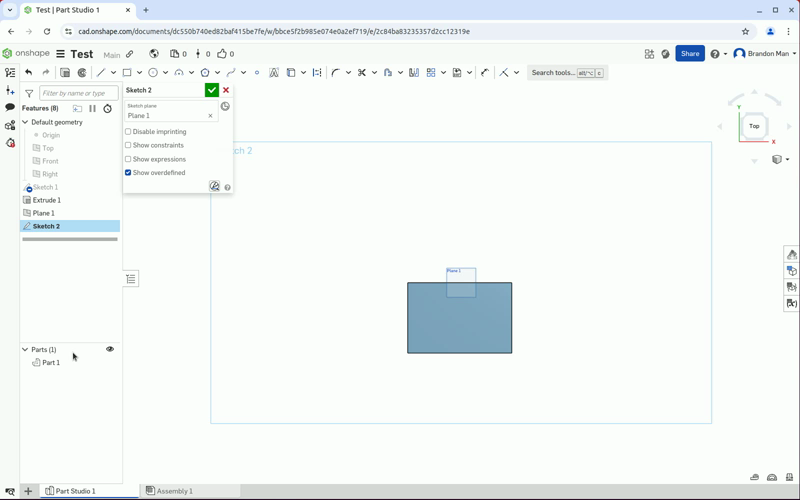
key(y)
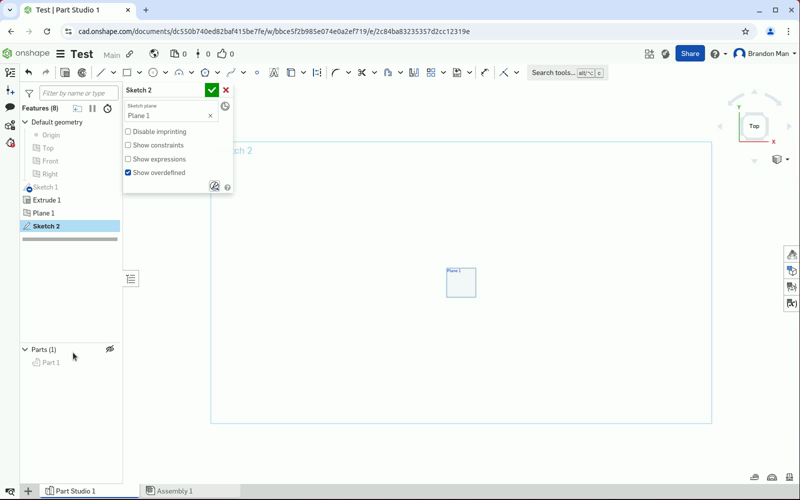
key(a)
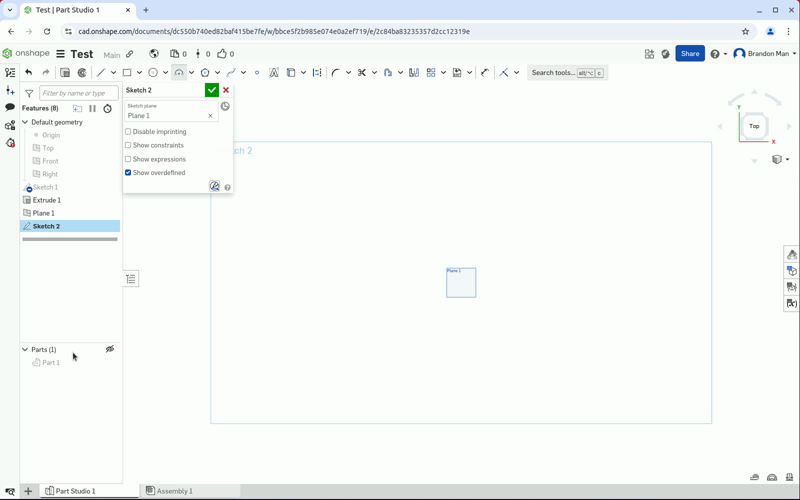
key_down(shift)
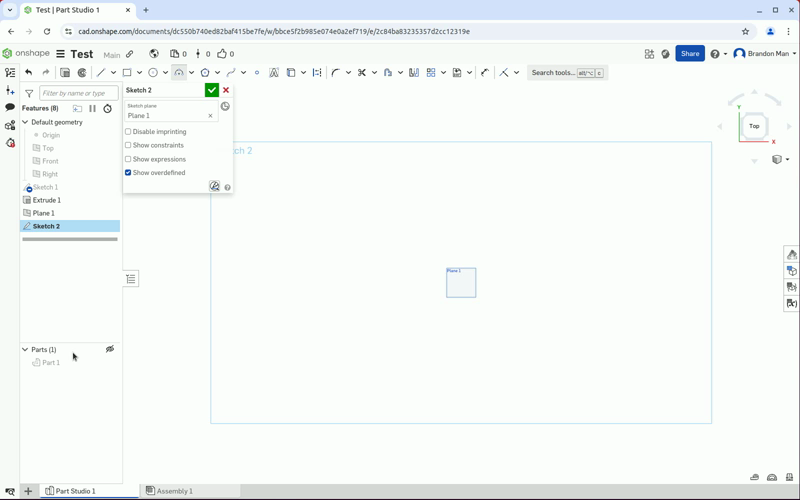
mouse_move(429, 353)
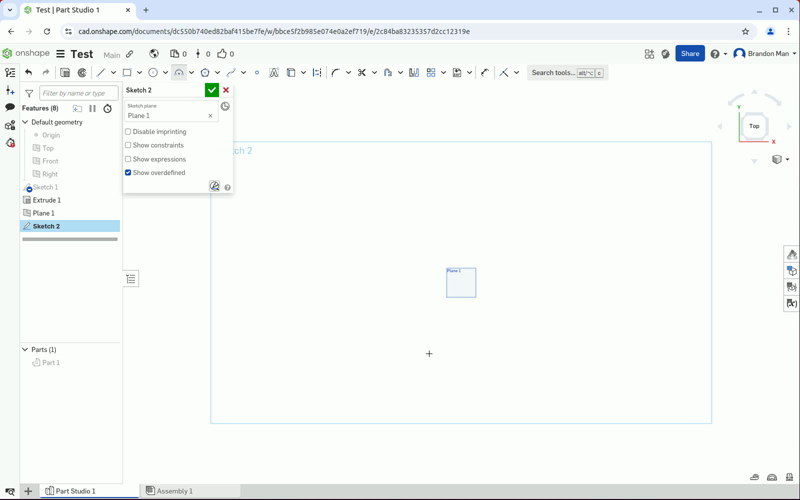
click(429, 353)
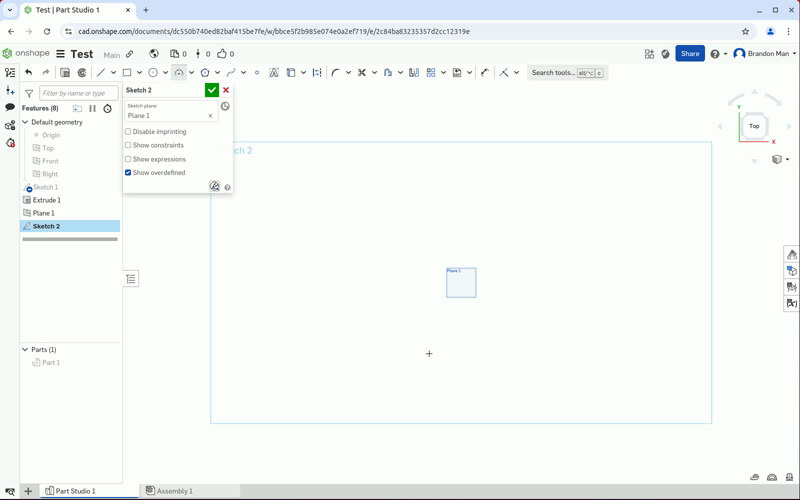
key_up(shift)
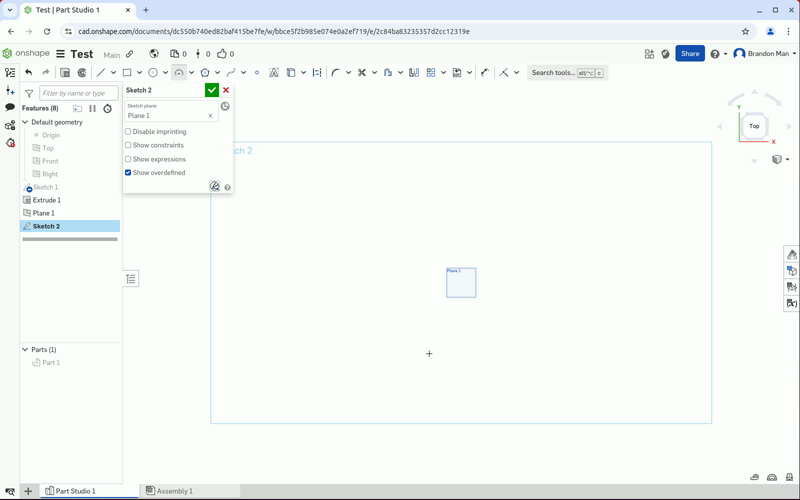
key_down(shift)
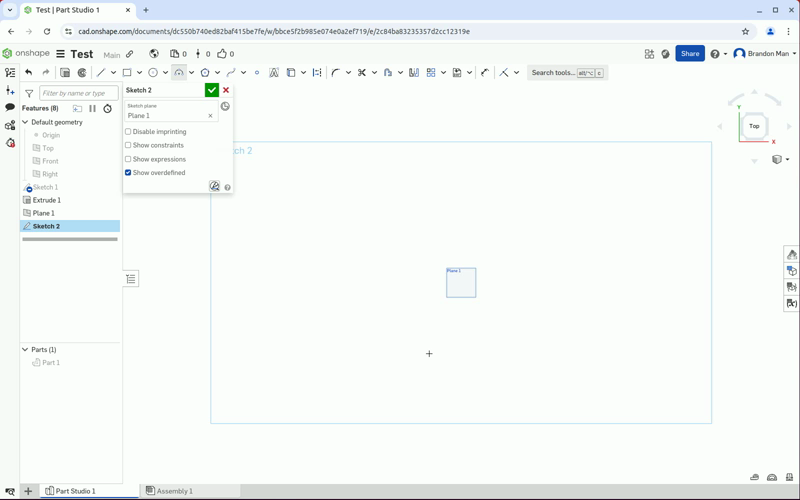
mouse_move(491, 353)
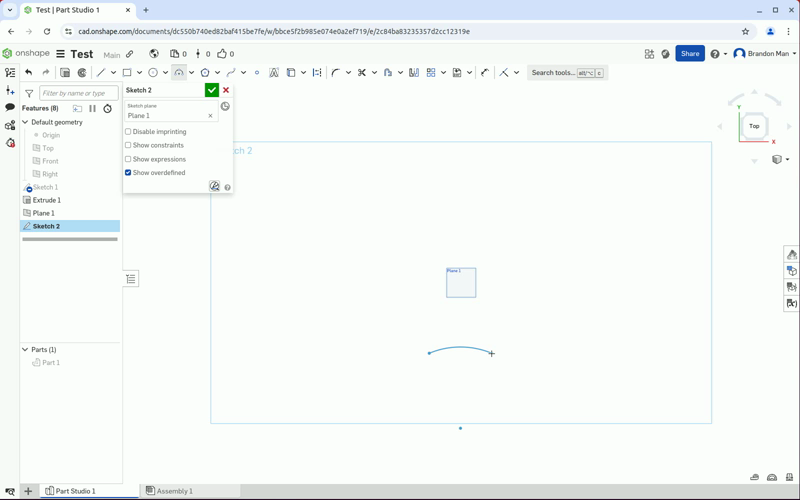
click(491, 353)
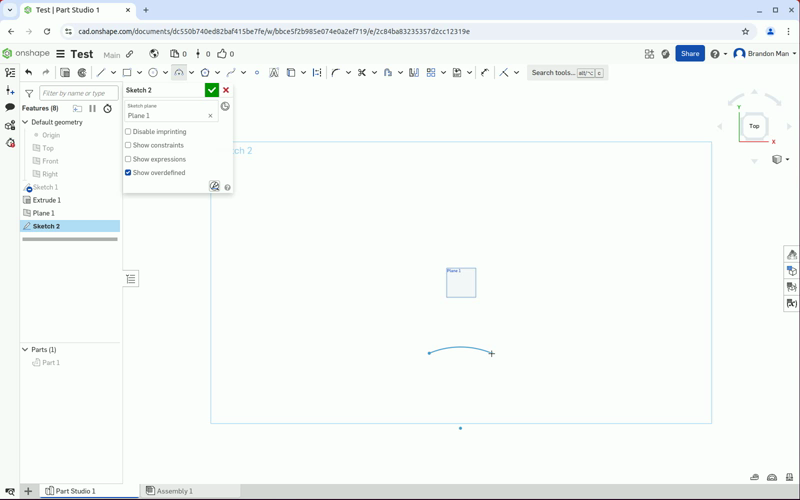
mouse_move(460, 384)
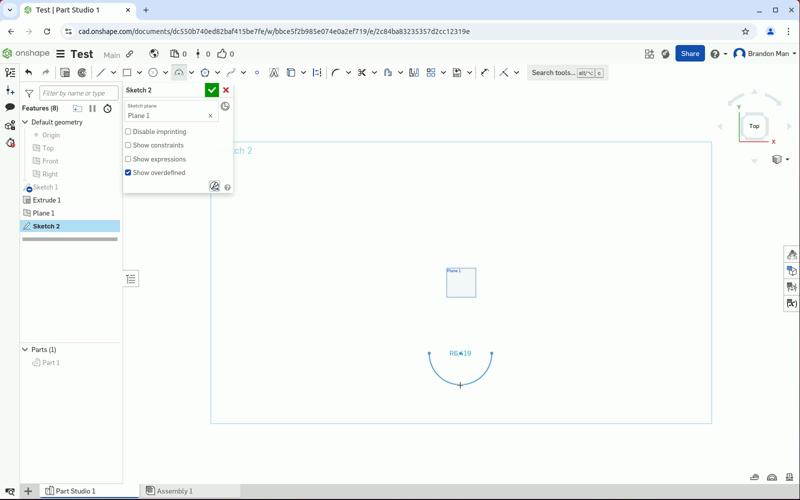
click(460, 384)
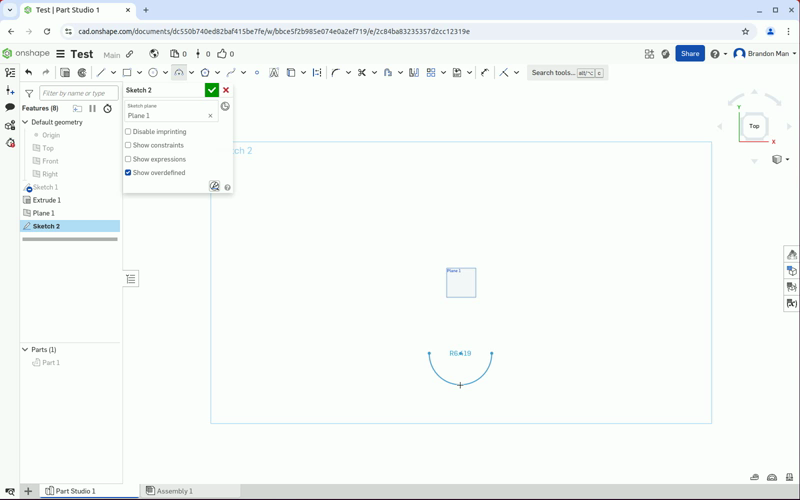
key_up(shift)
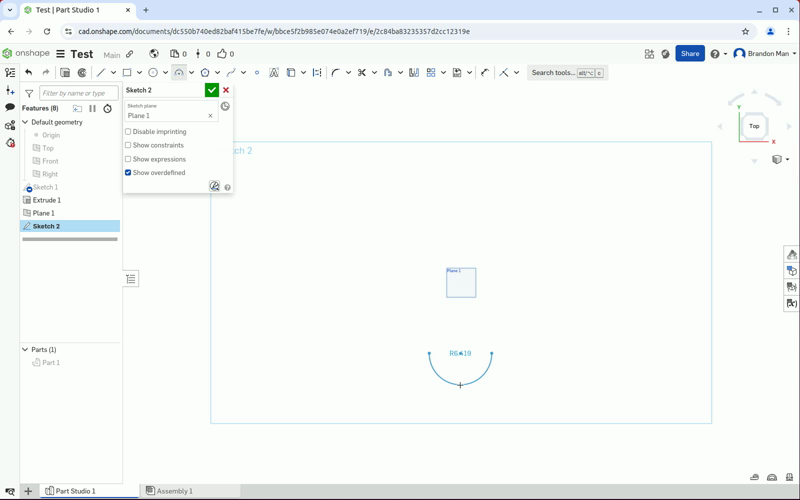
key(esc)
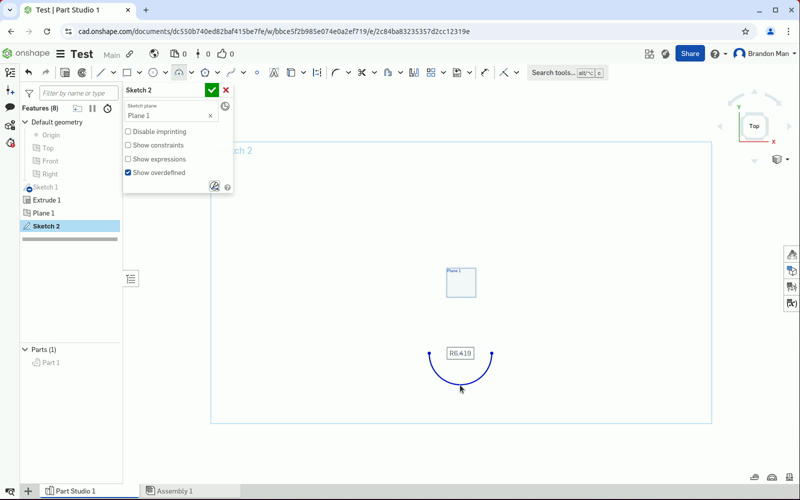
key(l)
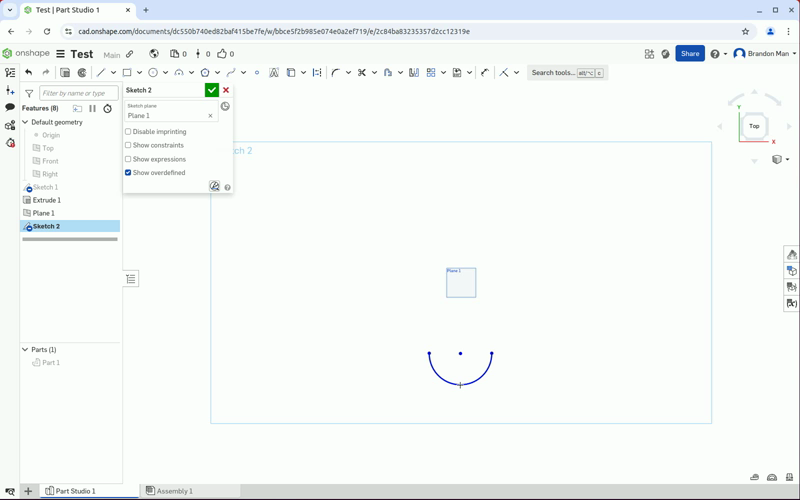
mouse_move(491, 353)
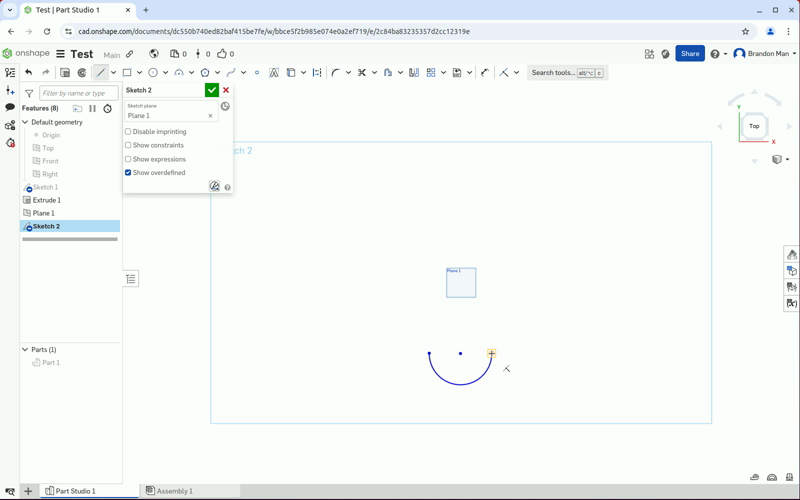
click(491, 353)
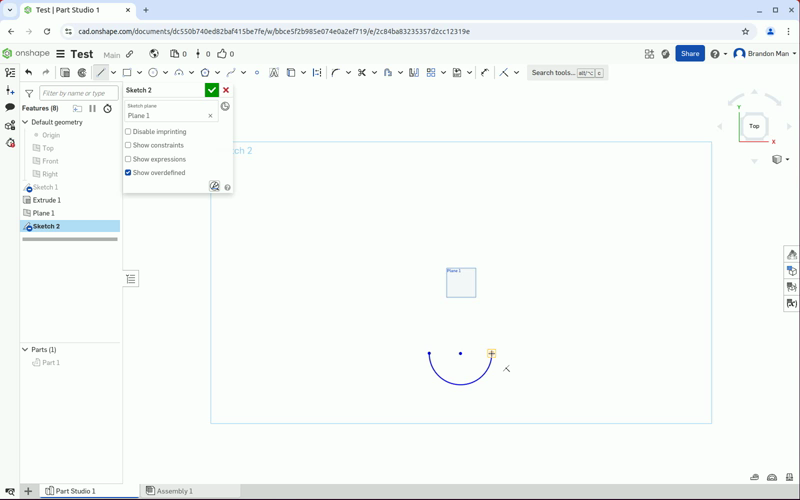
key_down(shift)
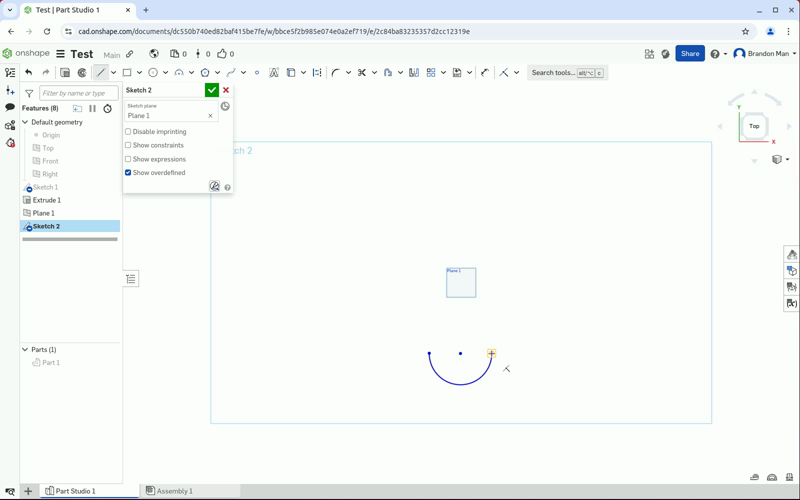
mouse_move(429, 353)
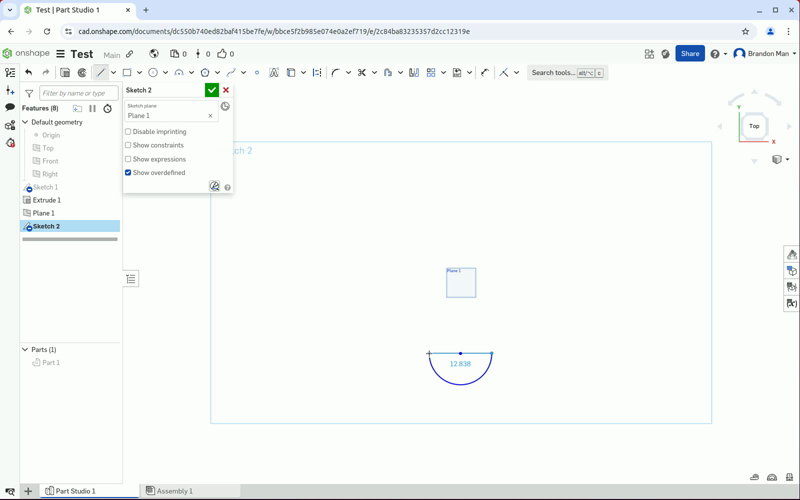
key_up(shift)
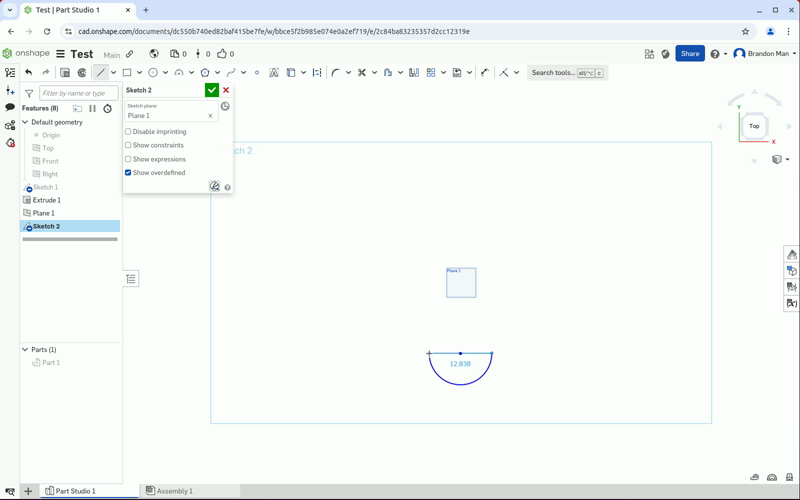
click(429, 353)
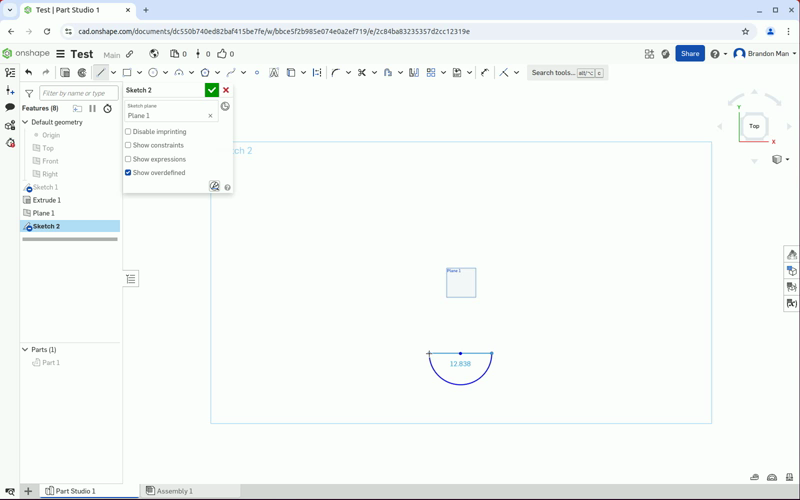
key(esc)
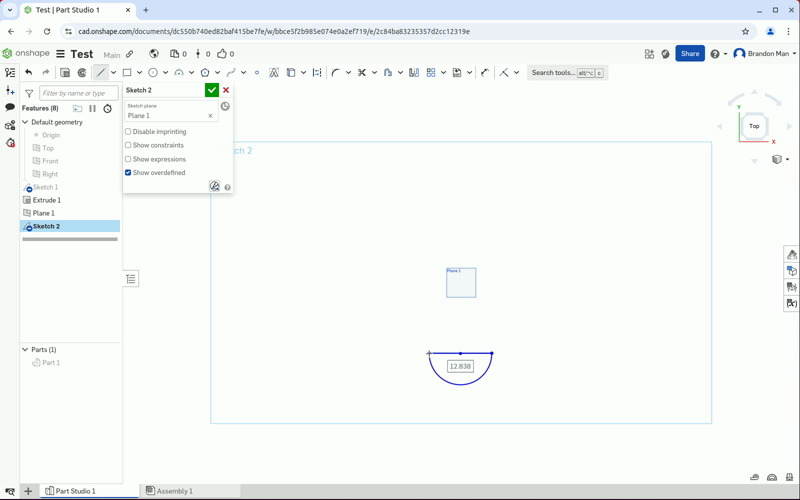
mouse_move(455, 357)
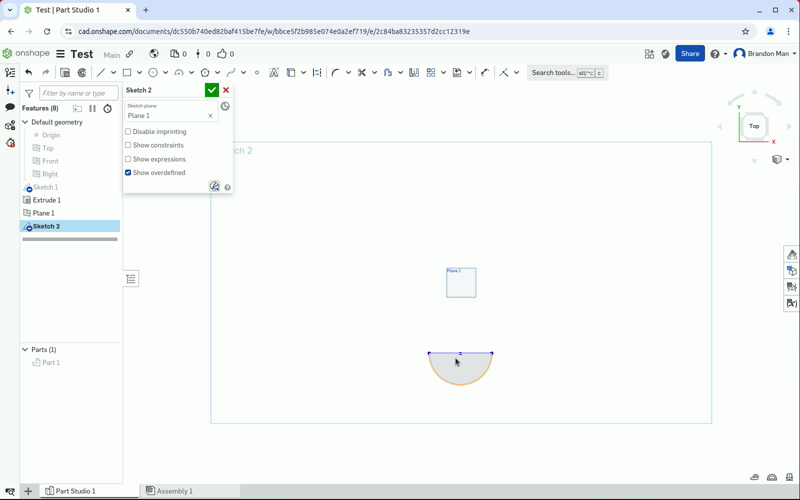
scroll(6)
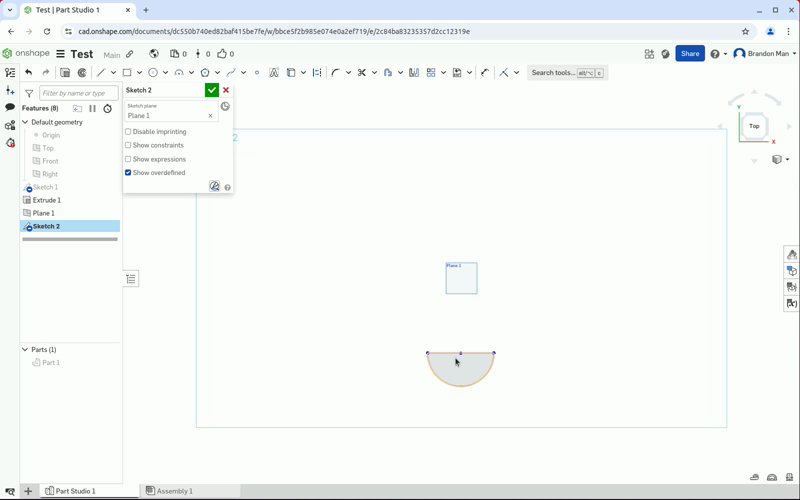
scroll(6)
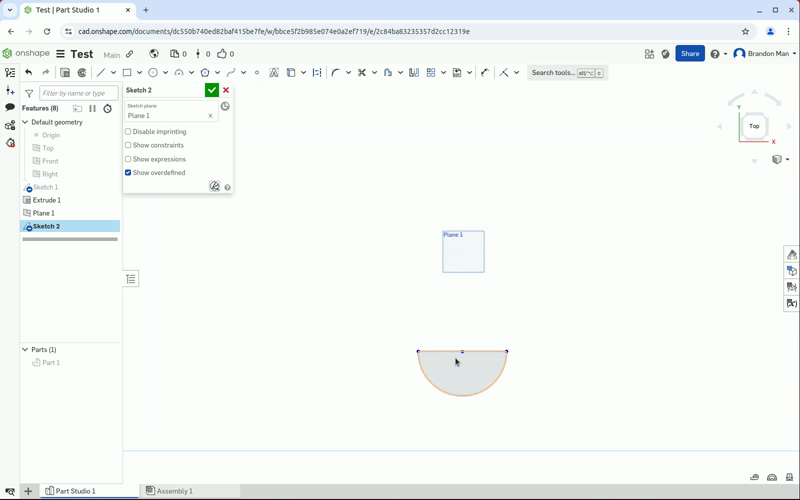
scroll(6)
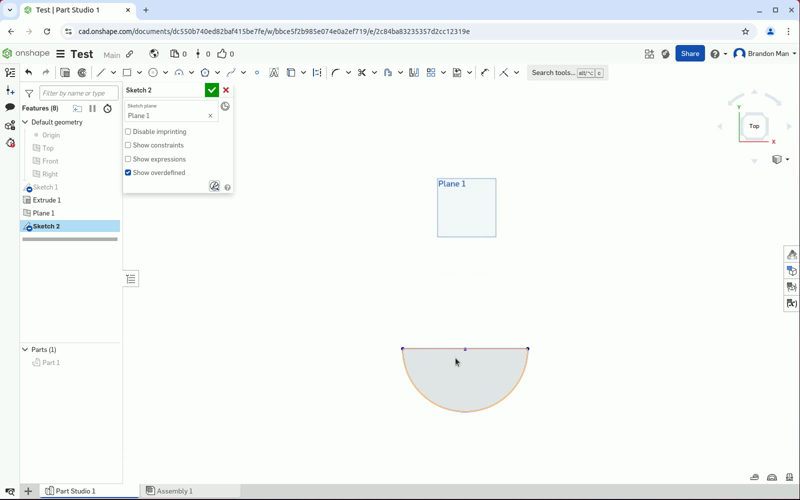
scroll(6)
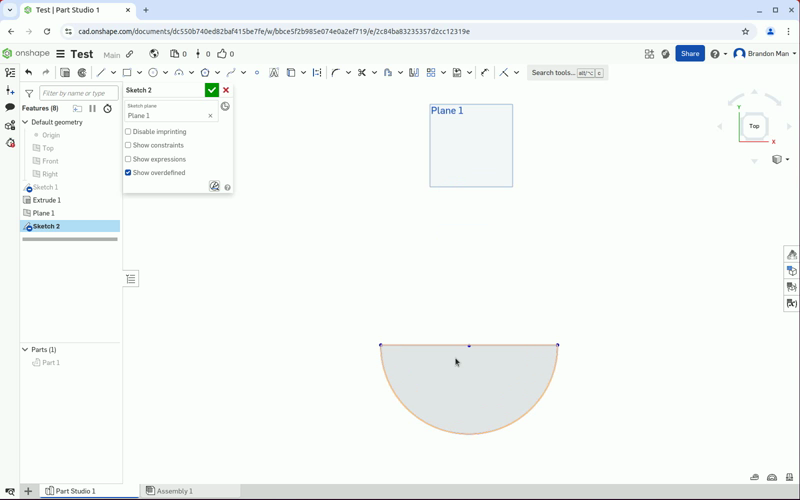
scroll(6)
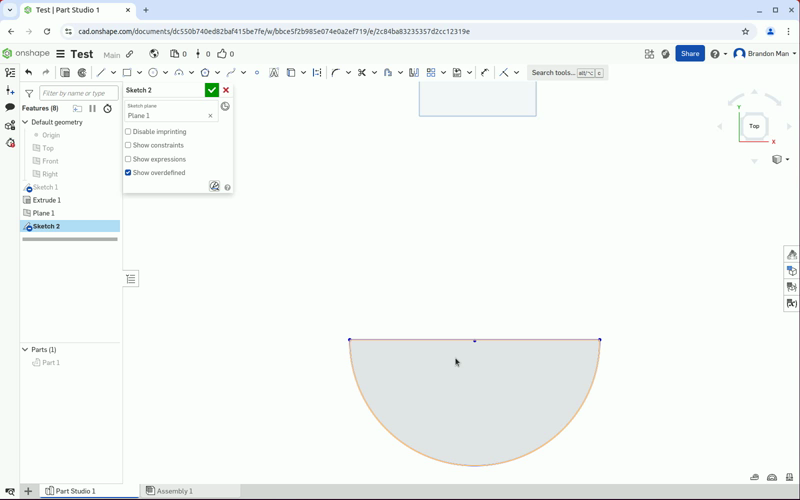
scroll(6)
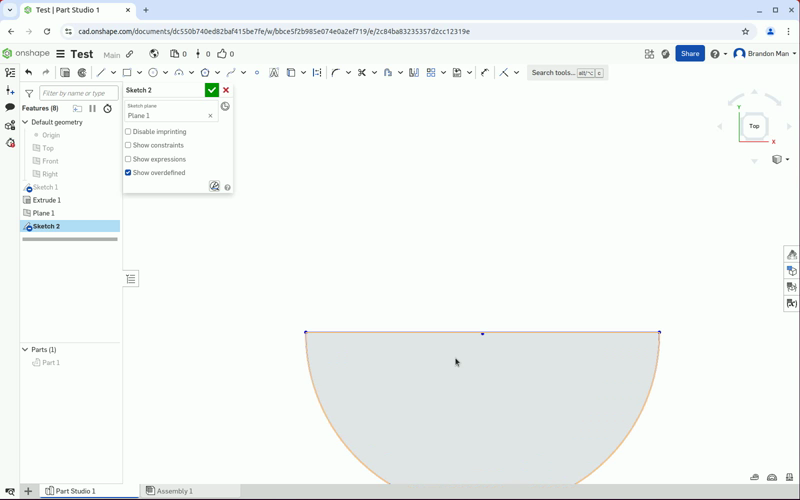
scroll(6)
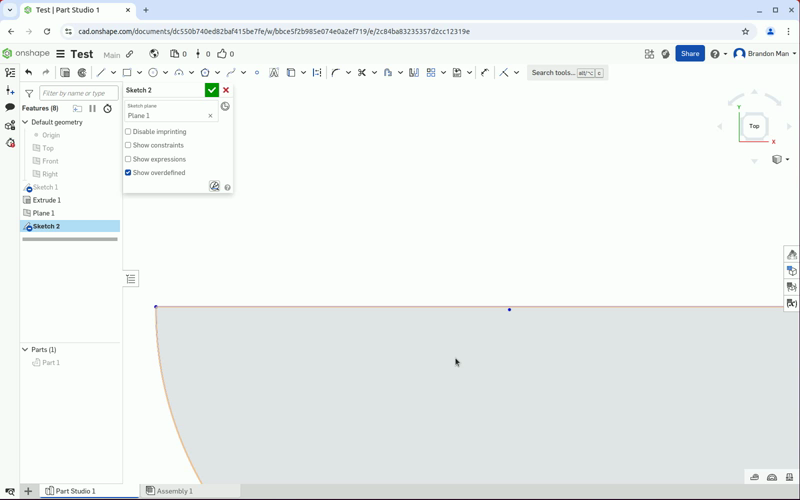
click(455, 357)
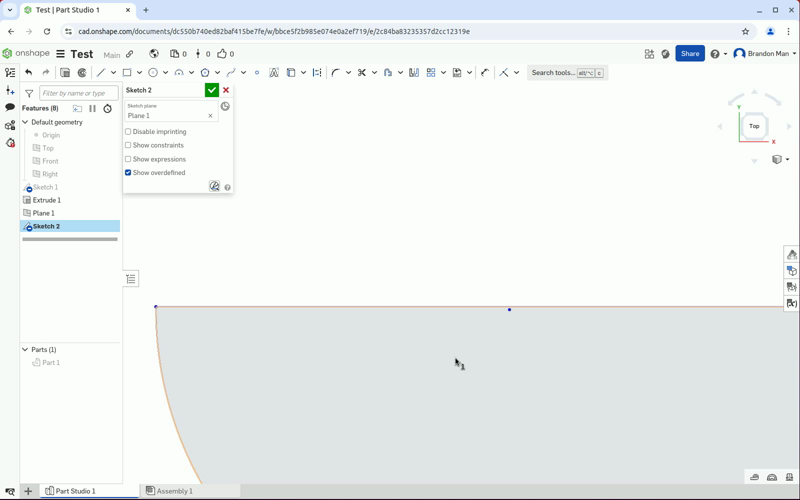
scroll(-6)
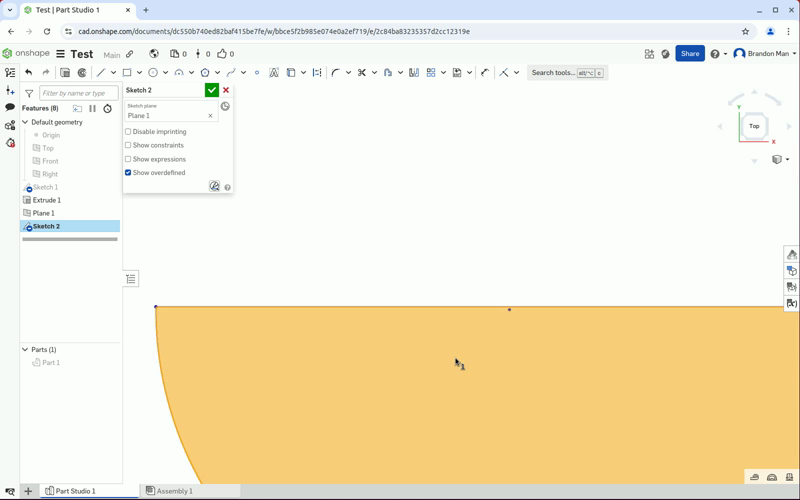
scroll(-6)
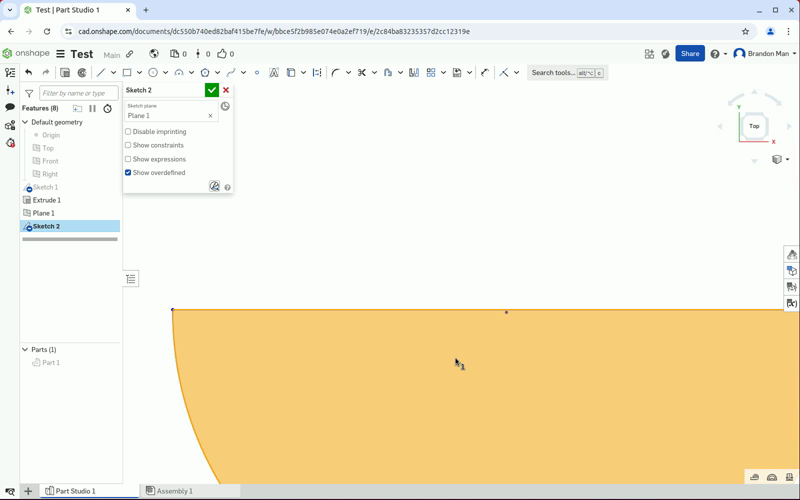
scroll(-6)
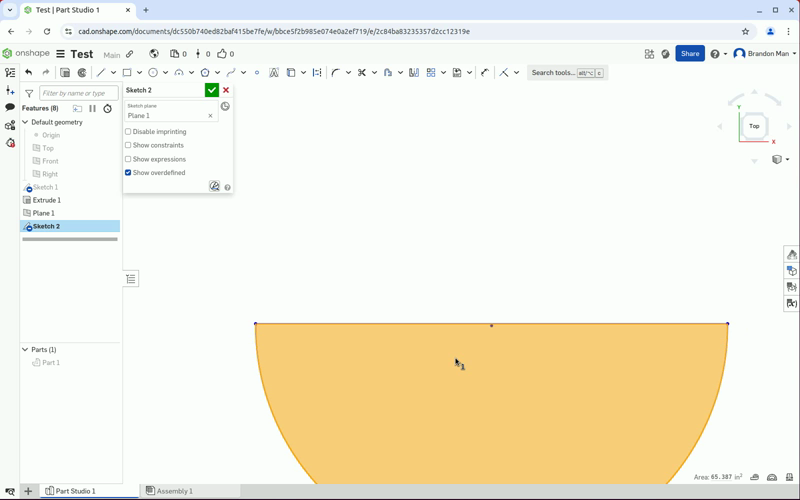
scroll(-6)
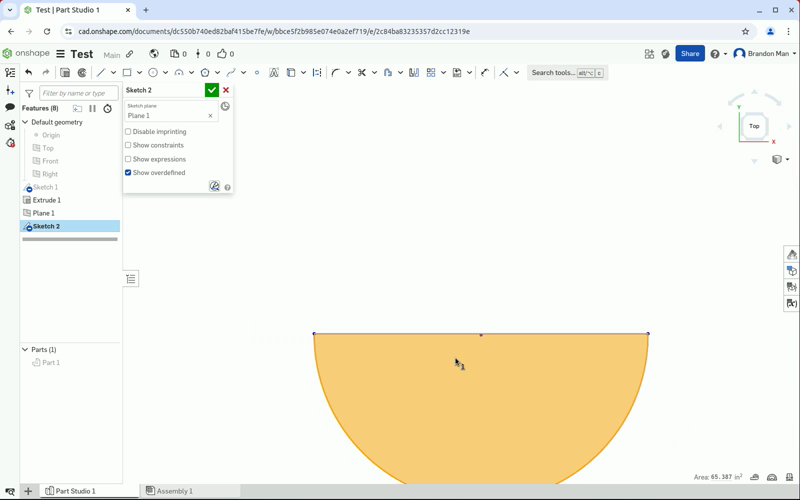
scroll(-6)
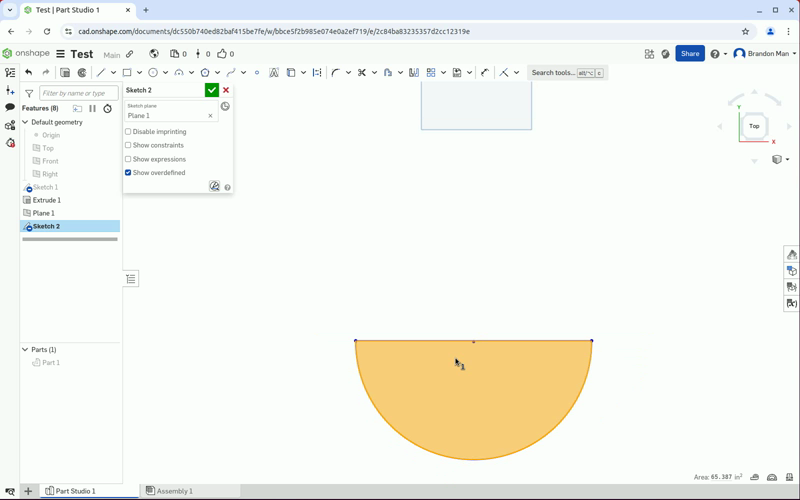
scroll(-6)
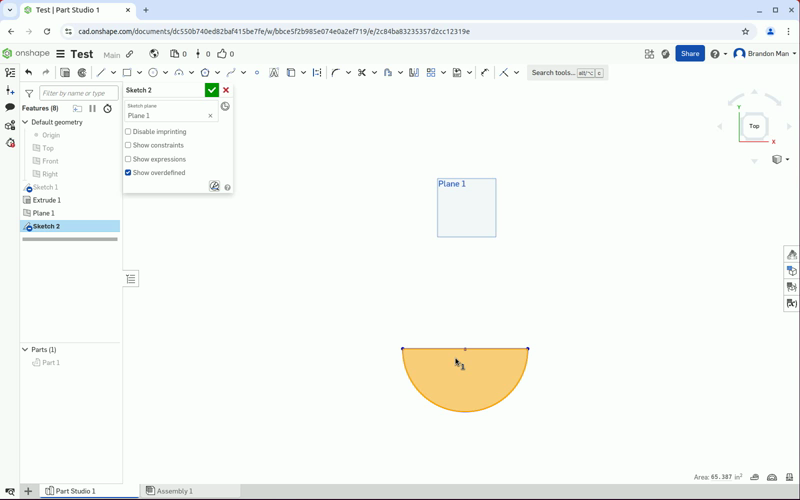
scroll(-6)
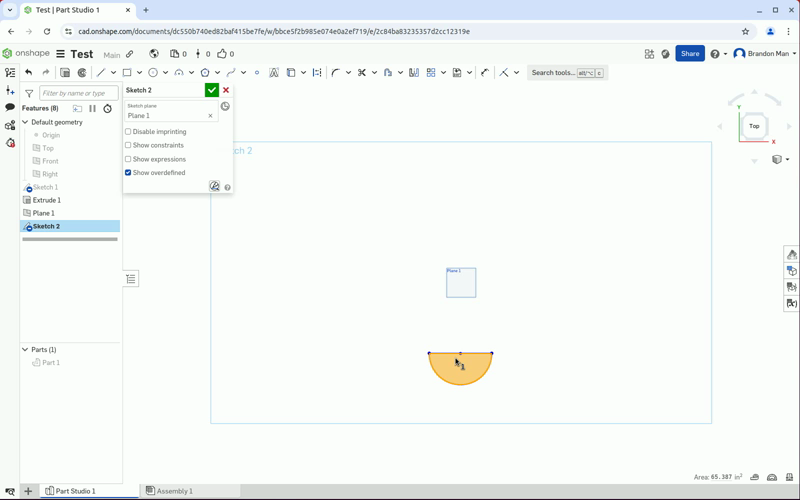
mouse_move(73, 352)
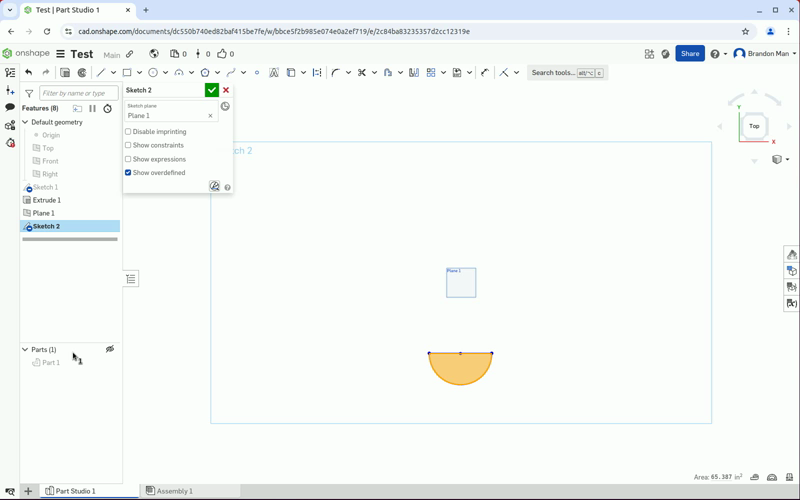
key(shift+y)
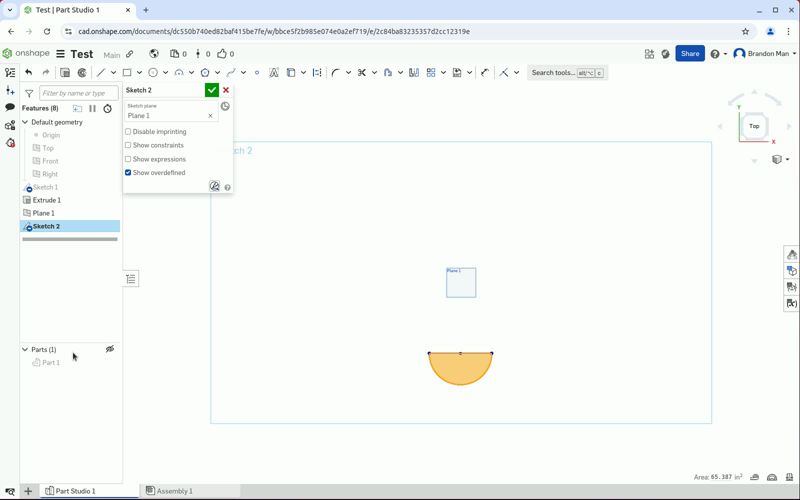
key(shift+e)
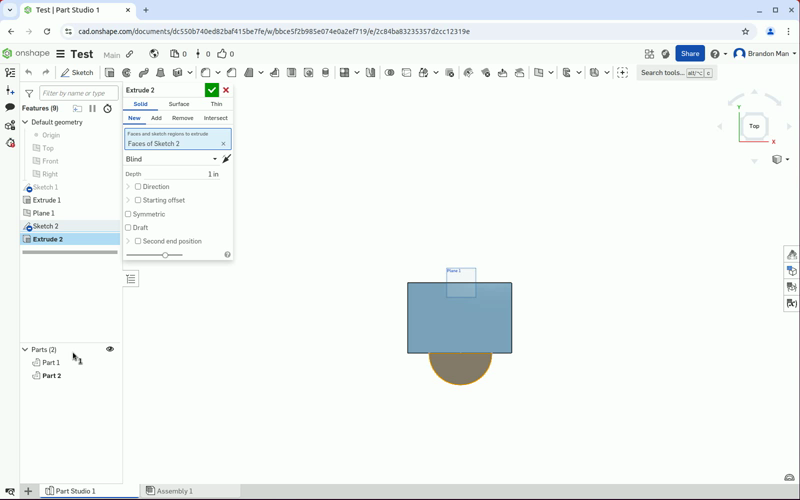
mouse_move(143, 106)
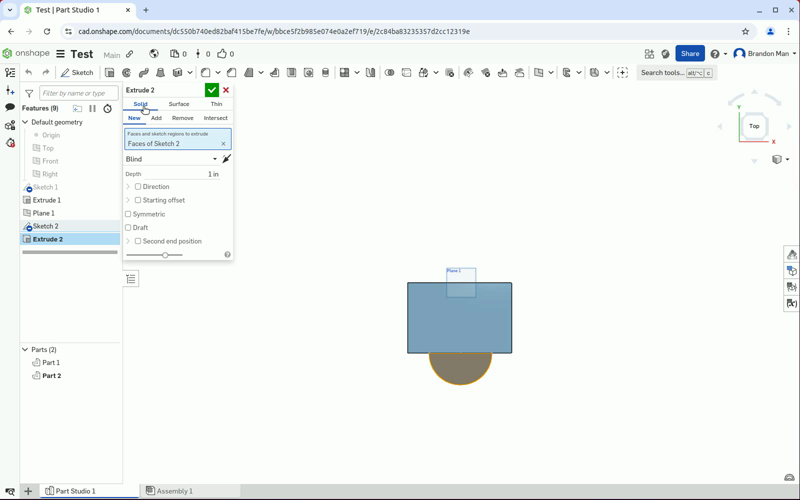
click(143, 106)
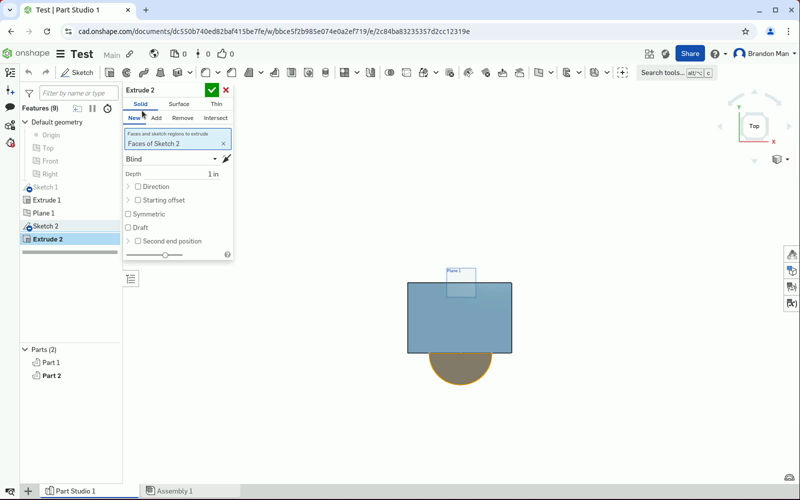
mouse_move(137, 120)
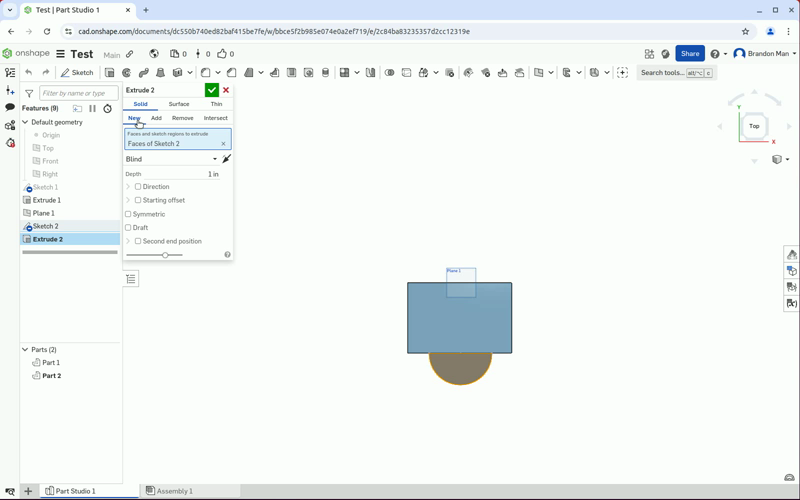
click(137, 120)
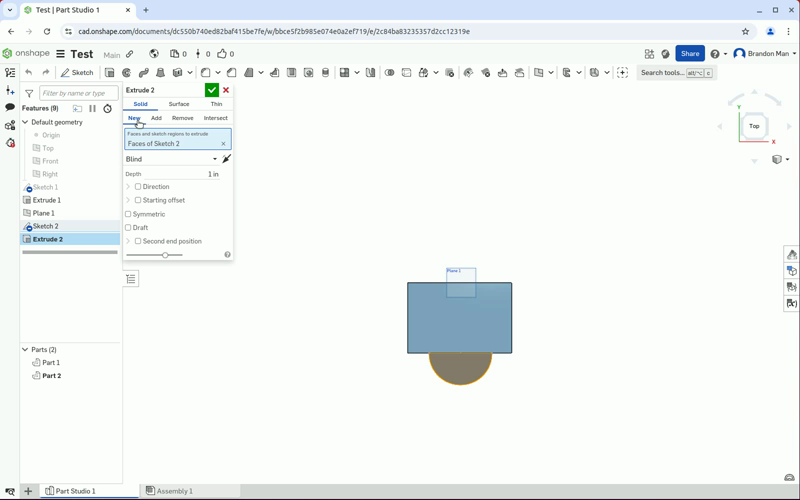
key(tab, 4)
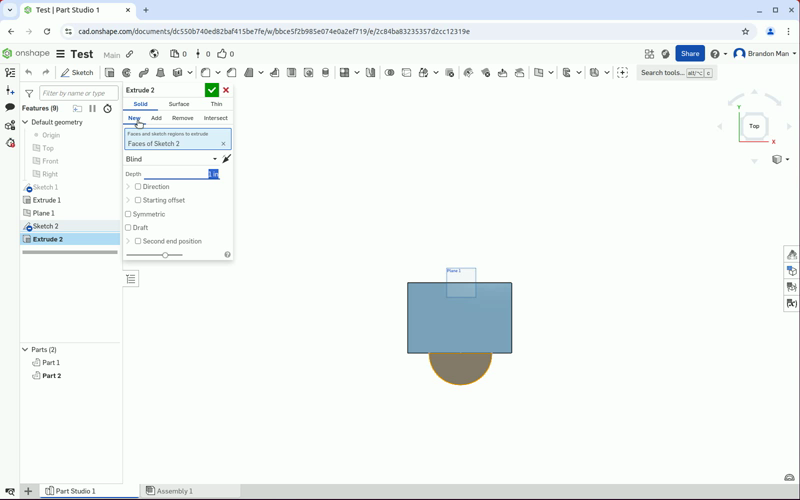
text(7.221)
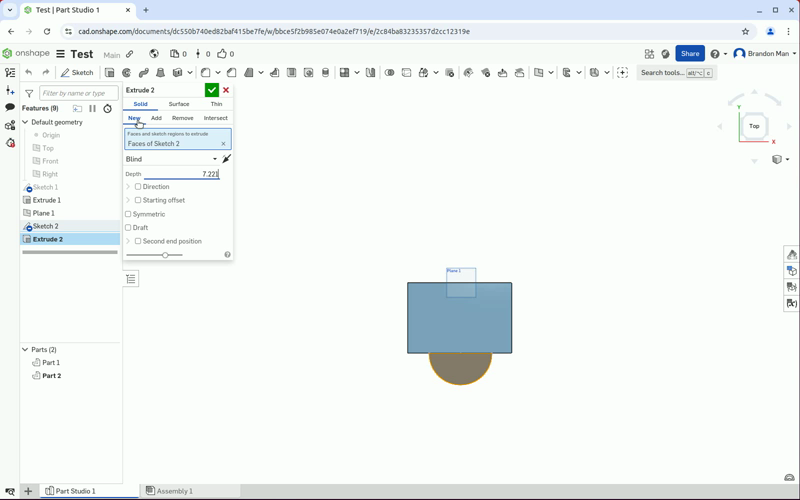
key(enter)
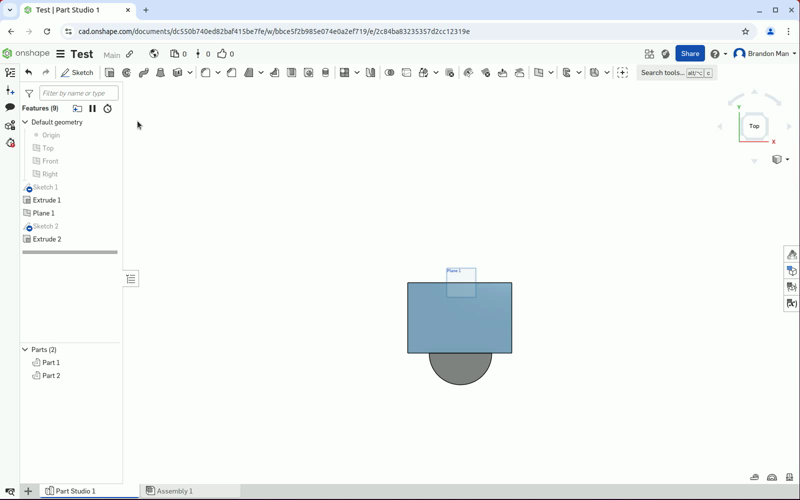
key(shift+h)
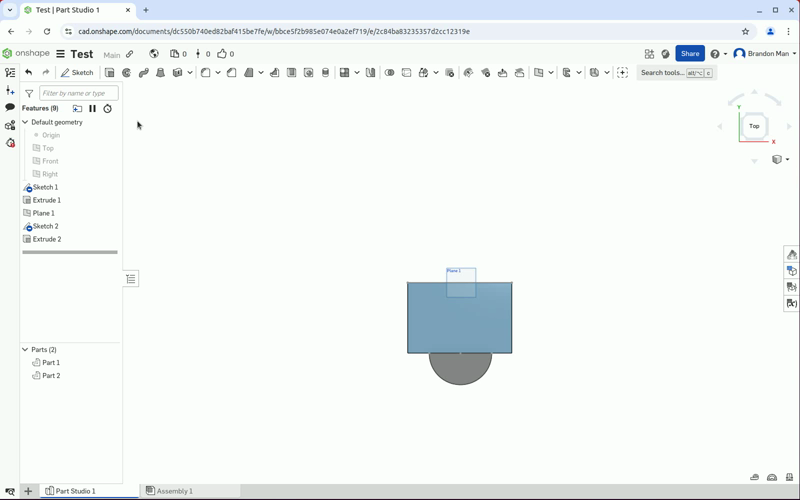
key(shift+h)
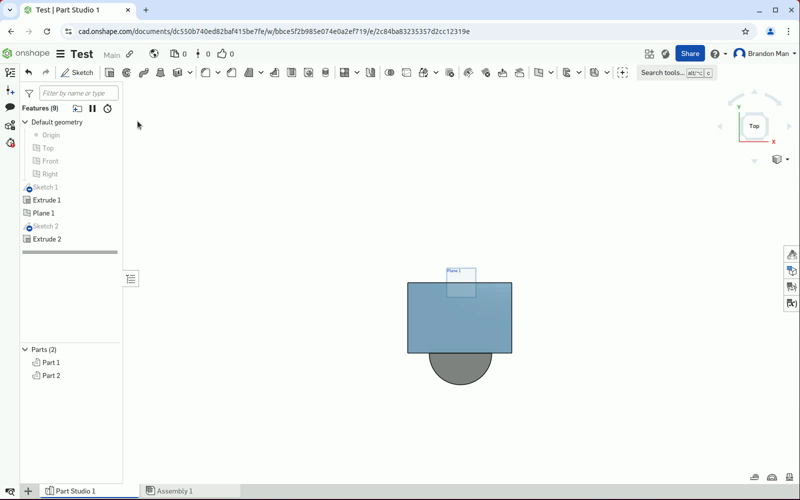
mouse_move(73, 189)
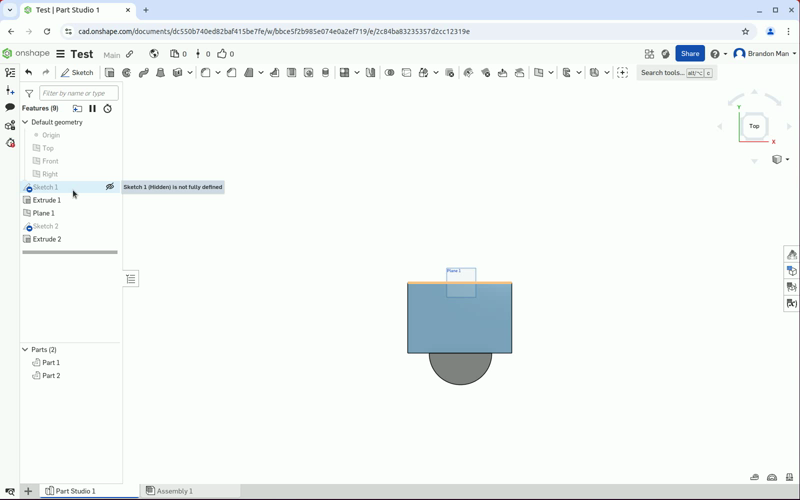
click(73, 189)
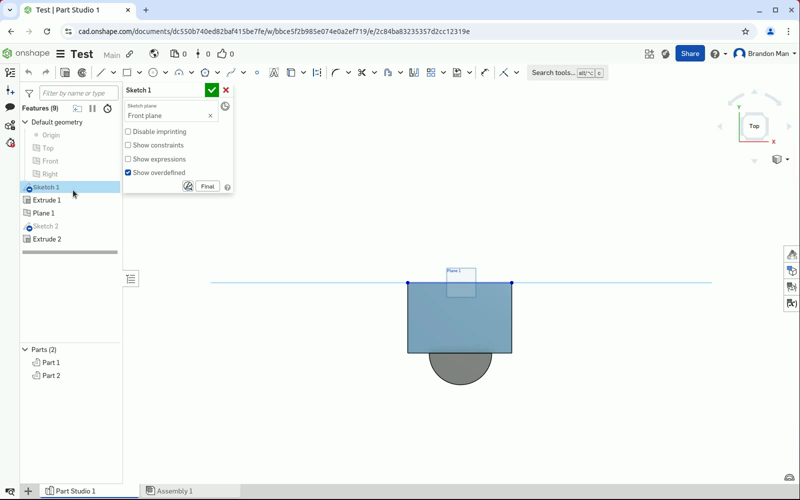
mouse_move(229, 92)
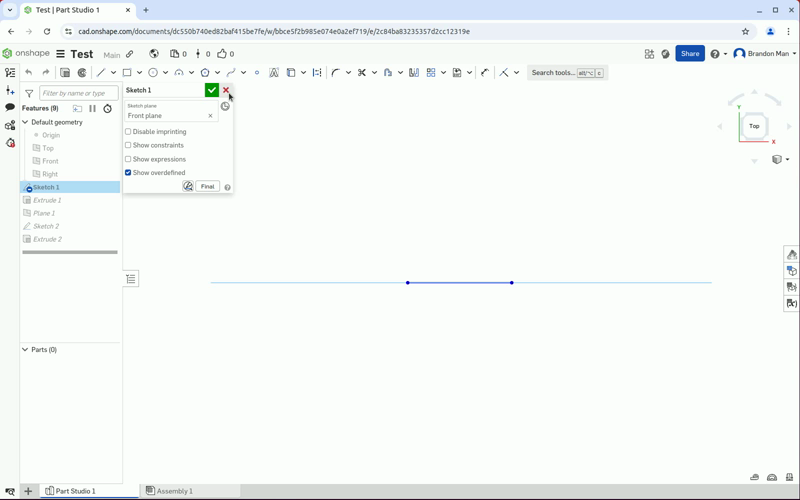
click(229, 92)
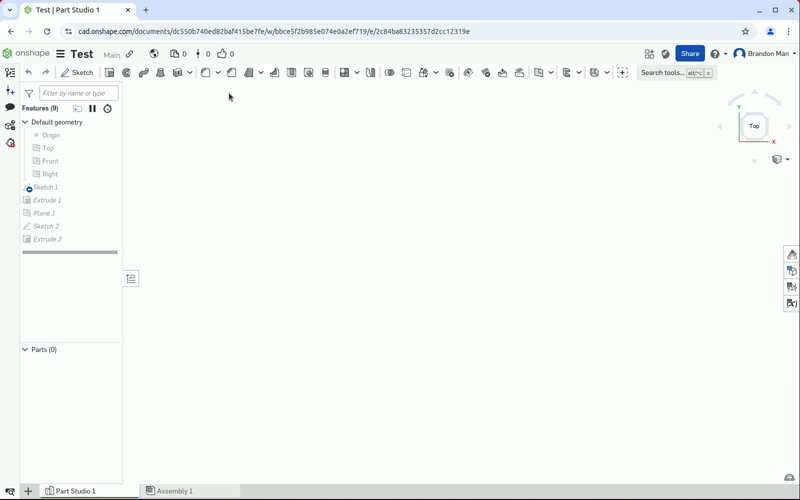
key(shift+s)
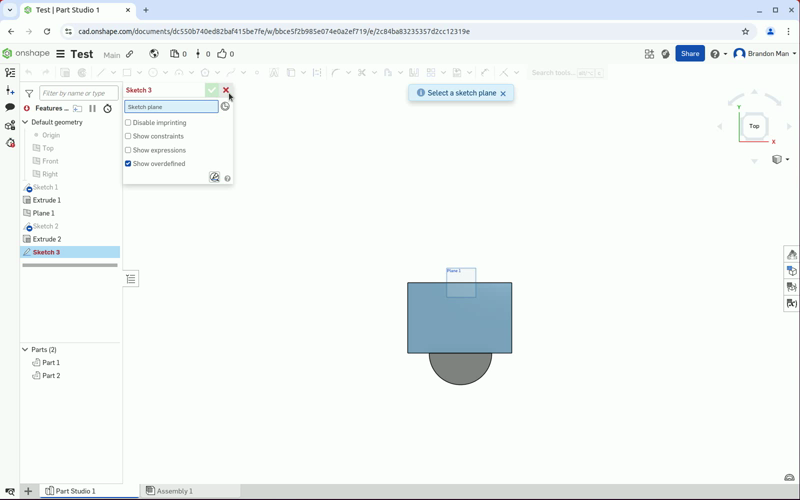
mouse_move(73, 215)
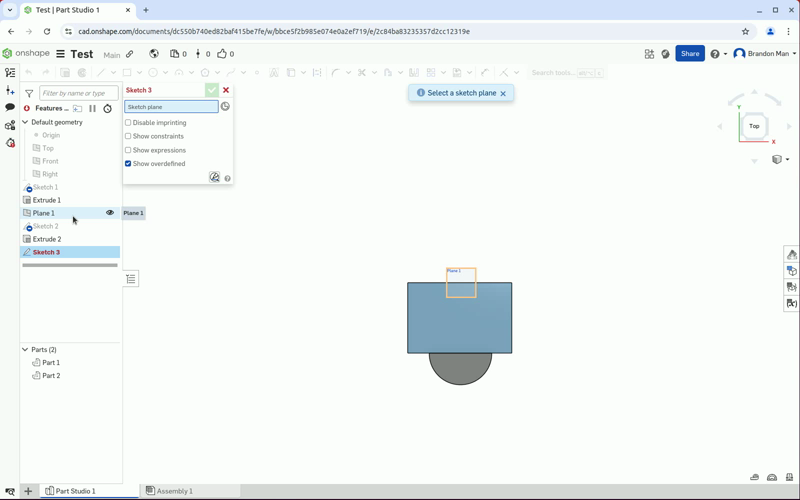
click(73, 215)
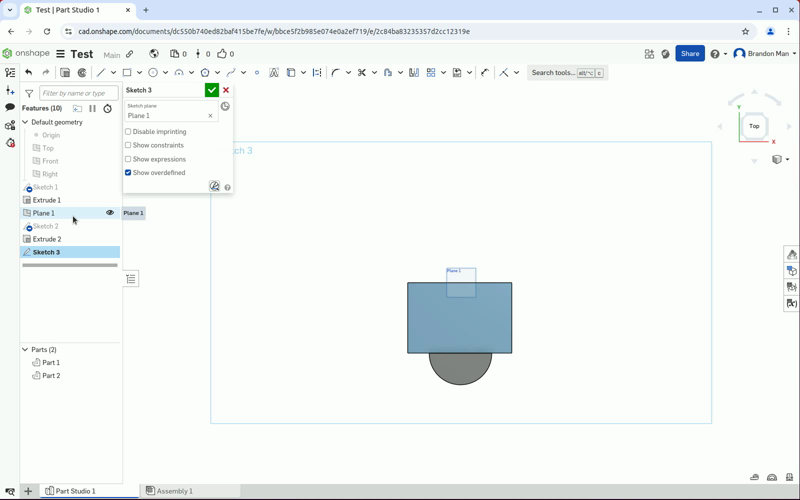
mouse_move(73, 352)
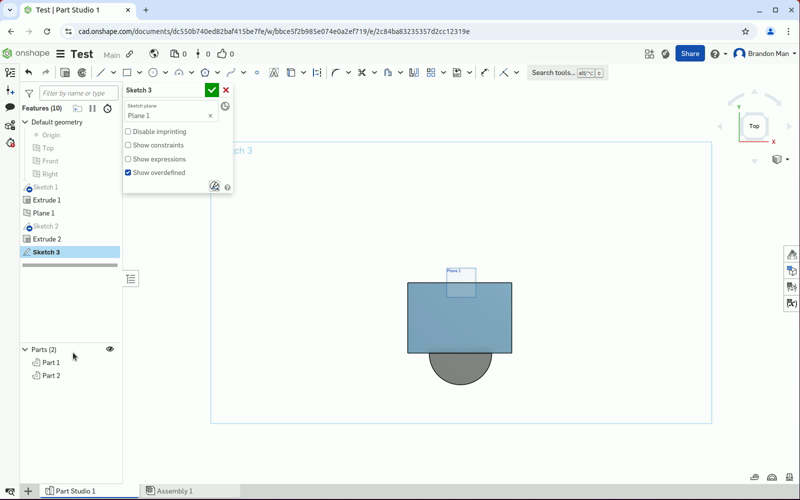
key(y)
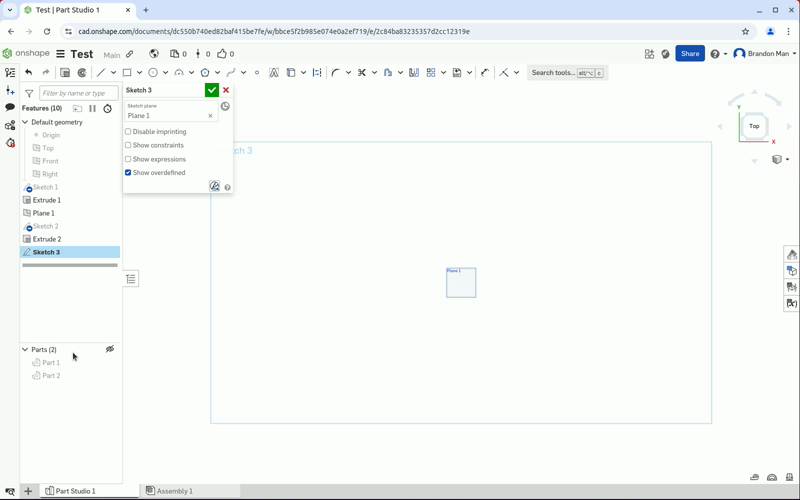
key(l)
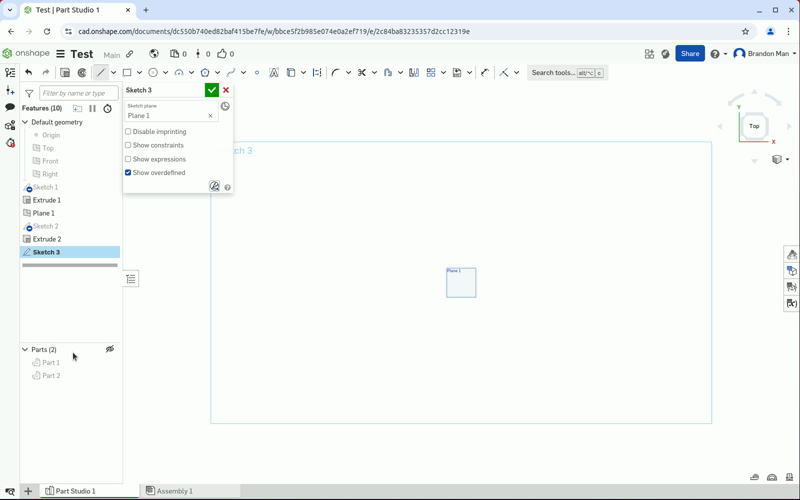
key_down(shift)
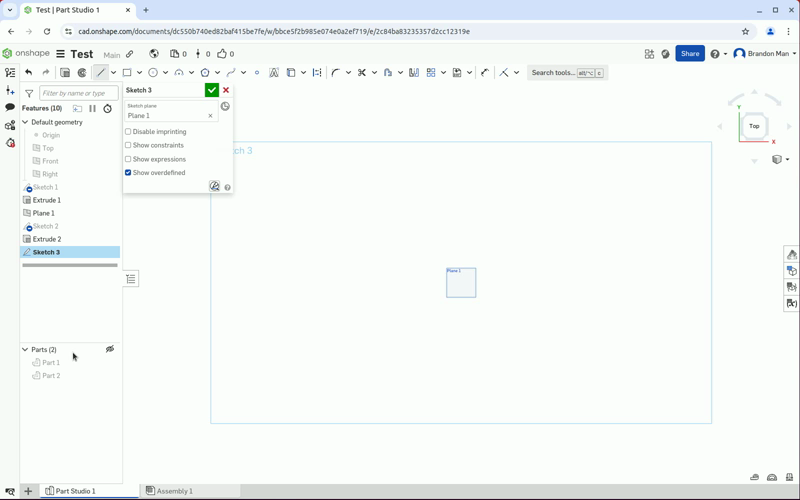
mouse_move(429, 353)
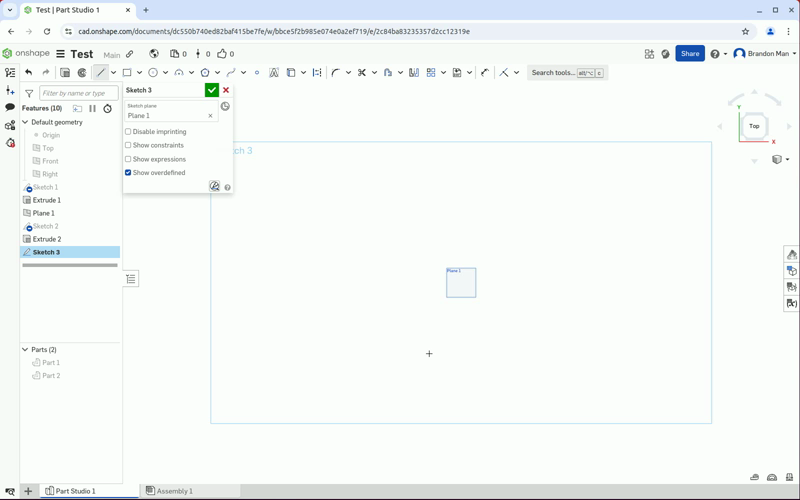
click(429, 353)
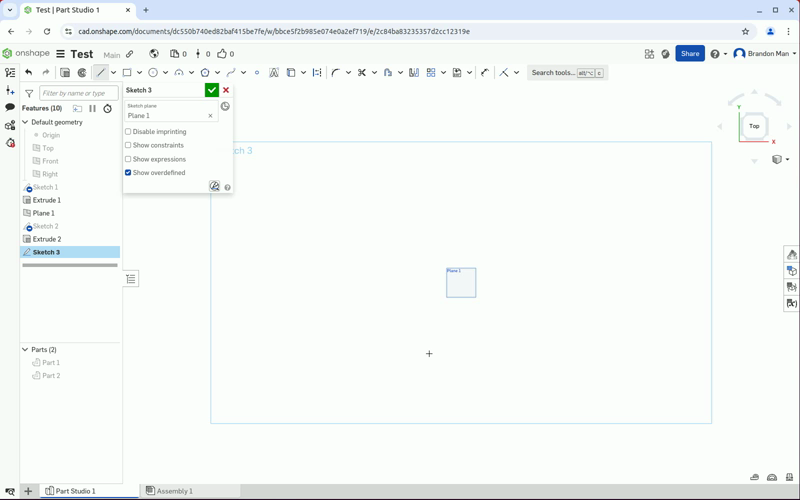
key_up(shift)
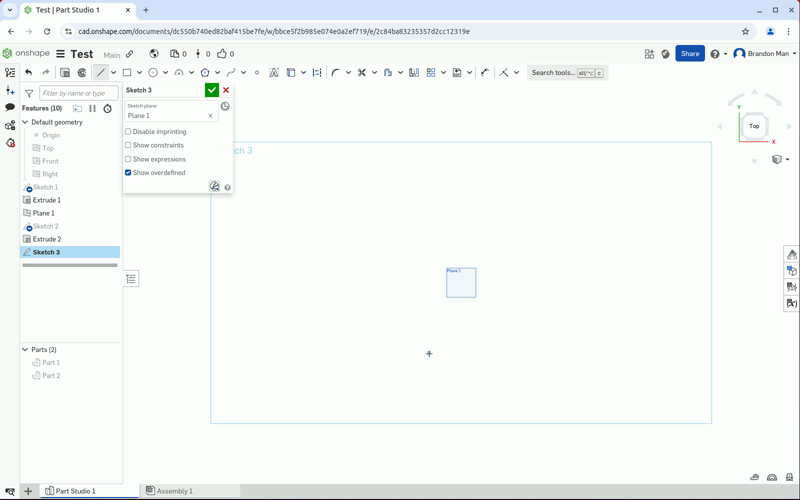
key_down(shift)
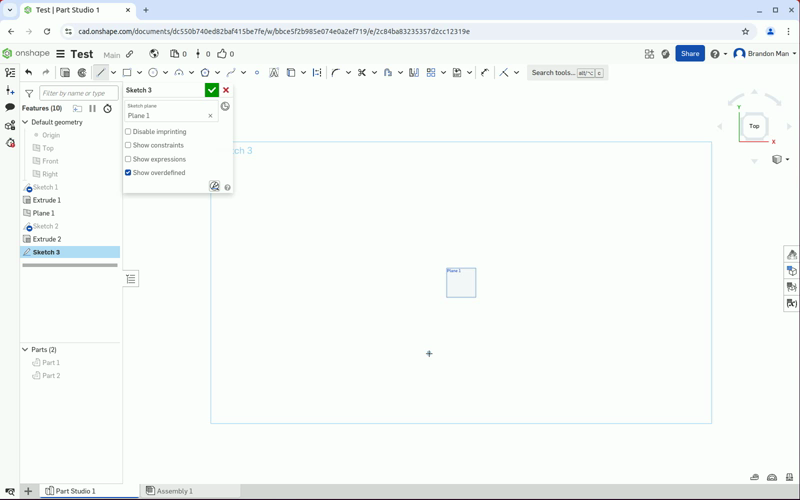
mouse_move(491, 353)
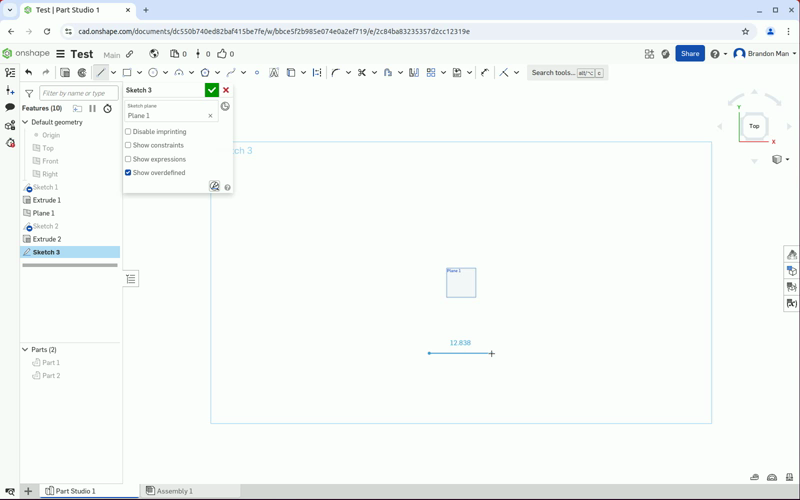
click(491, 353)
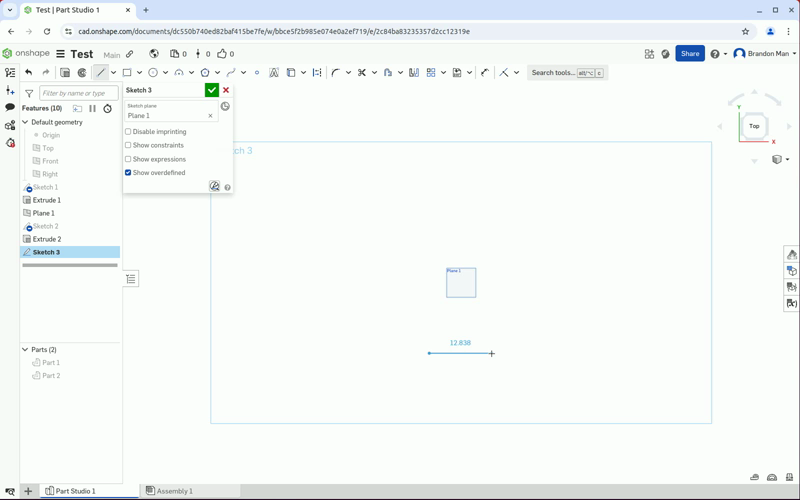
key_up(shift)
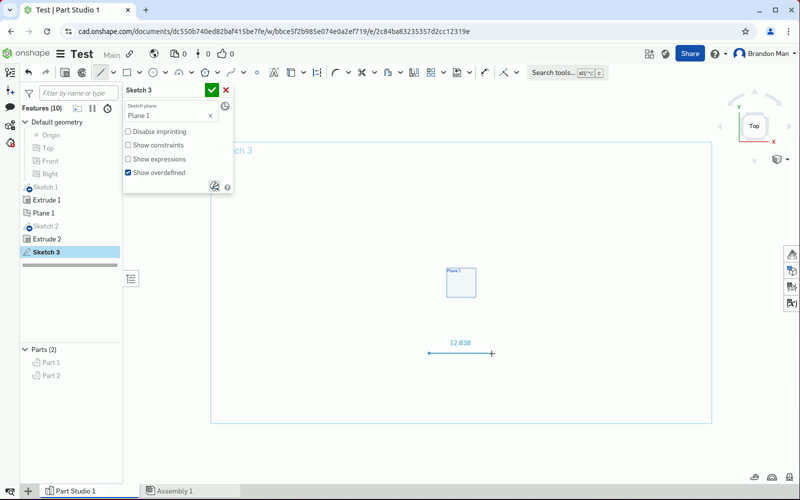
key(esc)
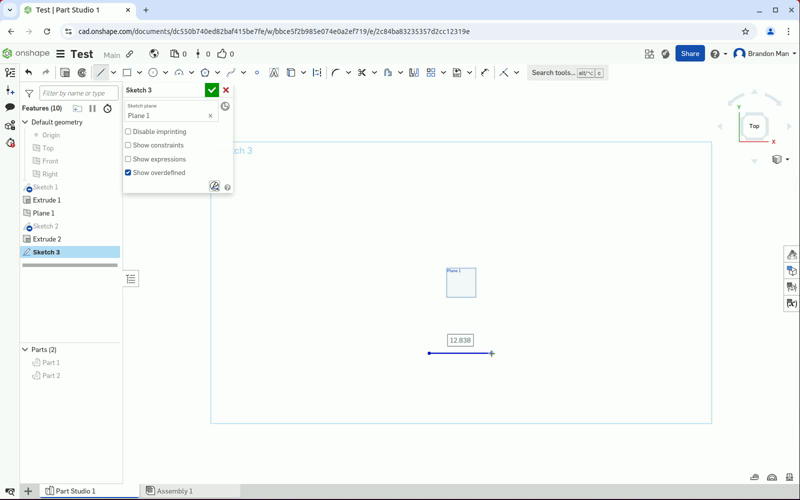
key(a)
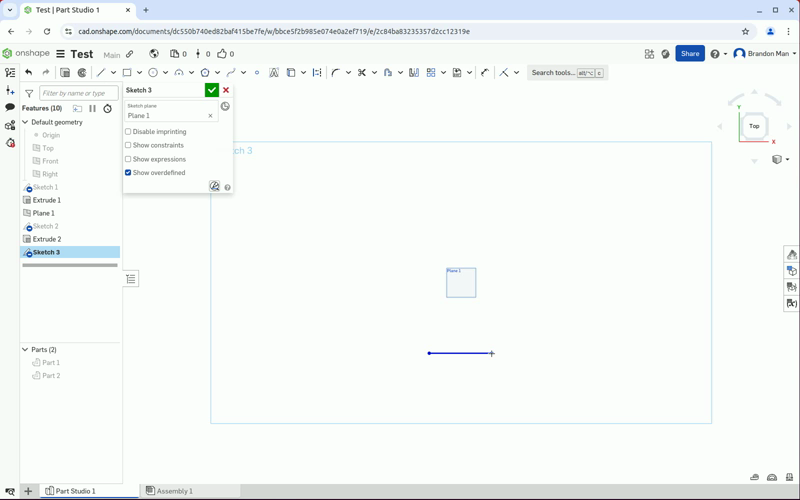
mouse_move(491, 353)
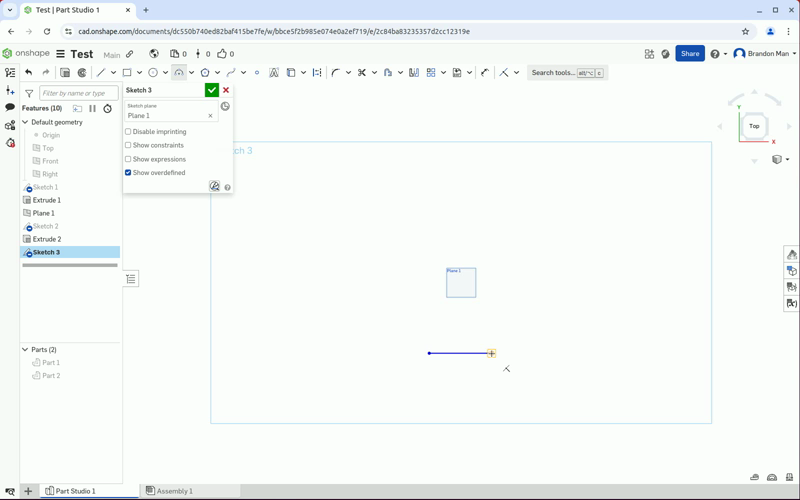
click(491, 353)
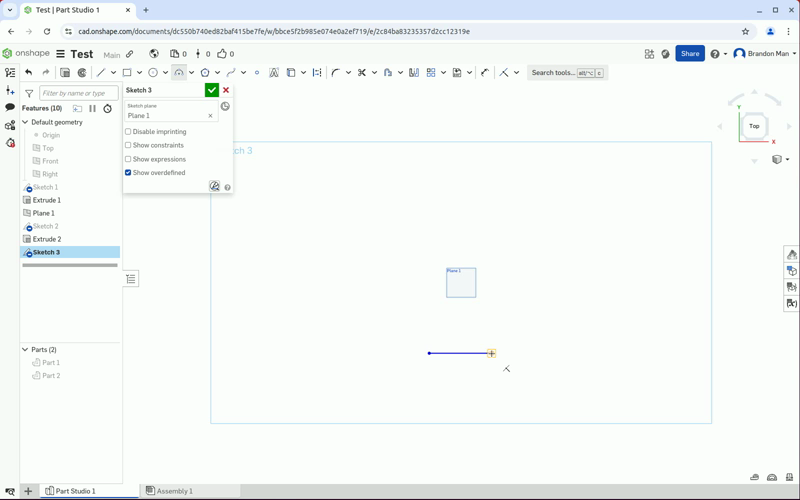
mouse_move(429, 353)
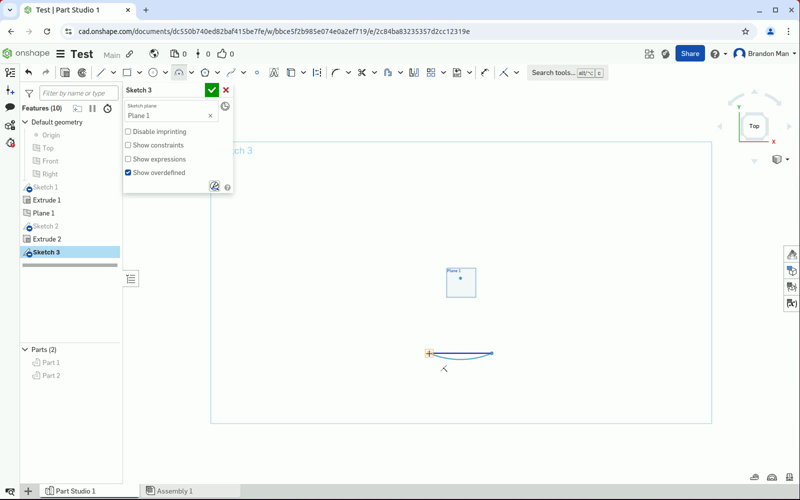
click(429, 353)
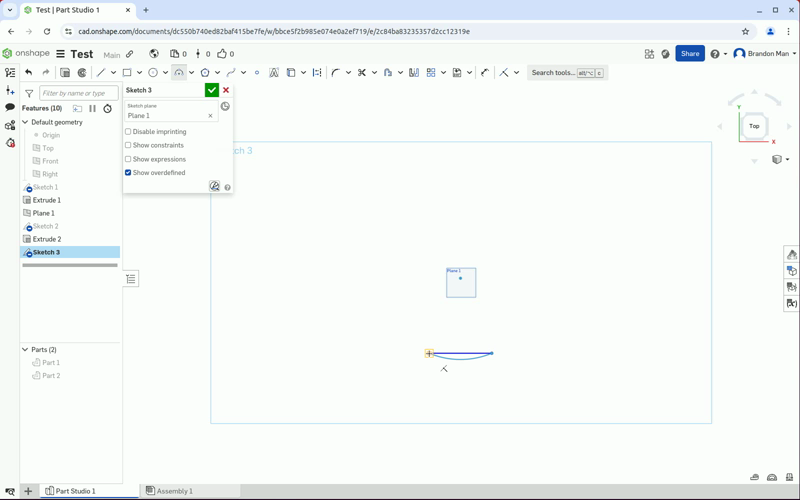
key_down(shift)
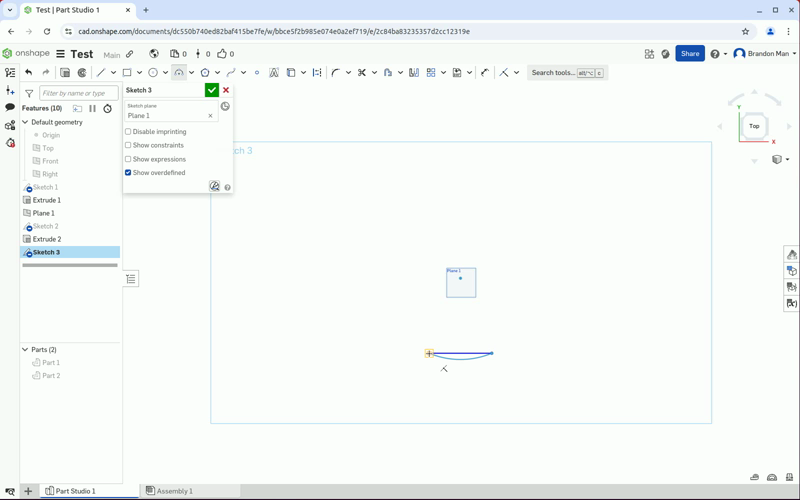
mouse_move(460, 321)
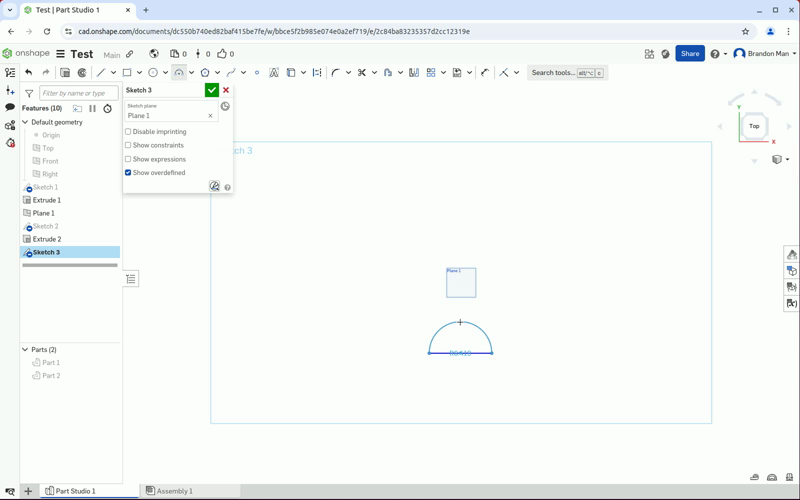
click(460, 321)
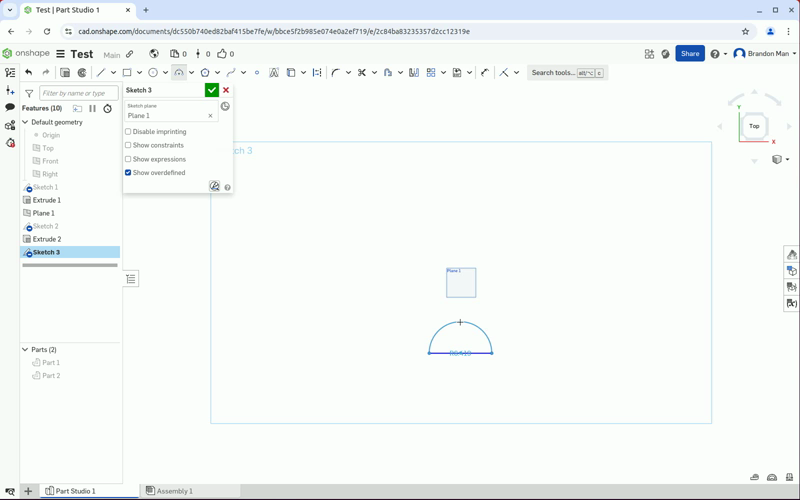
key_up(shift)
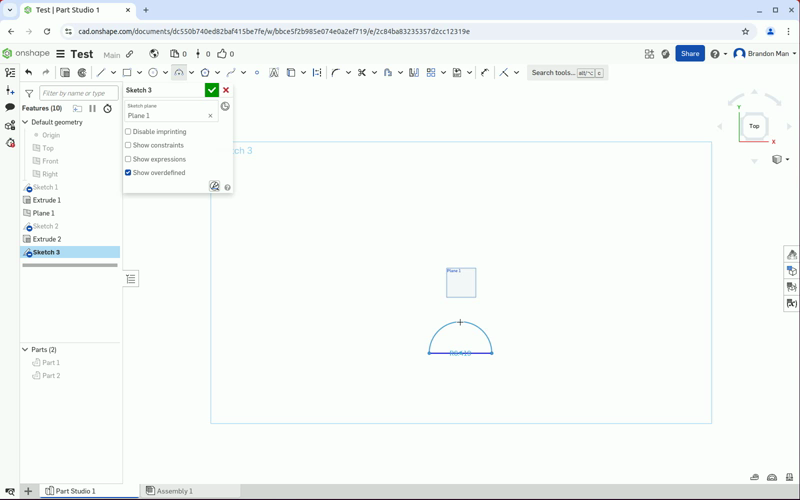
key(esc)
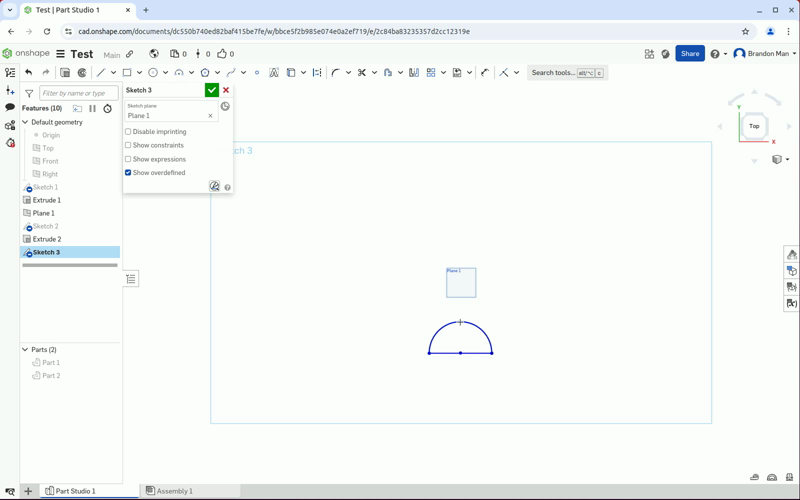
mouse_move(444, 340)
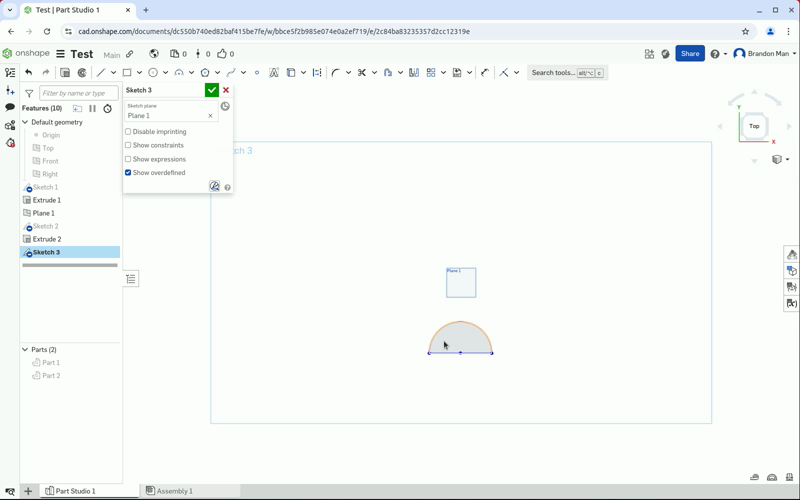
scroll(6)
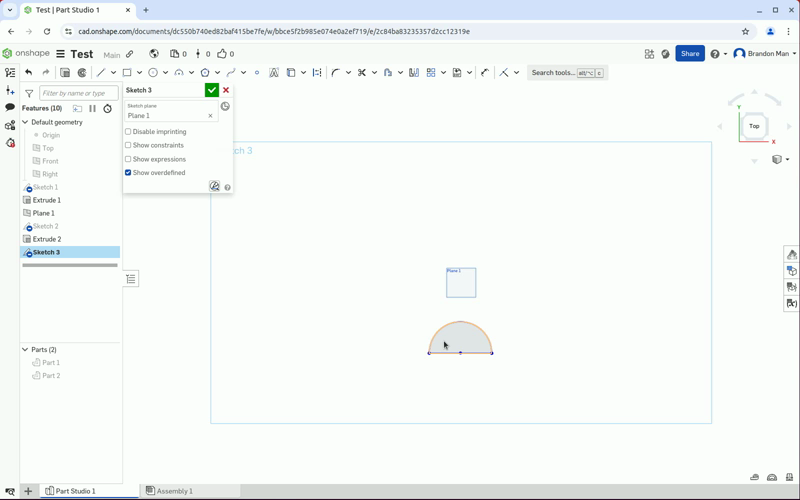
scroll(6)
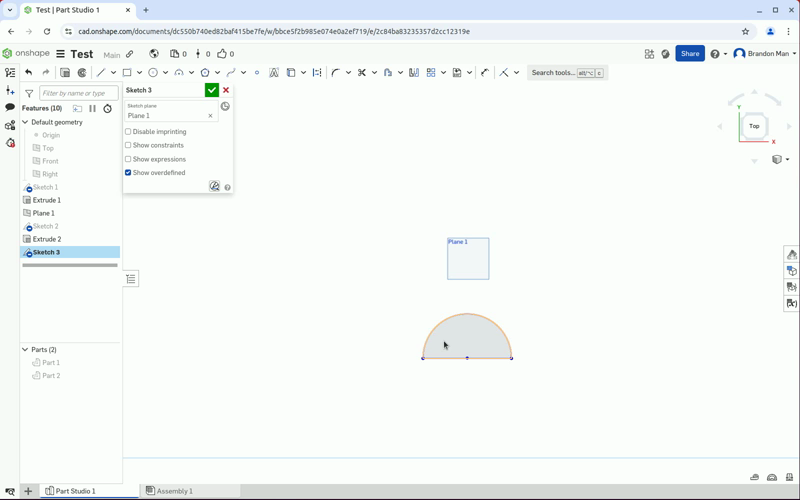
scroll(6)
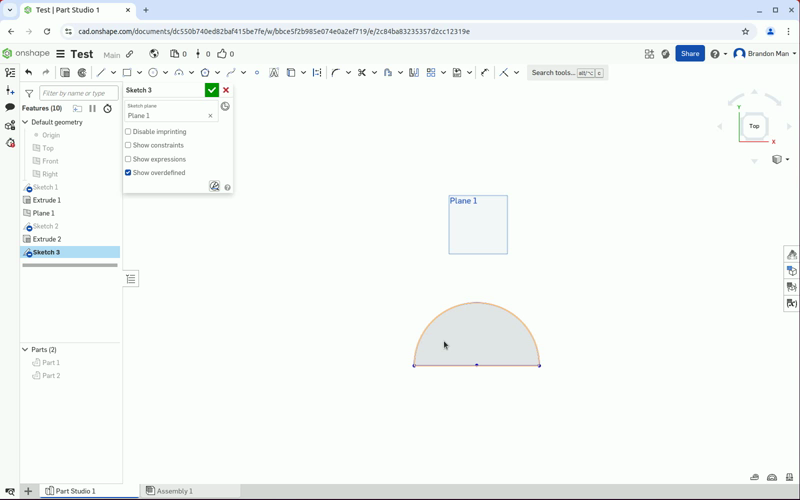
scroll(6)
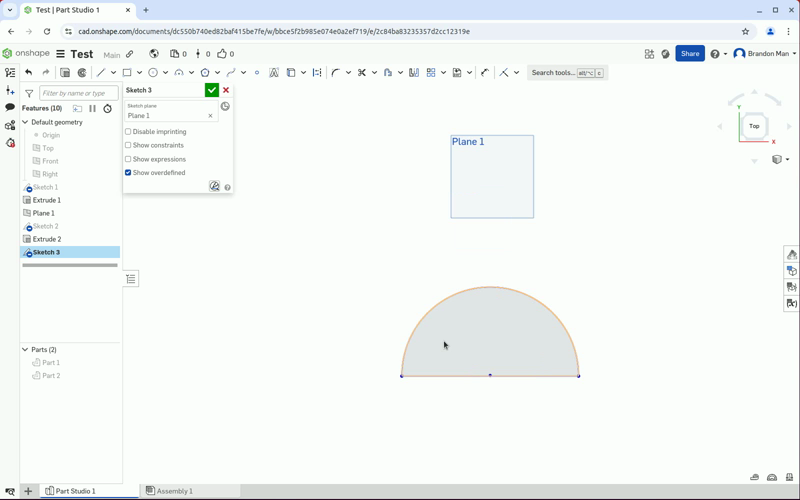
scroll(6)
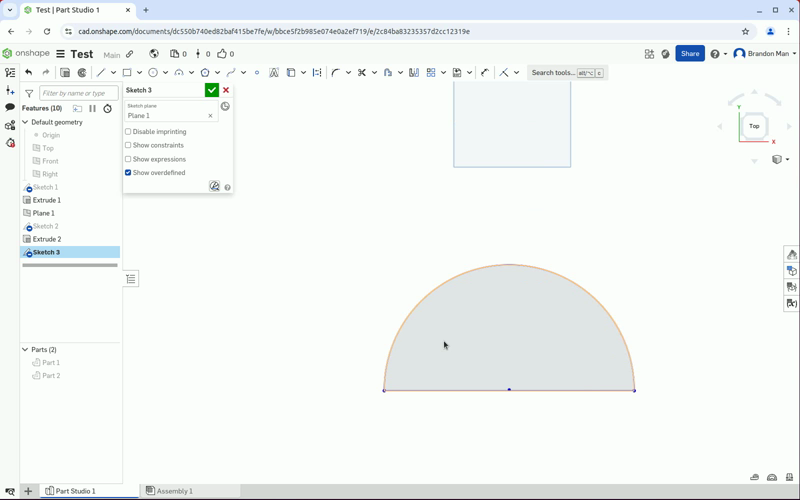
scroll(6)
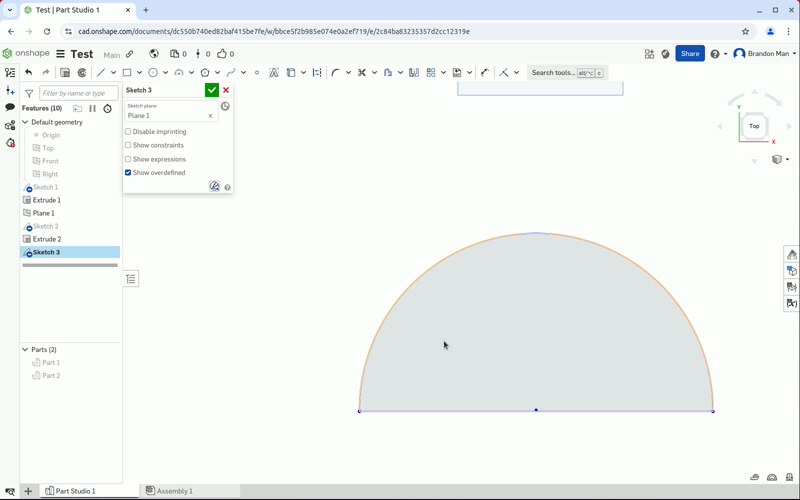
scroll(6)
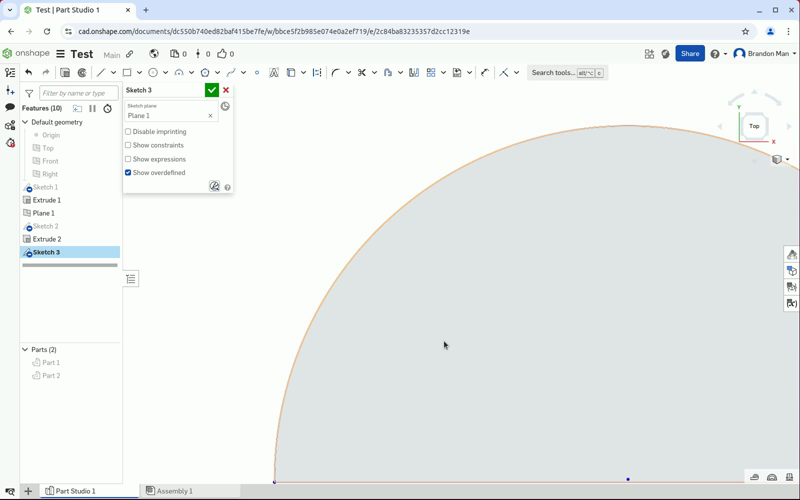
click(444, 340)
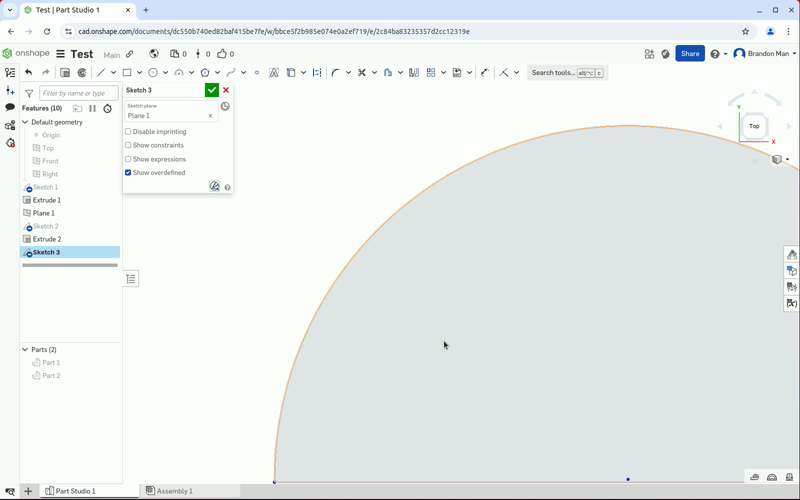
scroll(-6)
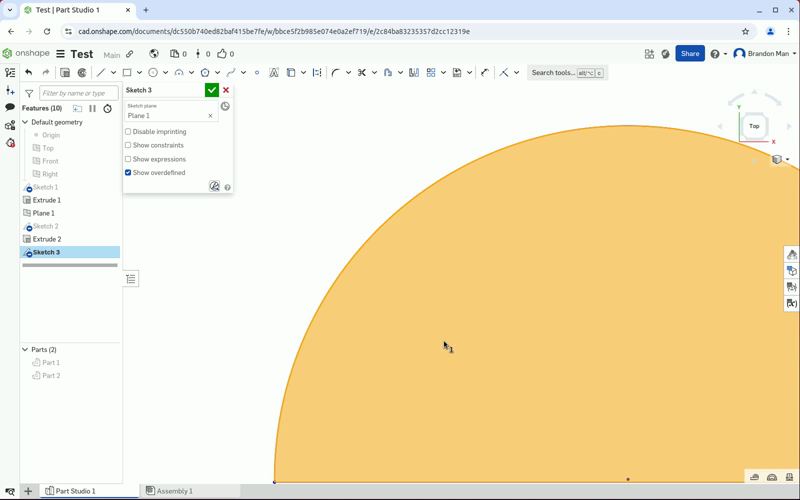
scroll(-6)
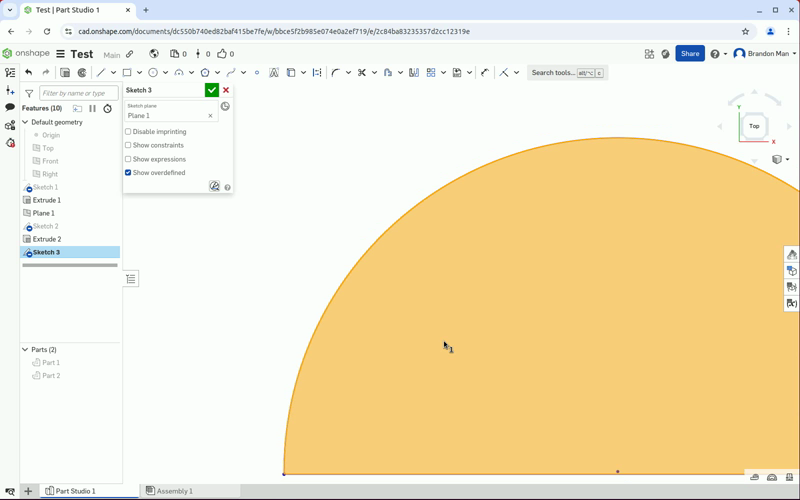
scroll(-6)
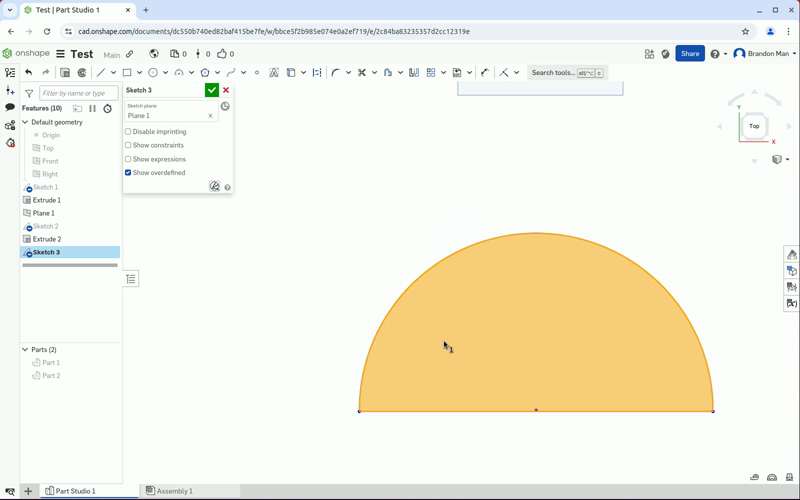
scroll(-6)
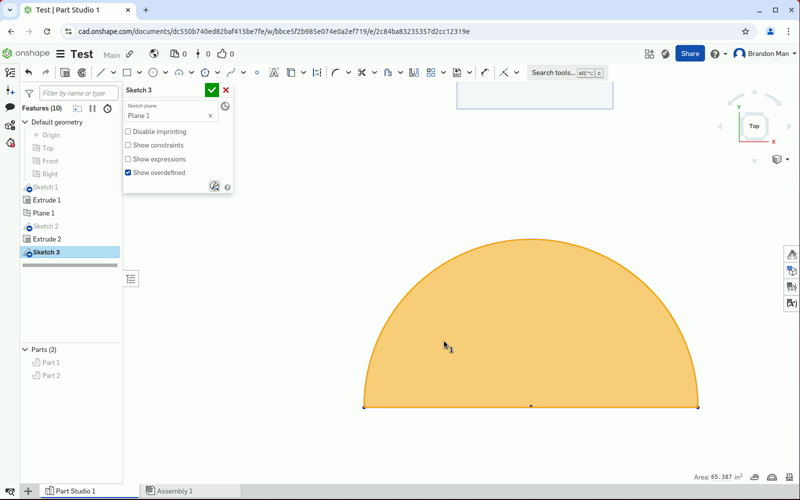
scroll(-6)
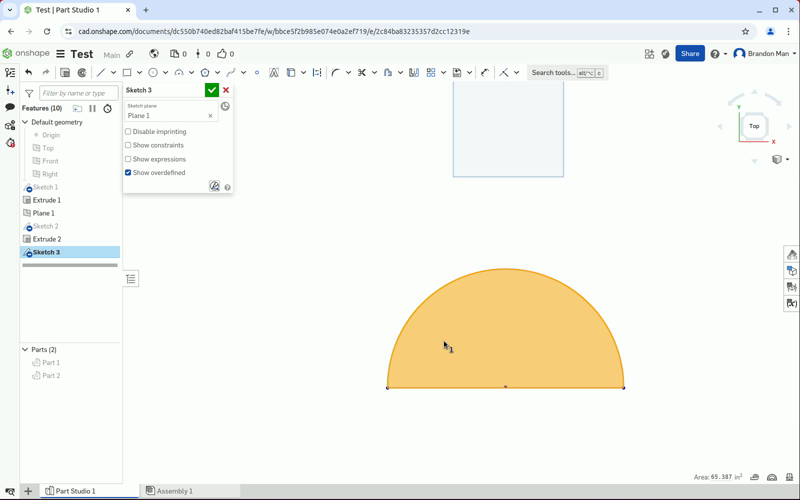
scroll(-6)
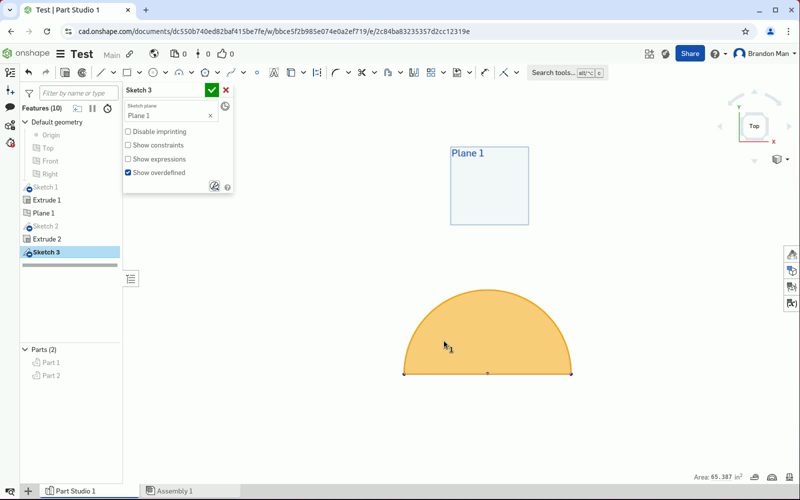
scroll(-6)
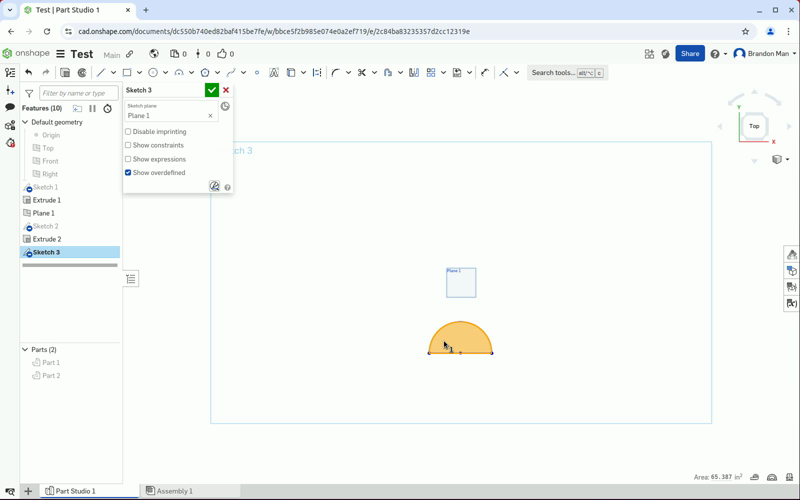
mouse_move(73, 352)
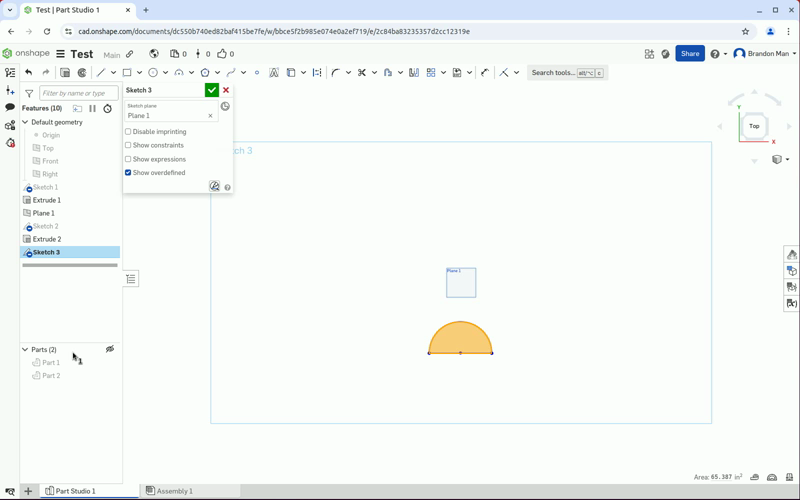
key(shift+y)
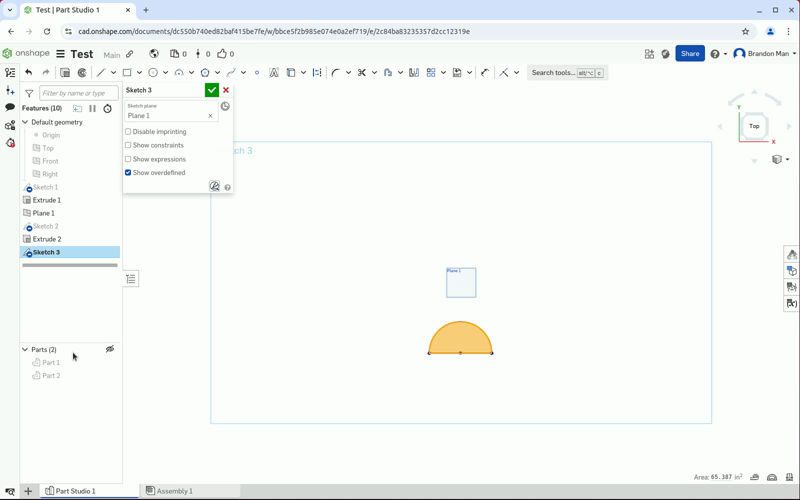
key(shift+e)
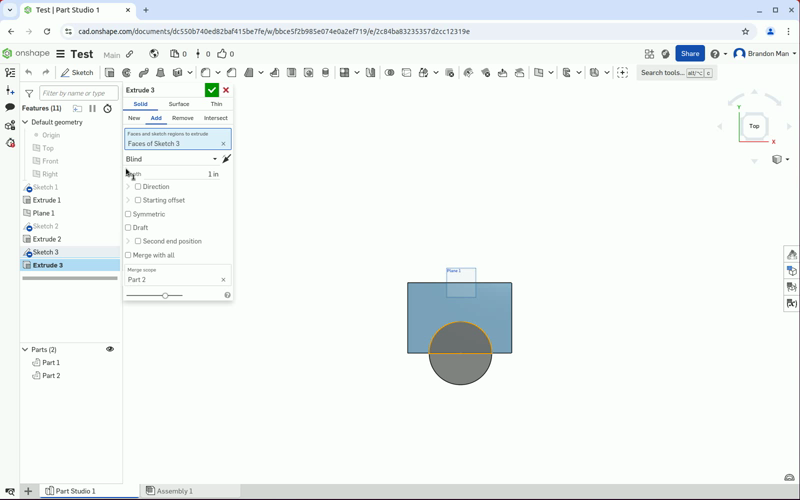
mouse_move(143, 106)
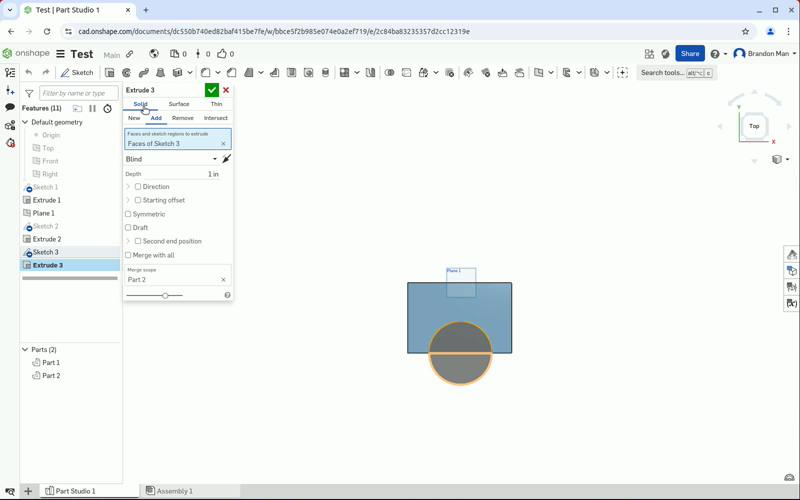
click(143, 106)
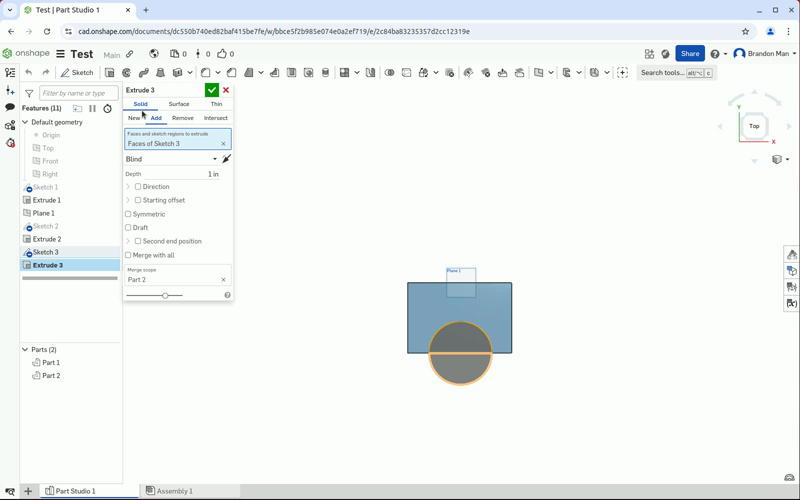
mouse_move(137, 120)
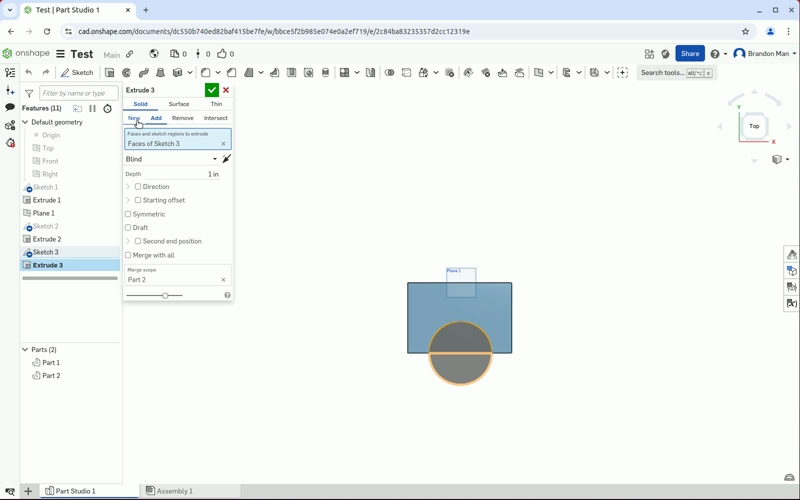
click(137, 120)
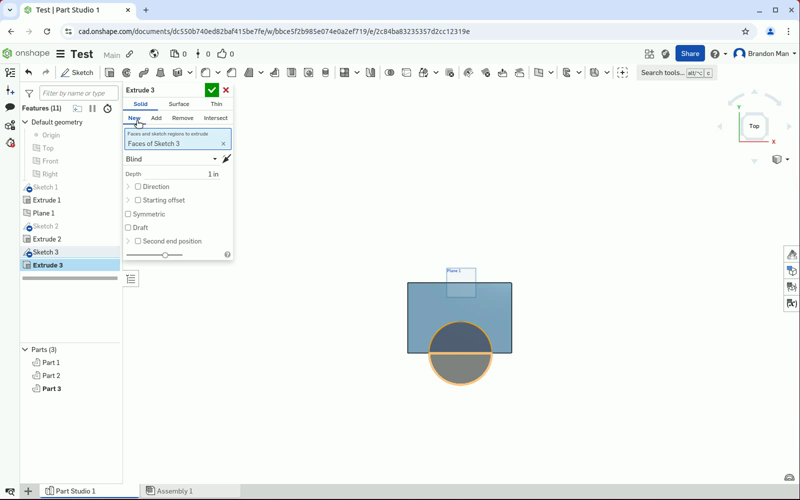
key(tab, 4)
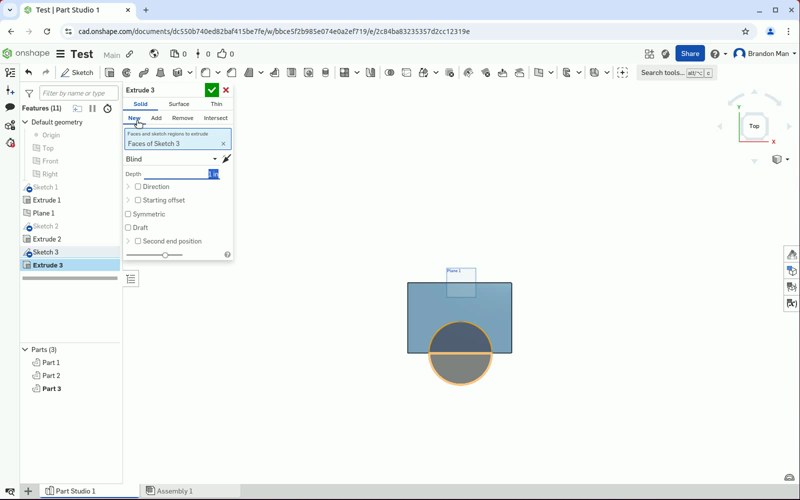
text(7.221)
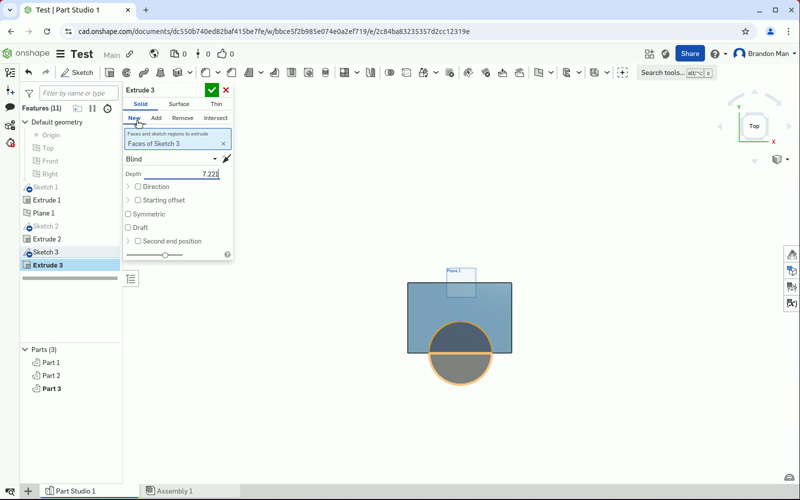
key(enter)
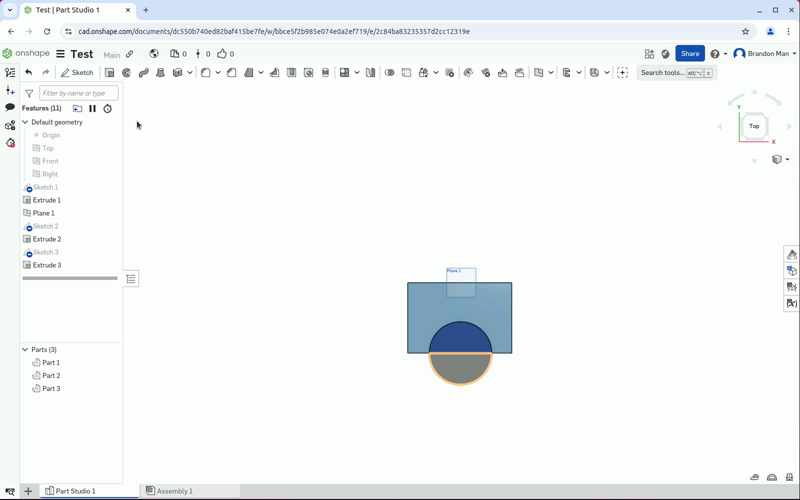
key(shift+h)
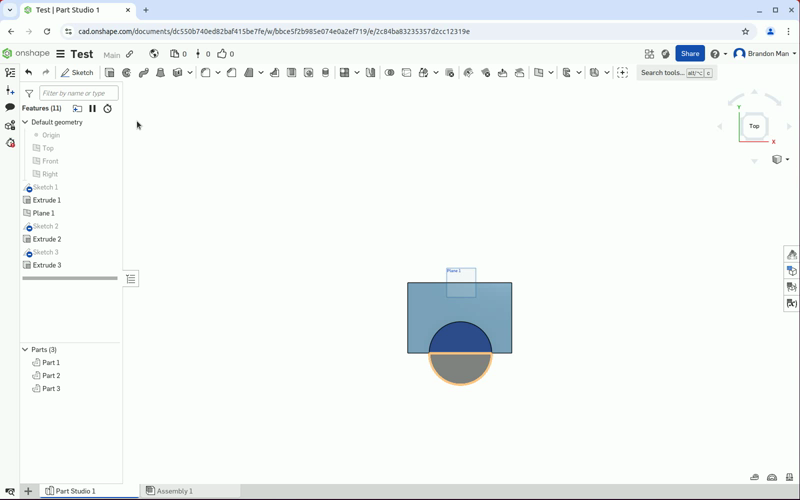
key(shift+h)
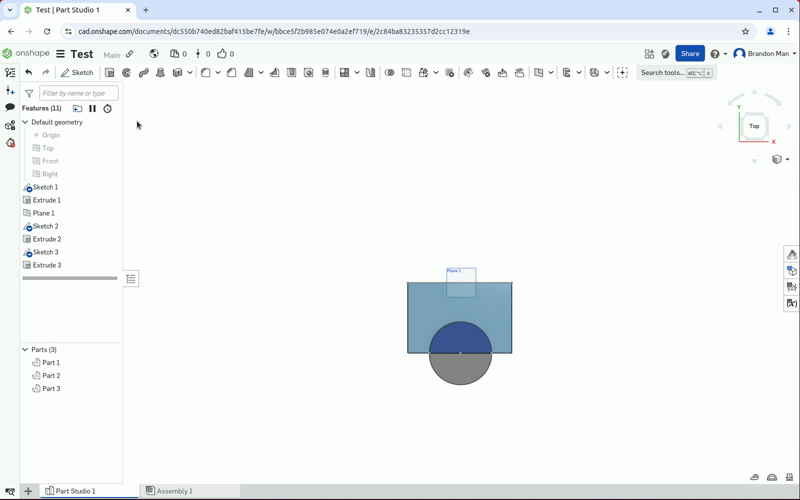
key(shift+7)
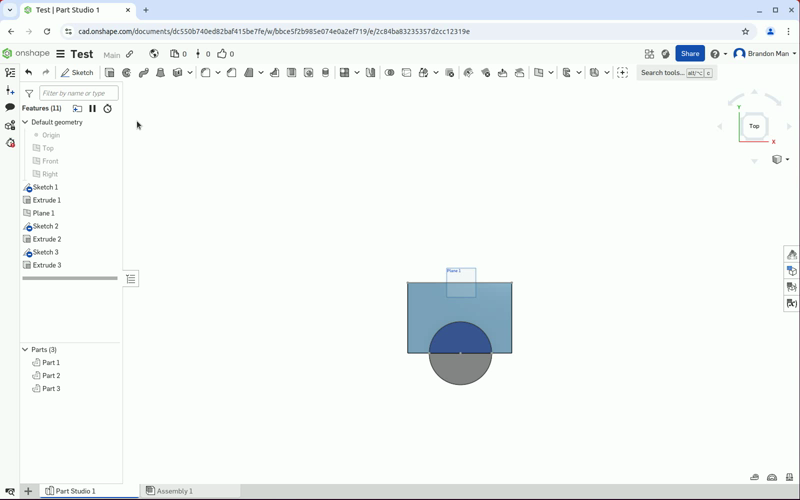
key(up, 3)
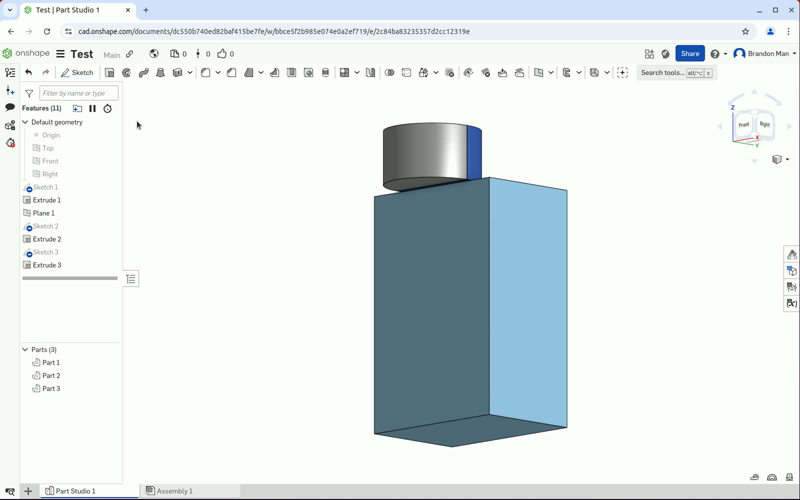
key(left, 3)
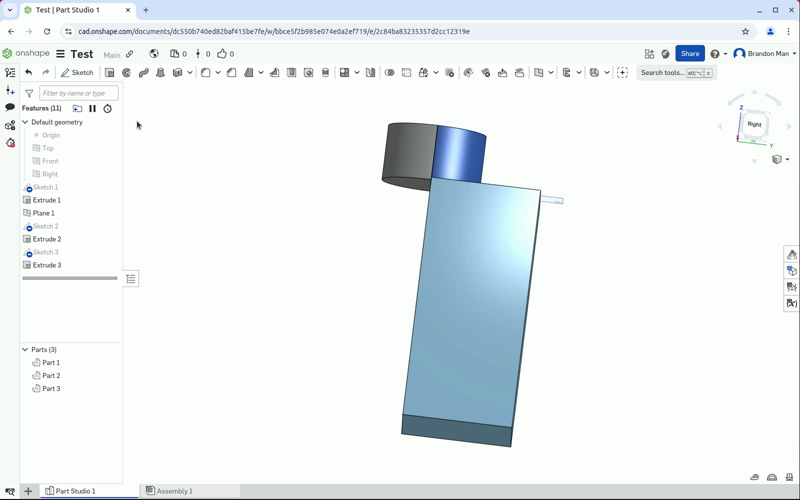
key(right, 3)
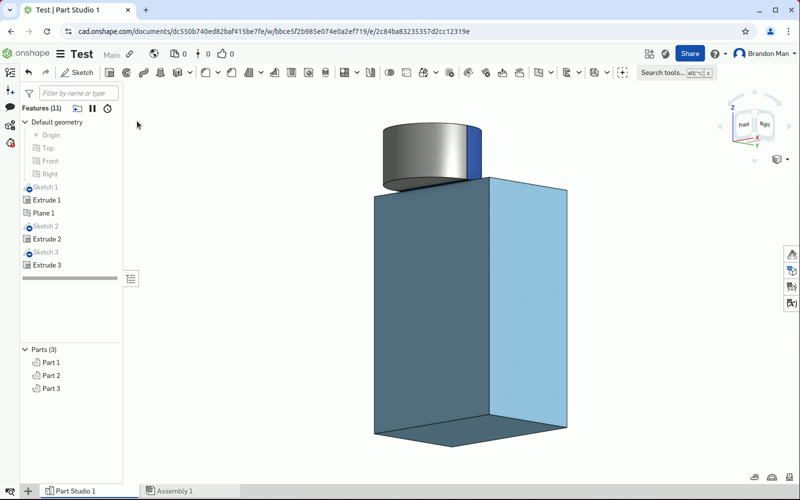
key(down, 3)
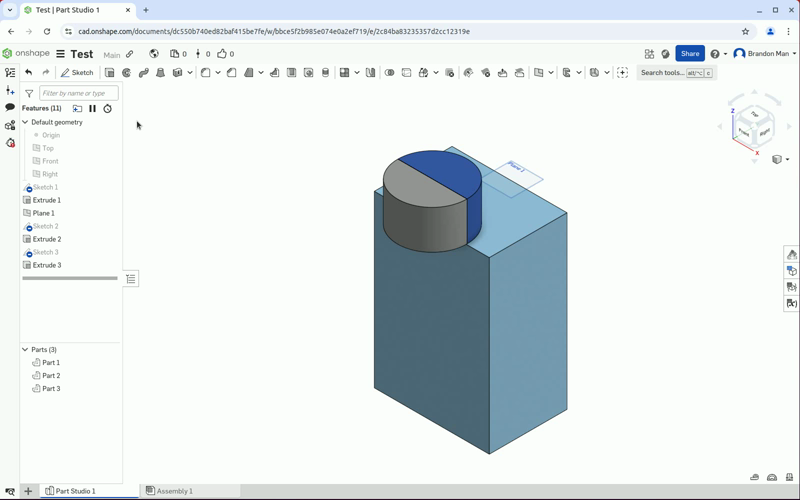
mouse_move(73, 189)
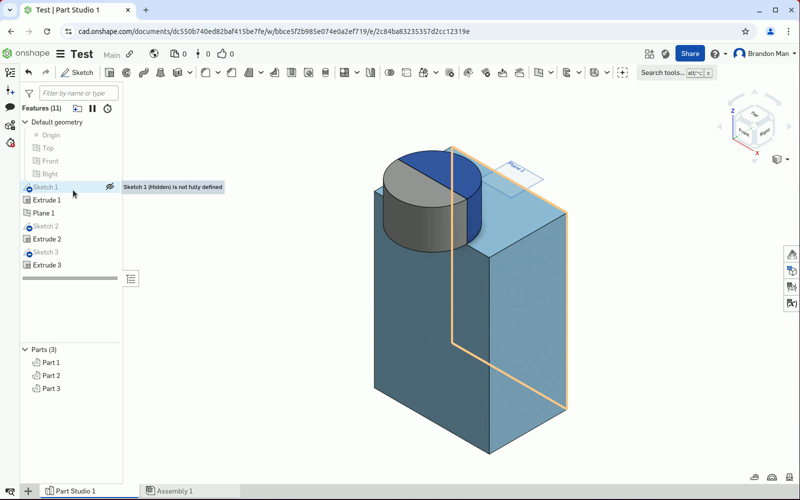
click(73, 189)